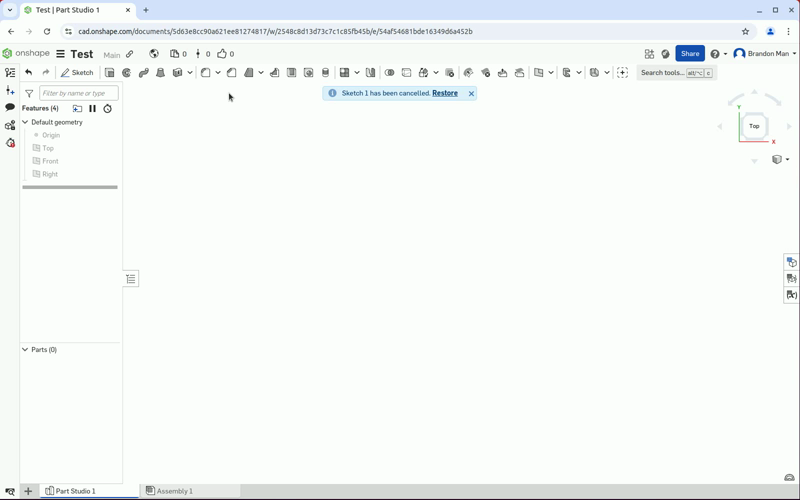
key(shift+h)
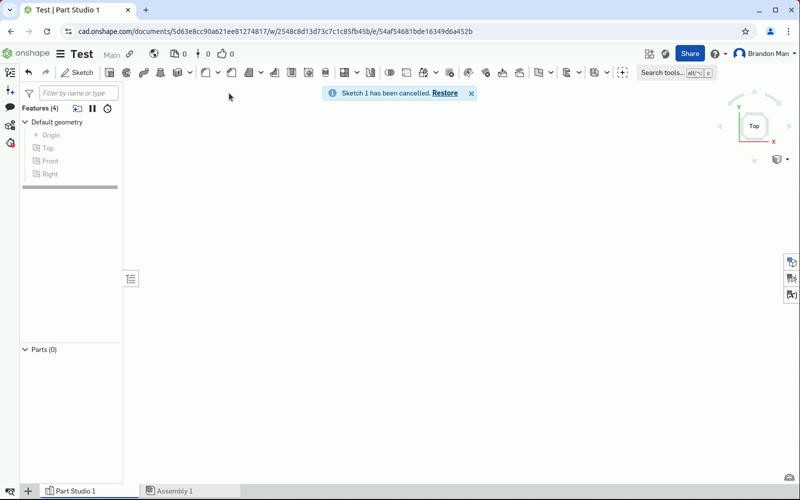
key(shift+s)
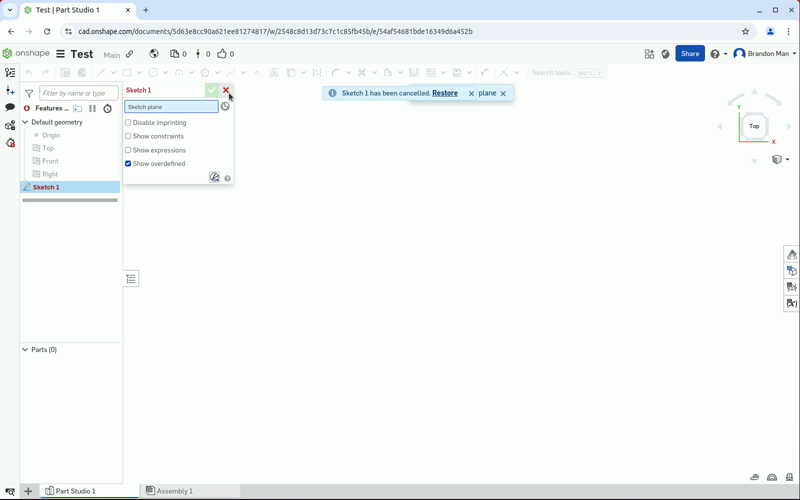
mouse_move(73, 150)
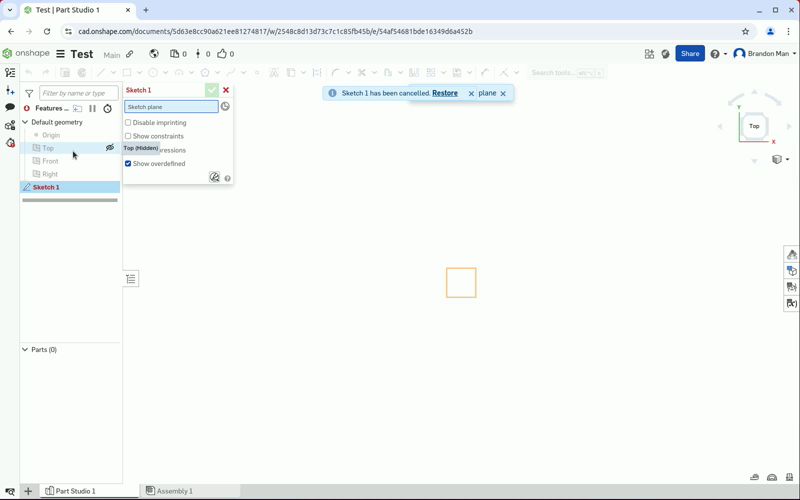
click(73, 150)
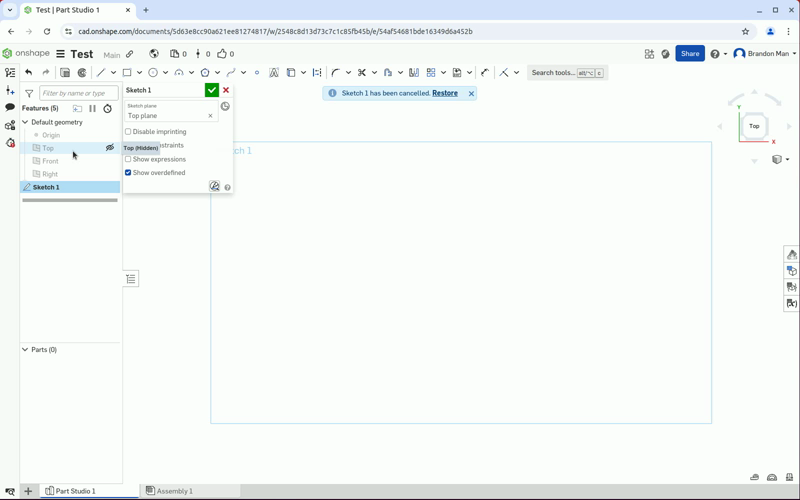
mouse_move(73, 352)
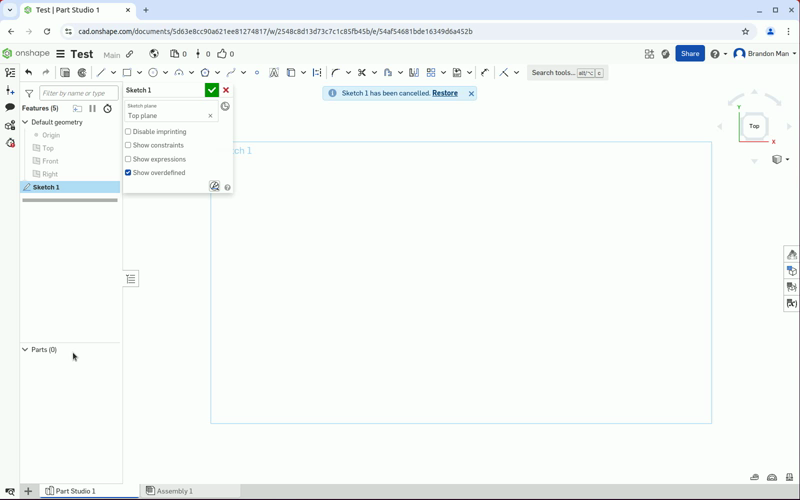
key(y)
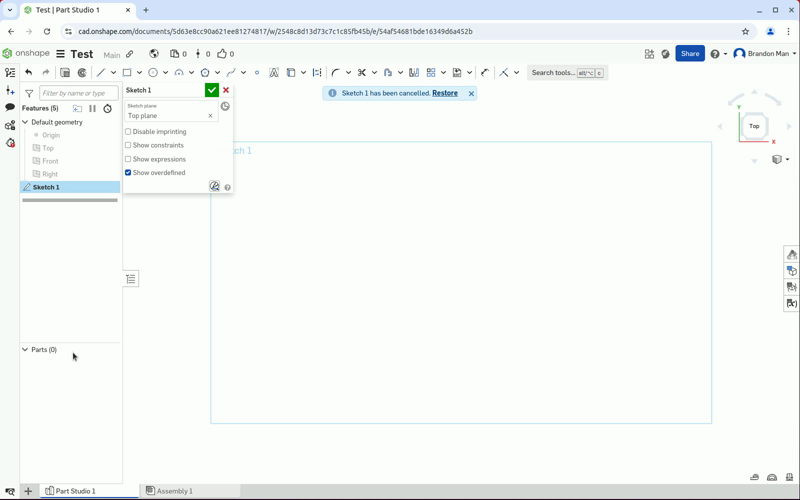
key(l)
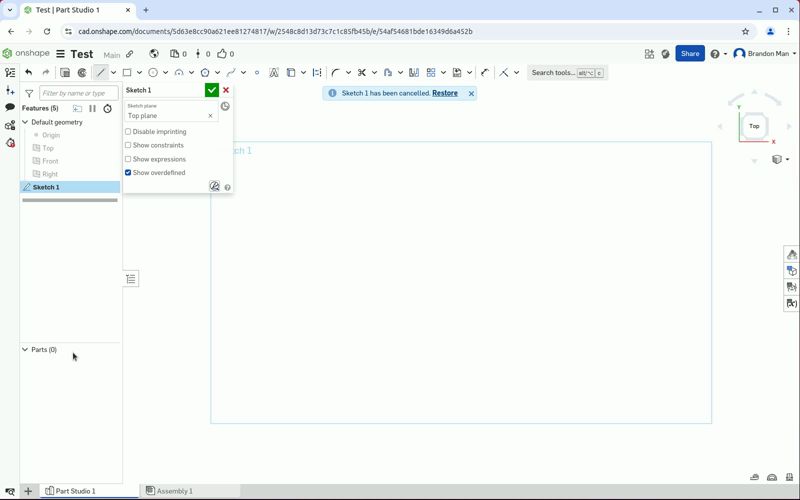
key_down(shift)
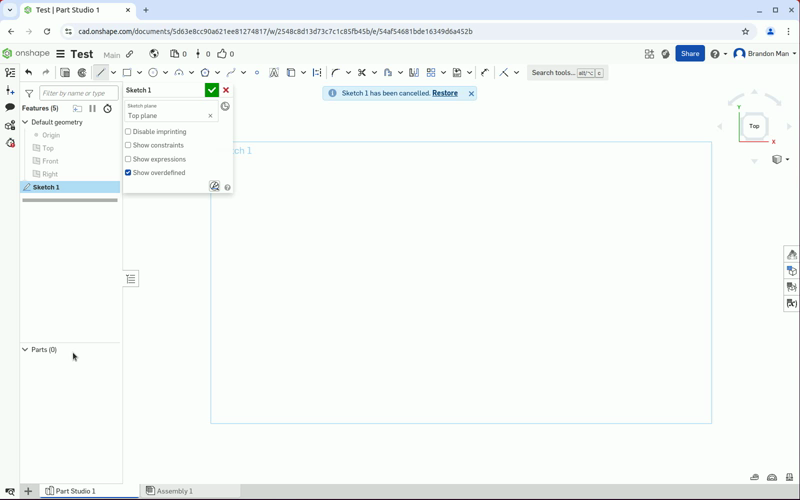
mouse_move(493, 307)
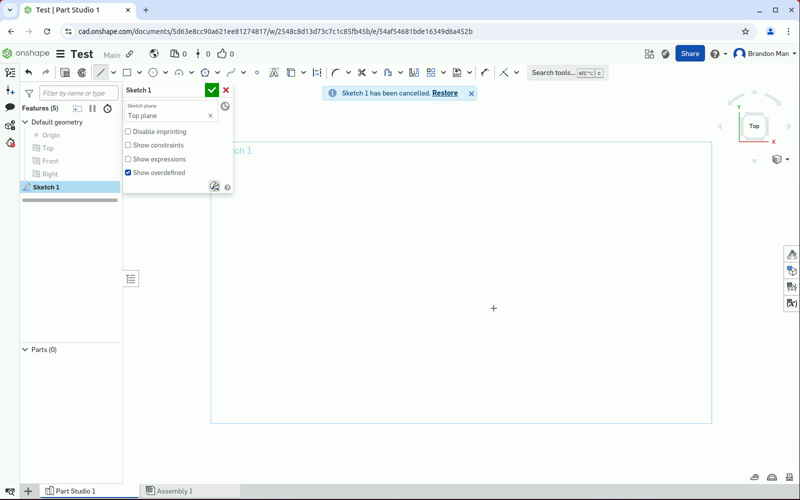
click(493, 307)
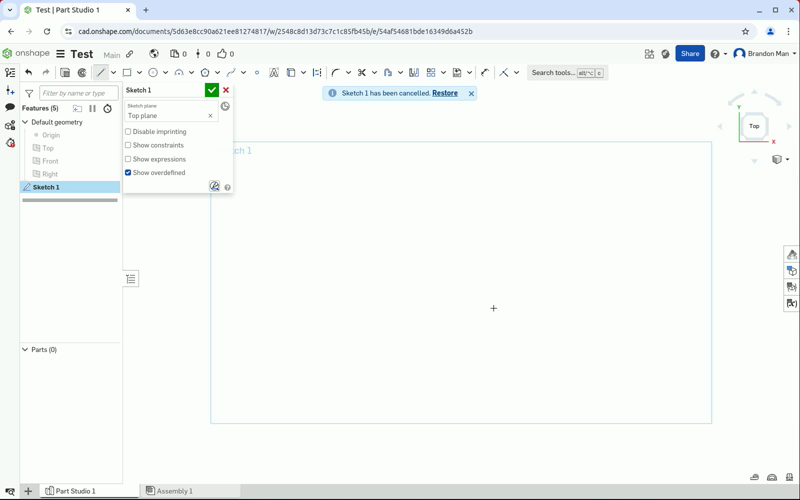
key_up(shift)
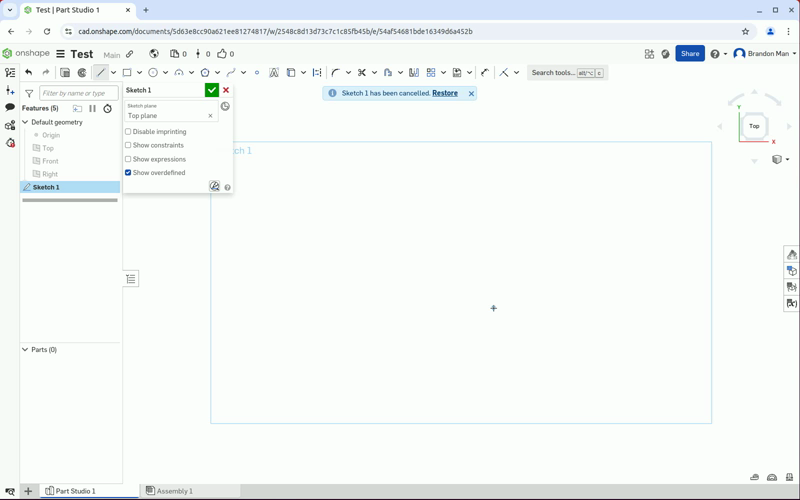
key_down(shift)
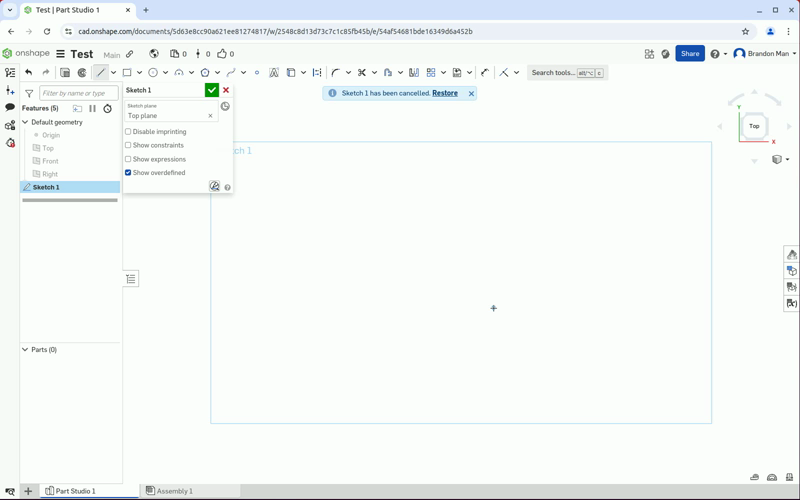
mouse_move(523, 307)
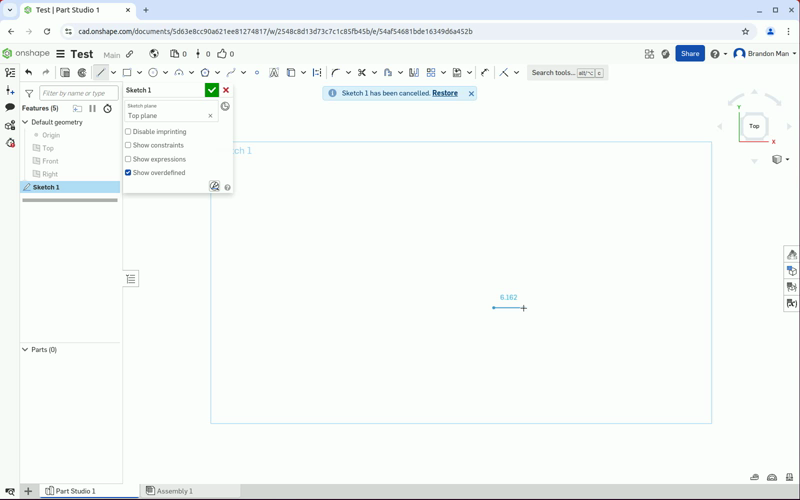
mouse_move(536, 307)
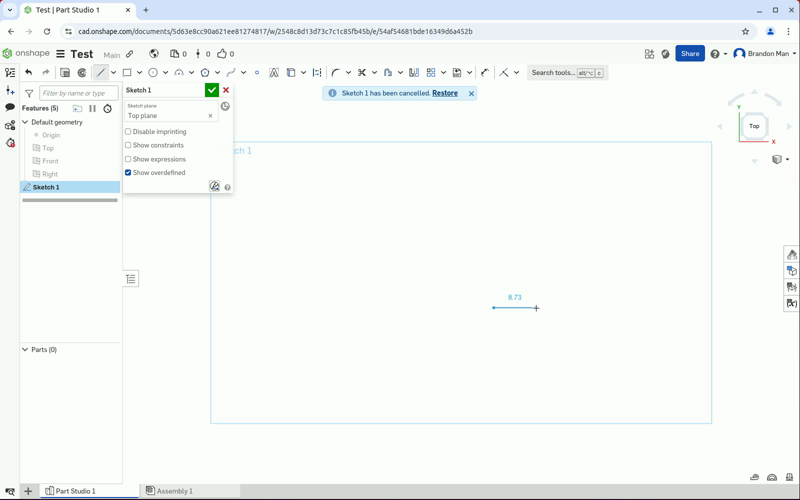
click(536, 307)
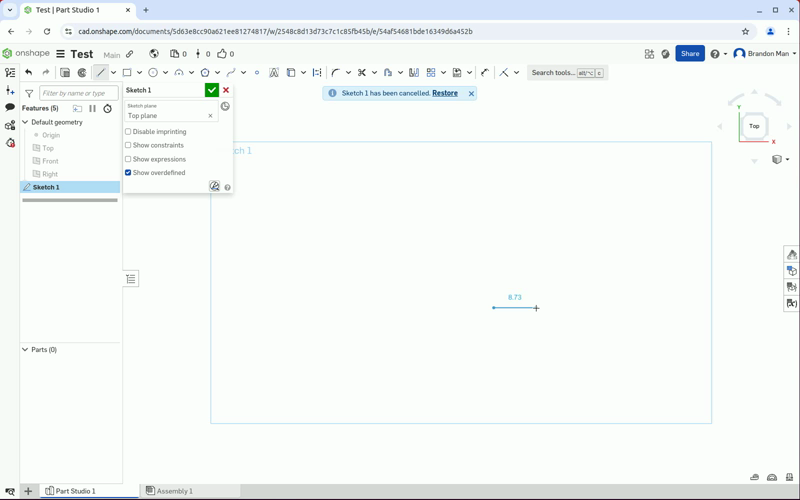
key_up(shift)
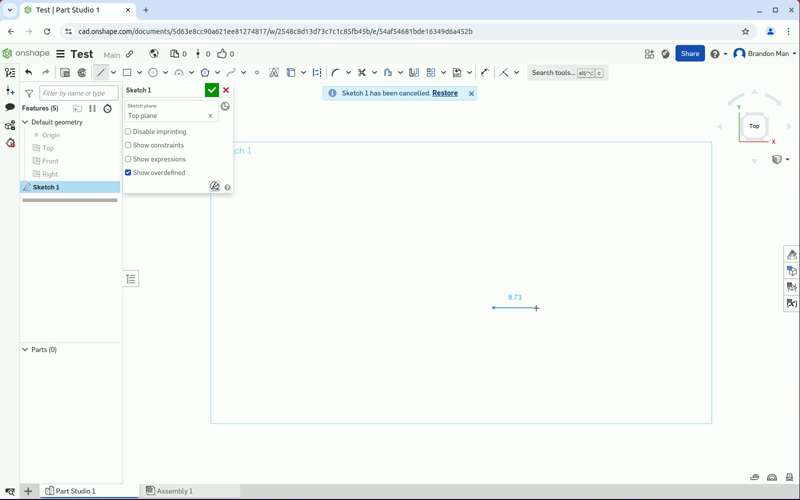
key(esc)
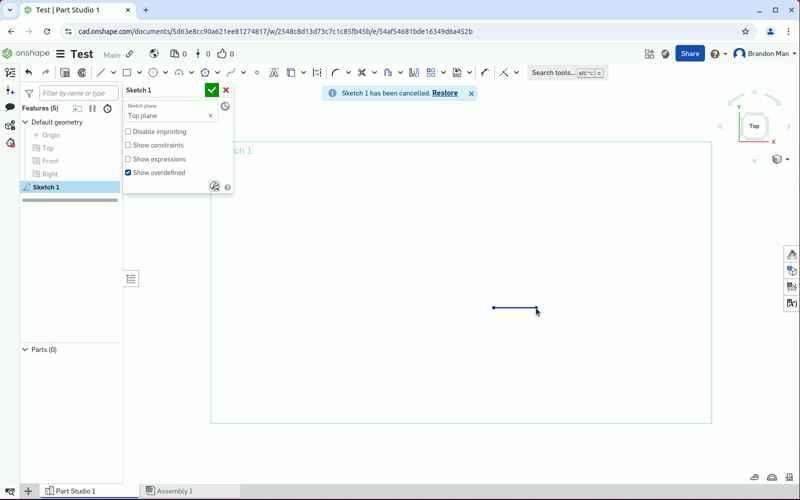
key(a)
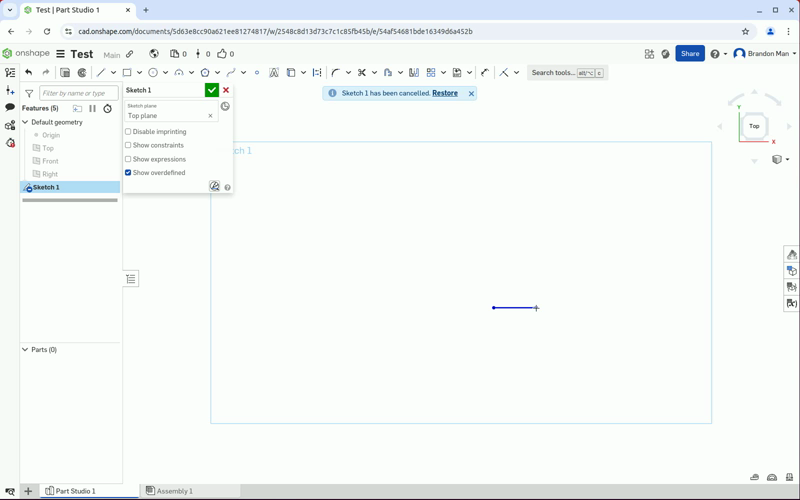
mouse_move(536, 307)
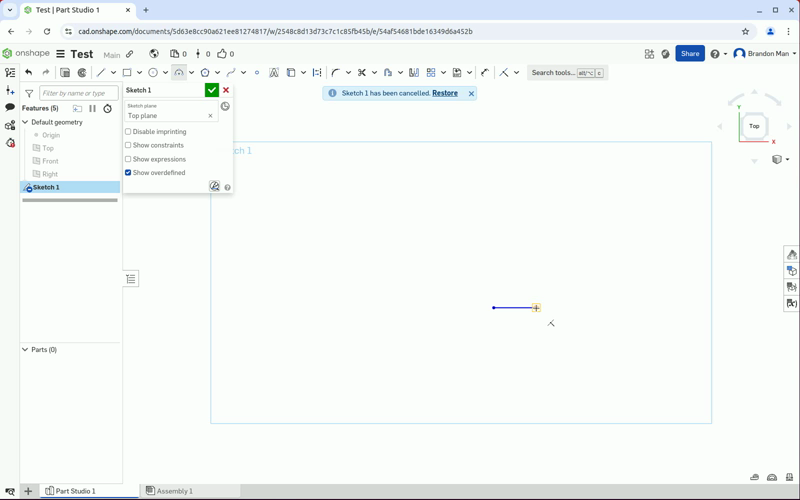
click(536, 307)
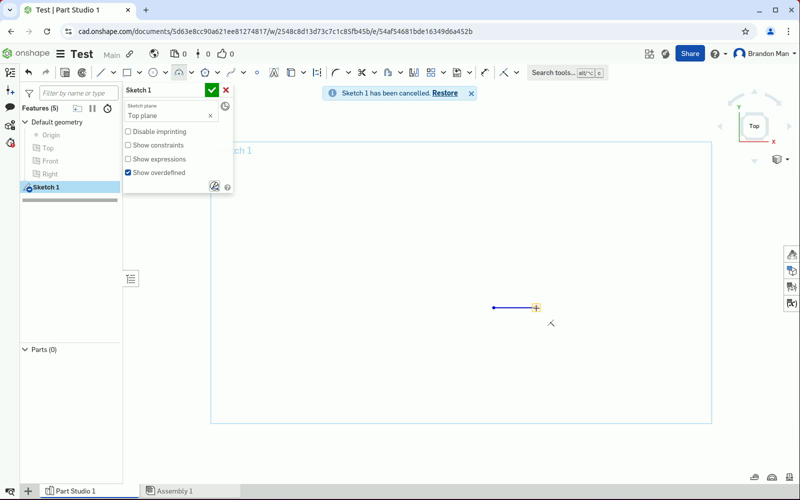
key_down(shift)
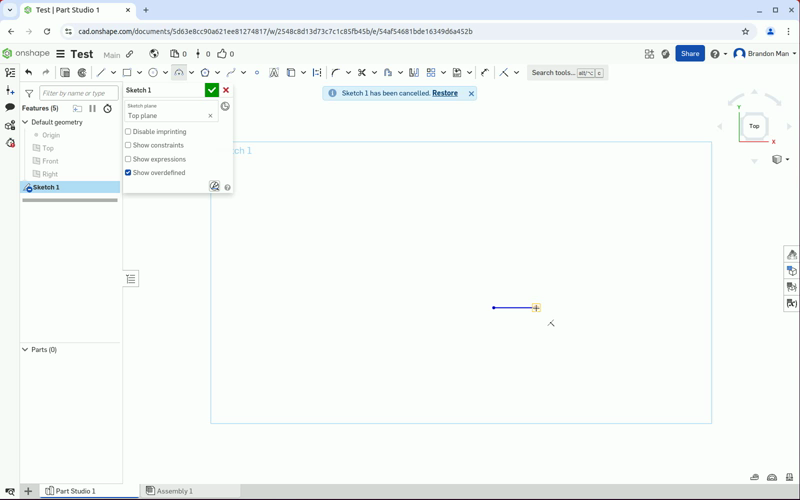
mouse_move(536, 258)
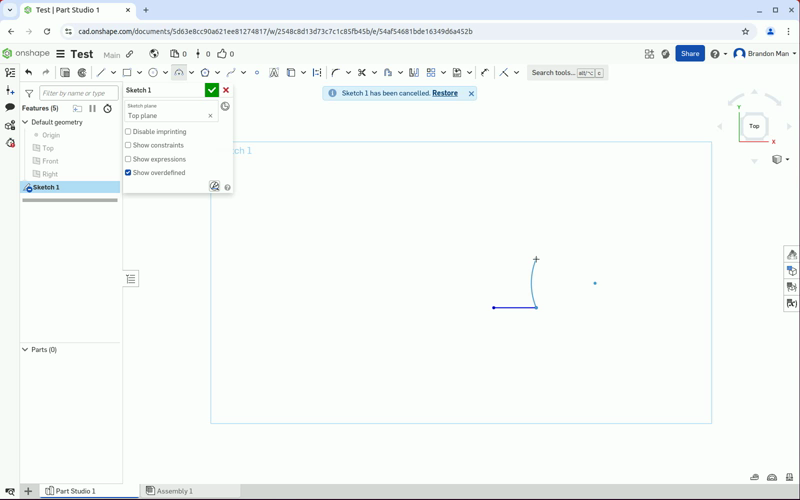
click(536, 258)
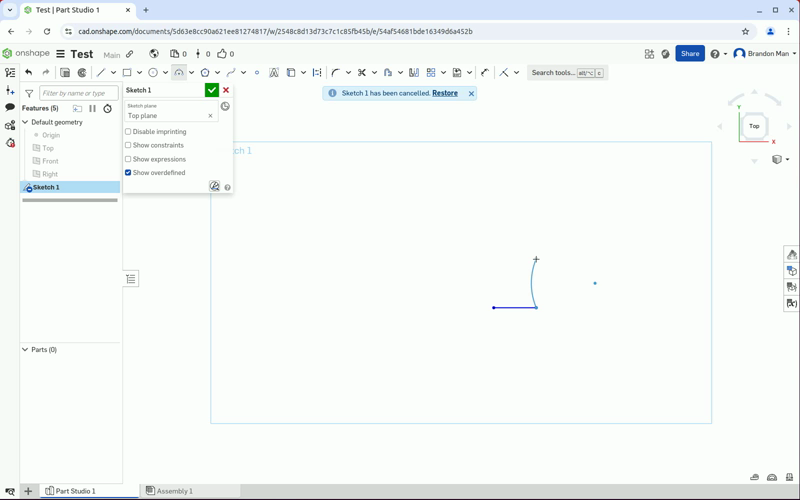
mouse_move(385, 283)
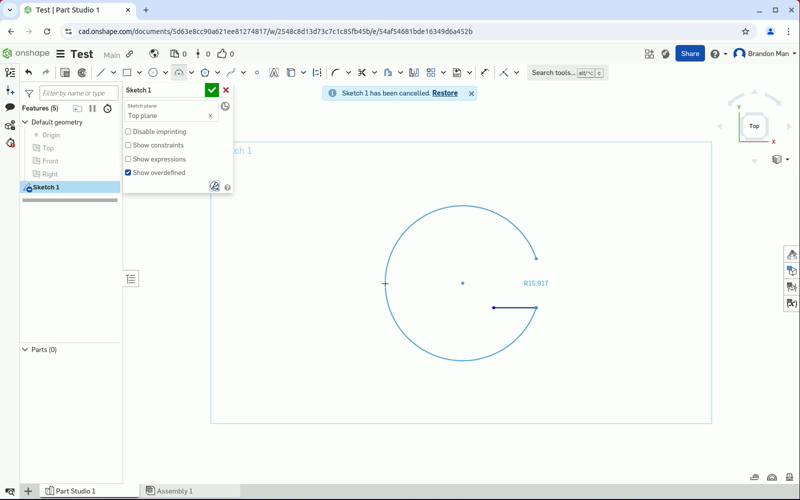
click(385, 283)
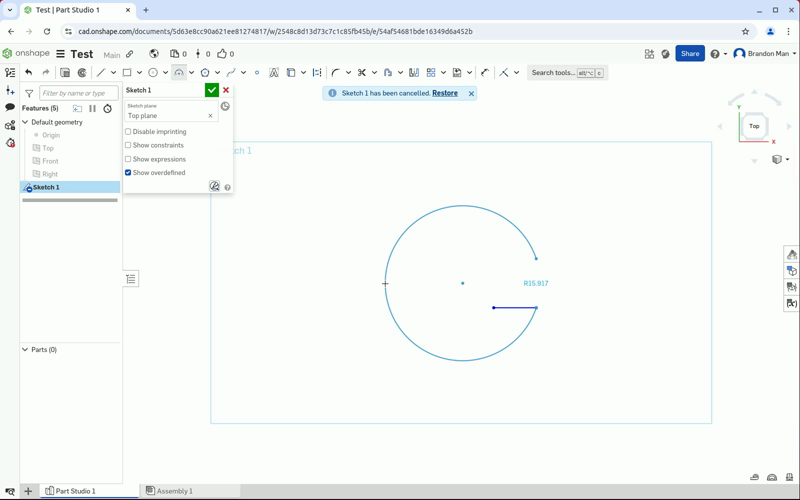
key_up(shift)
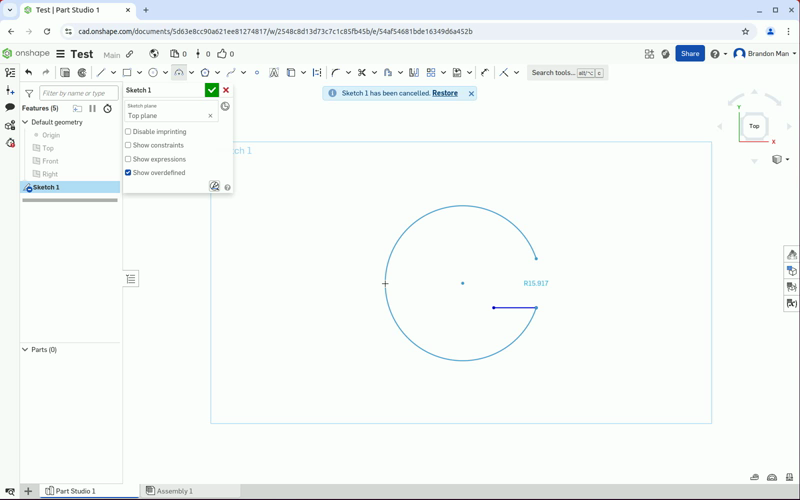
key(esc)
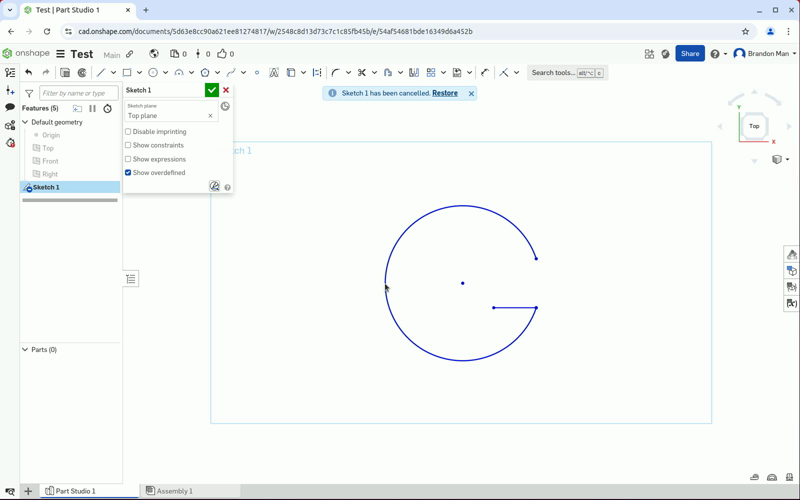
key(l)
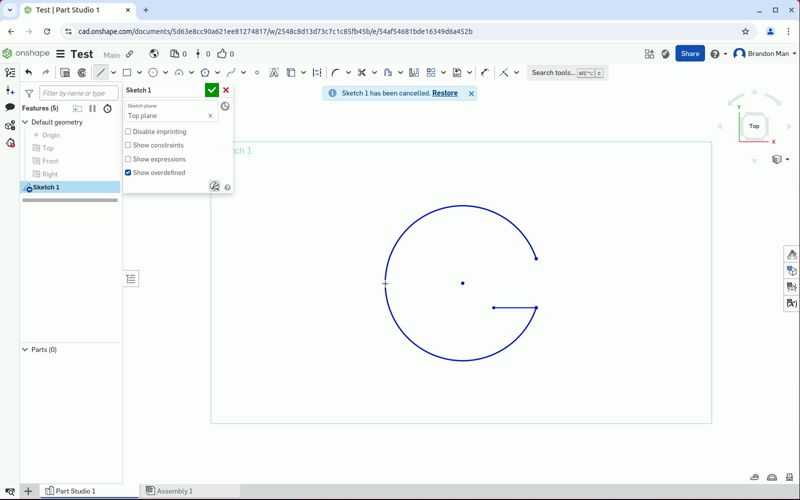
mouse_move(536, 258)
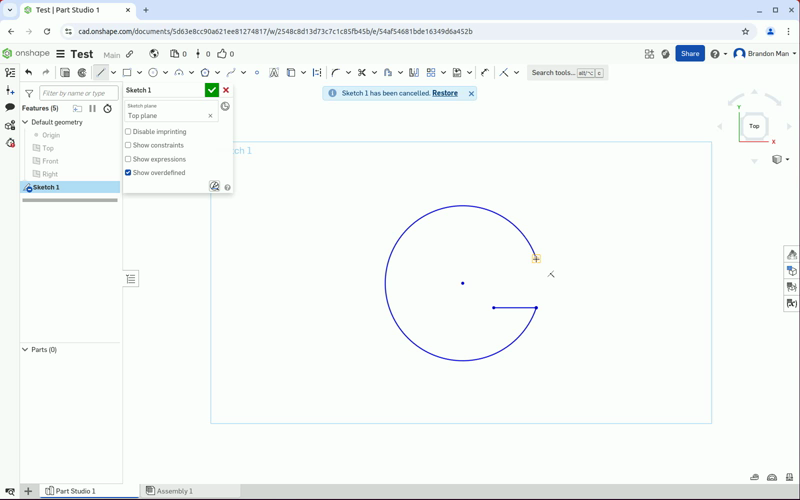
click(536, 258)
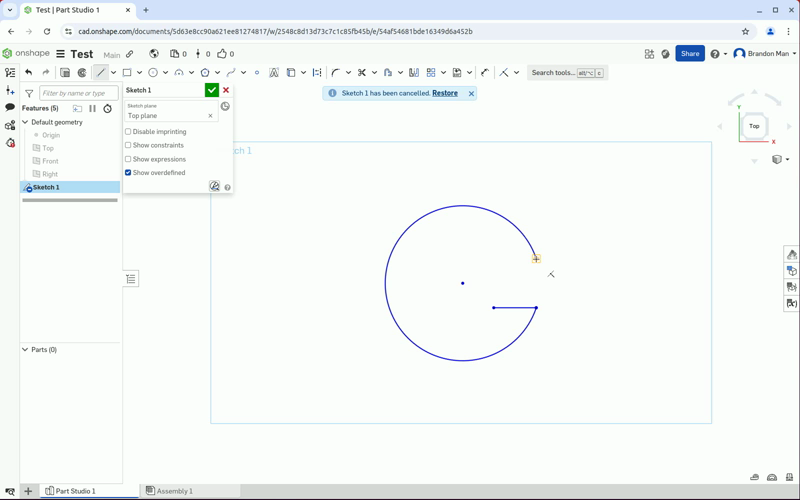
key_down(shift)
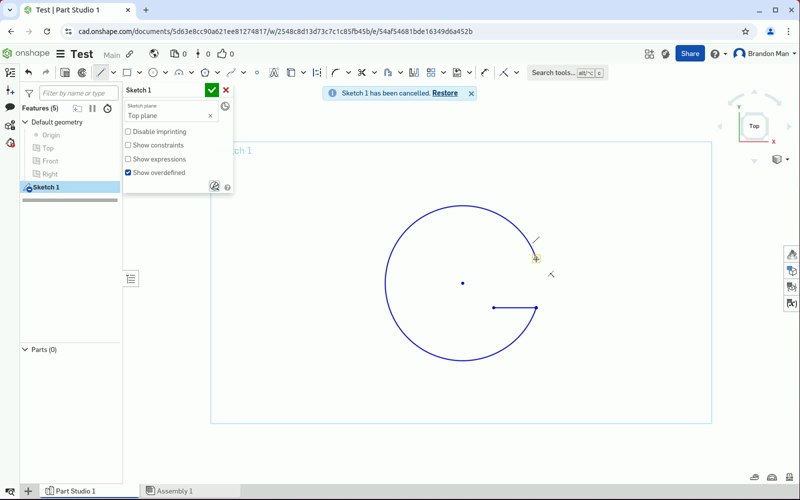
mouse_move(566, 258)
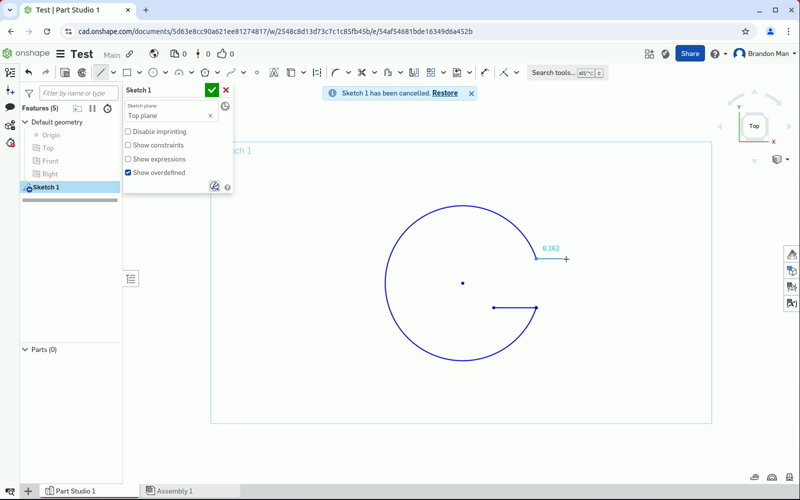
mouse_move(493, 258)
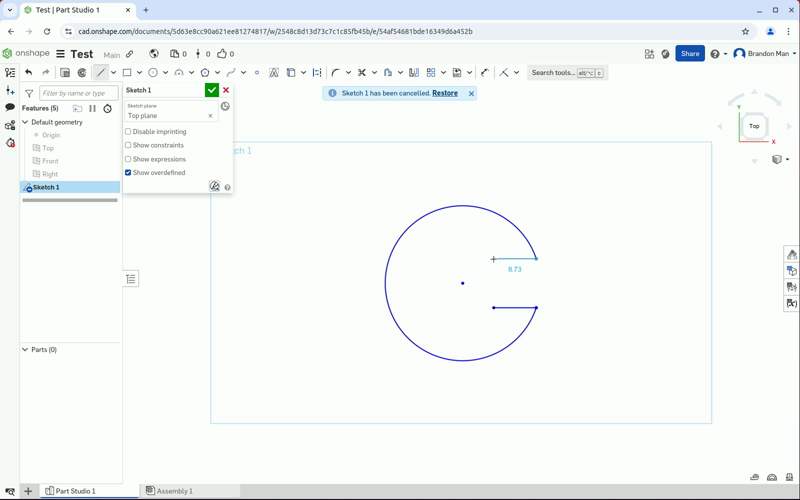
click(493, 258)
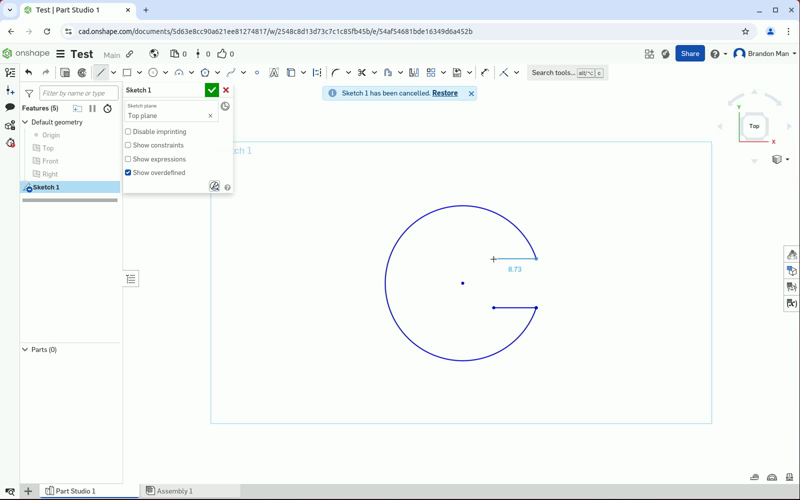
key_up(shift)
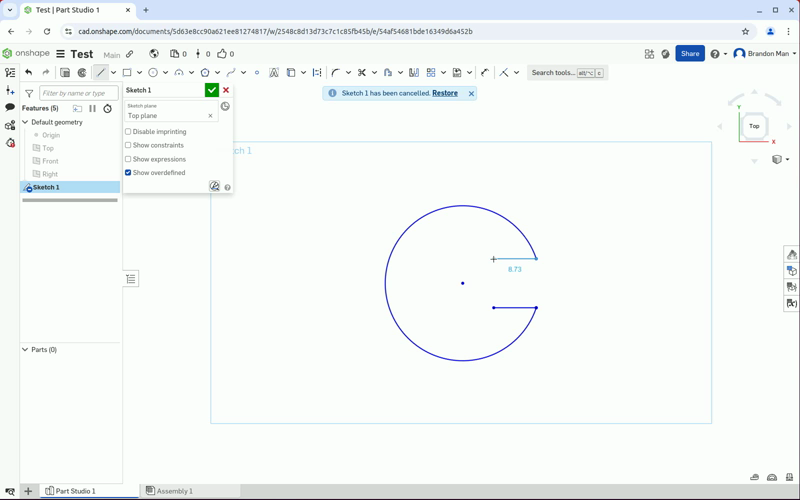
mouse_move(523, 258)
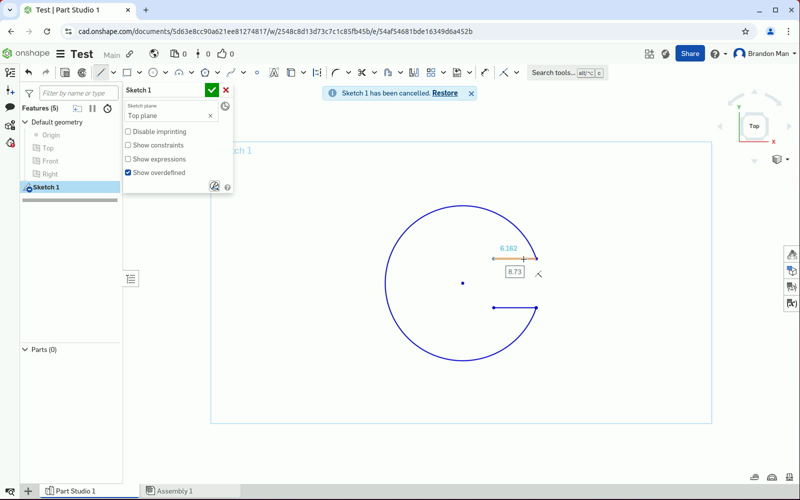
key_down(shift)
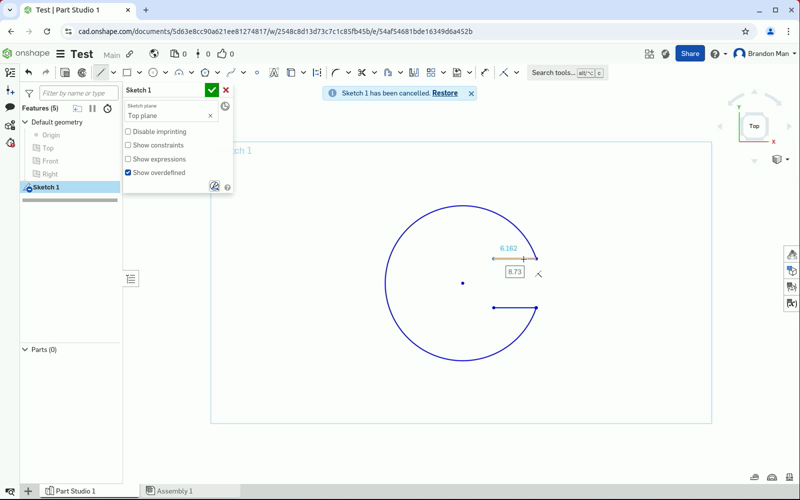
mouse_move(493, 307)
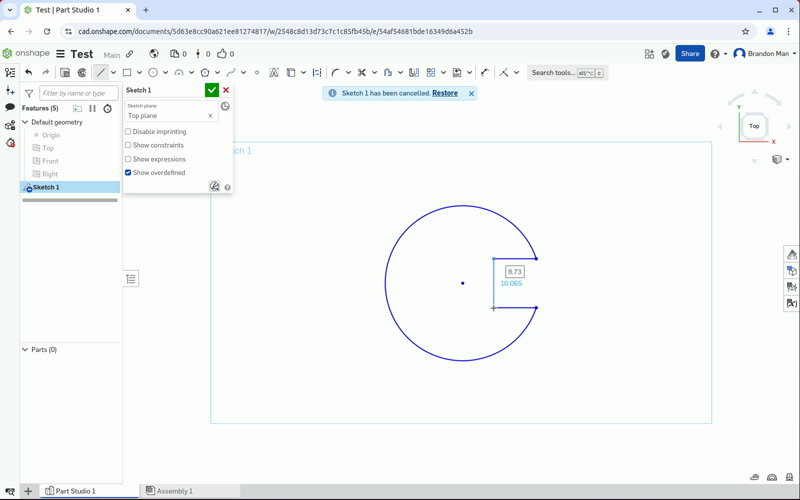
key_up(shift)
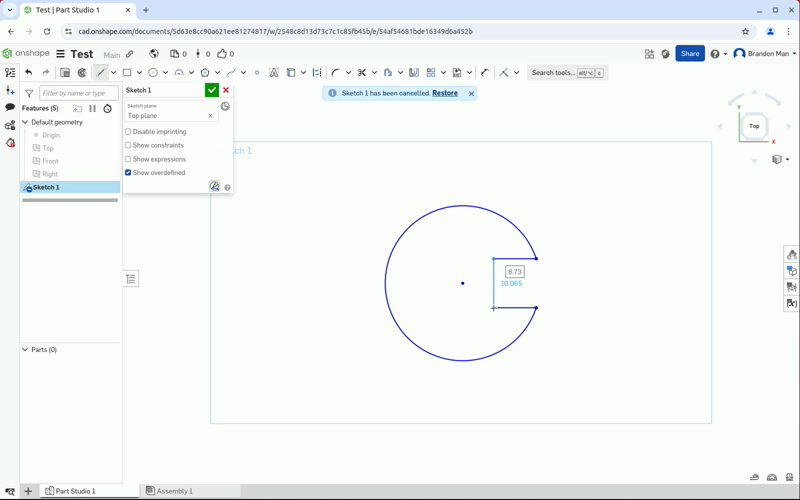
click(493, 307)
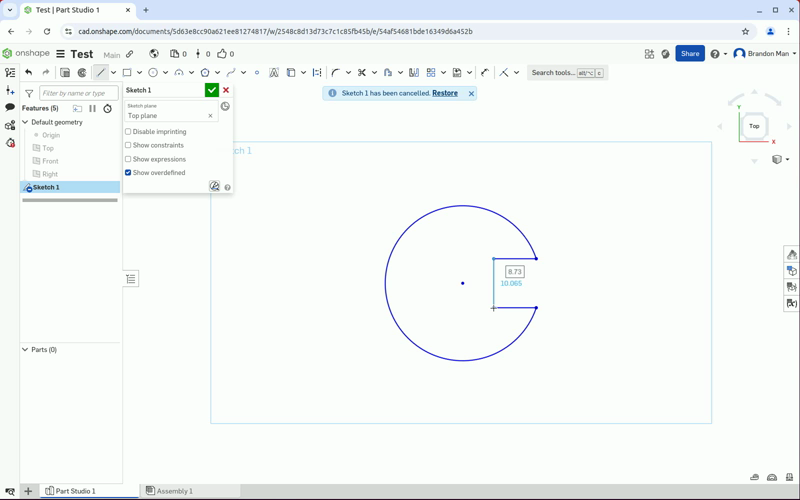
key(esc)
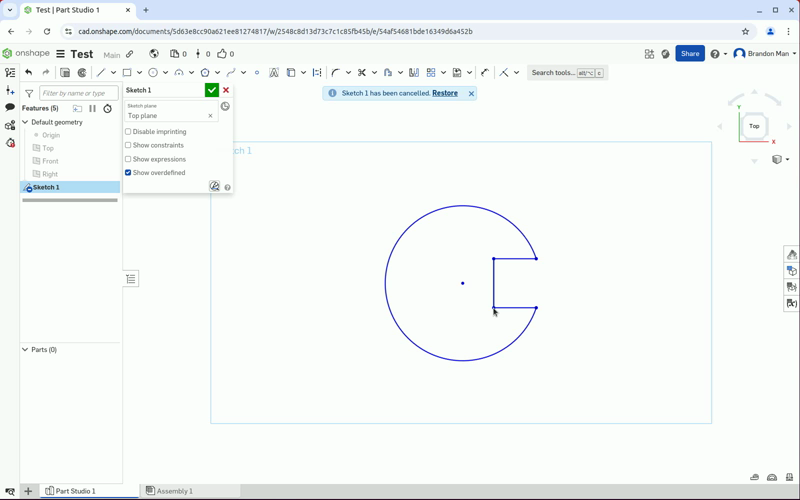
mouse_move(473, 267)
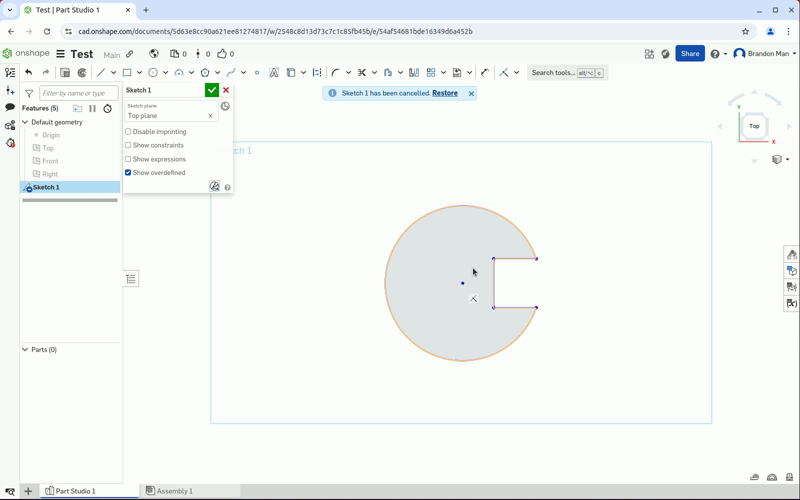
click(473, 267)
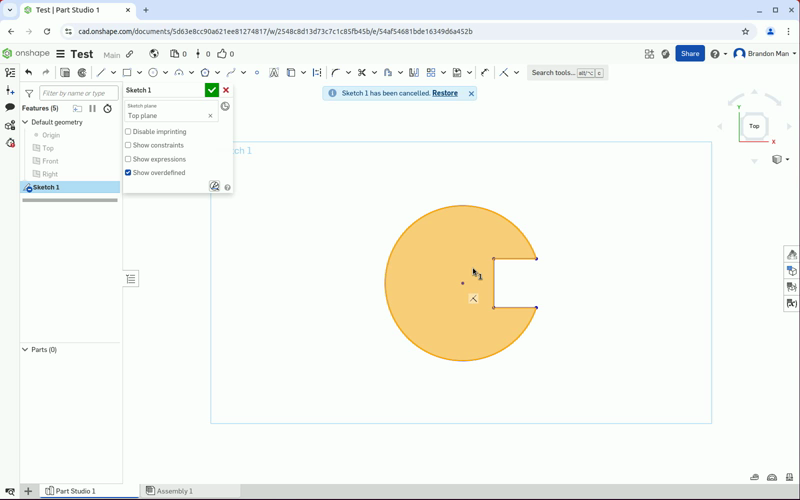
mouse_move(73, 352)
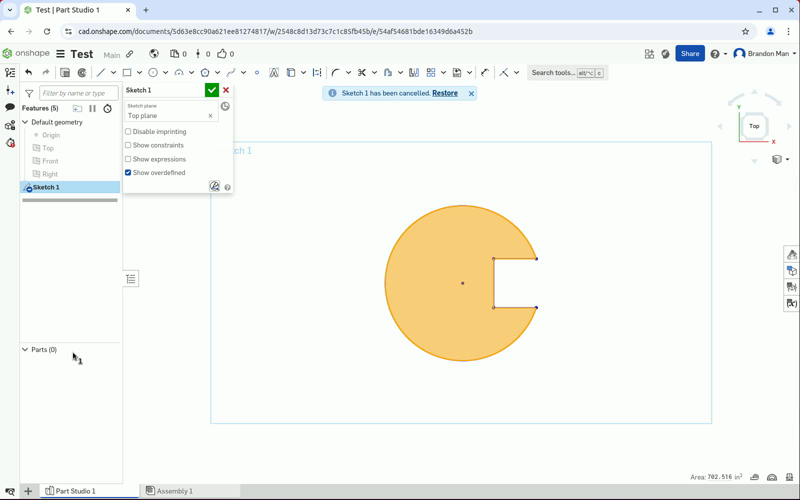
key(shift+y)
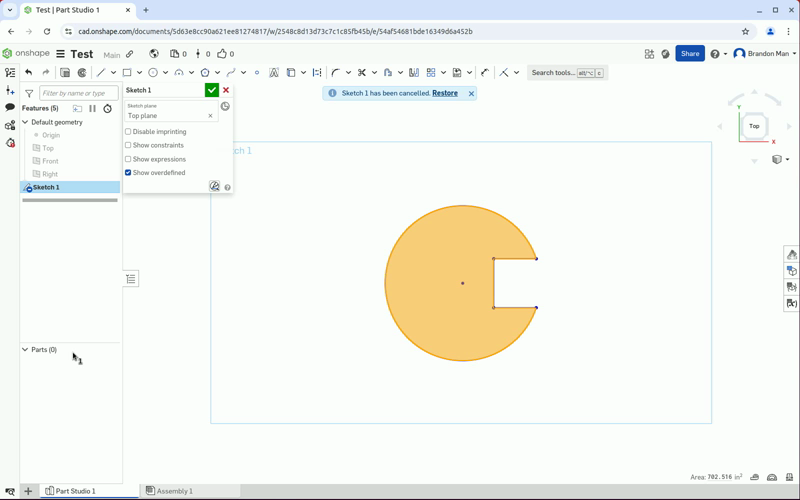
key(shift+e)
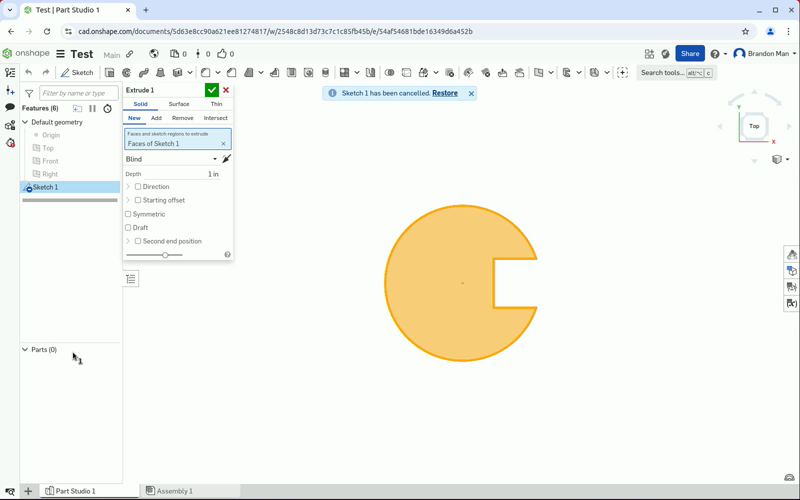
mouse_move(143, 106)
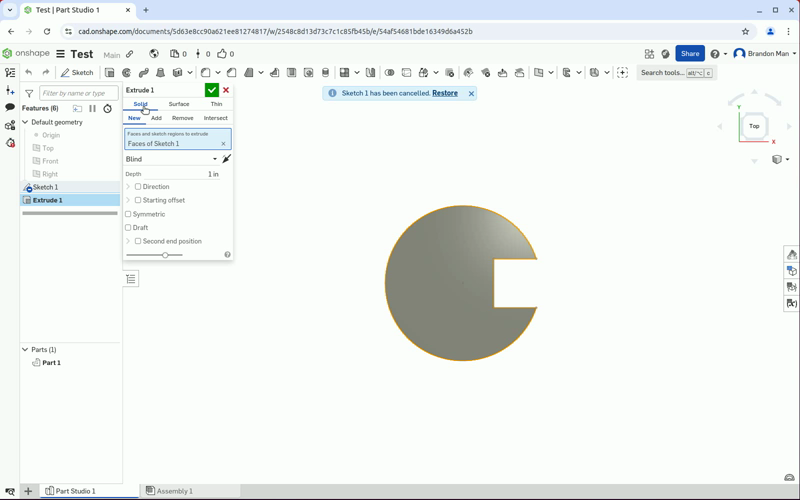
click(143, 106)
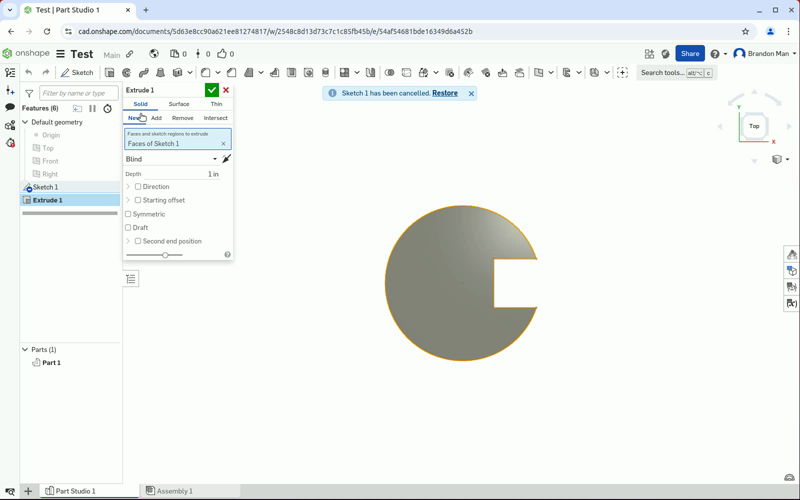
mouse_move(137, 120)
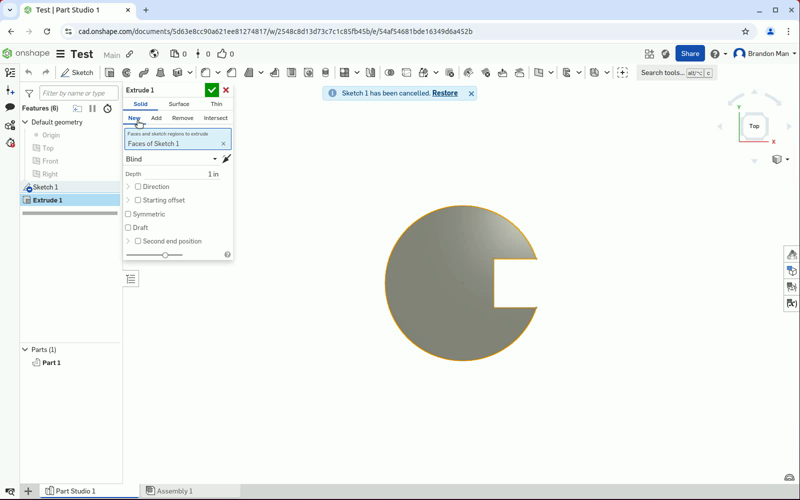
click(137, 120)
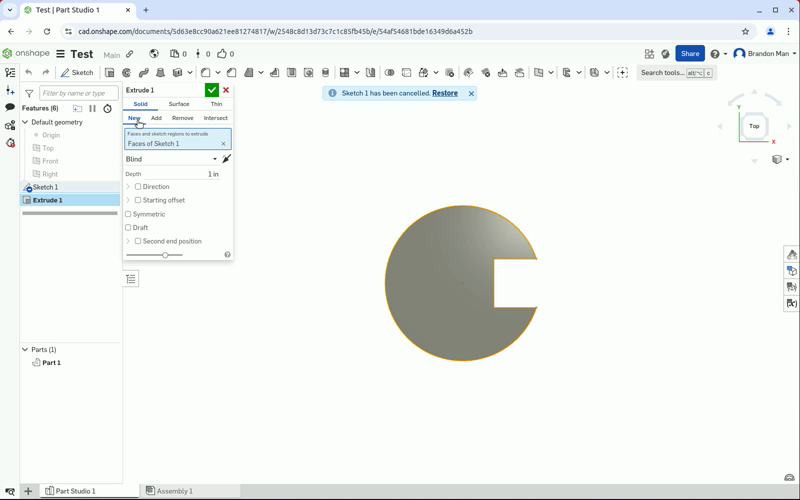
key(tab, 4)
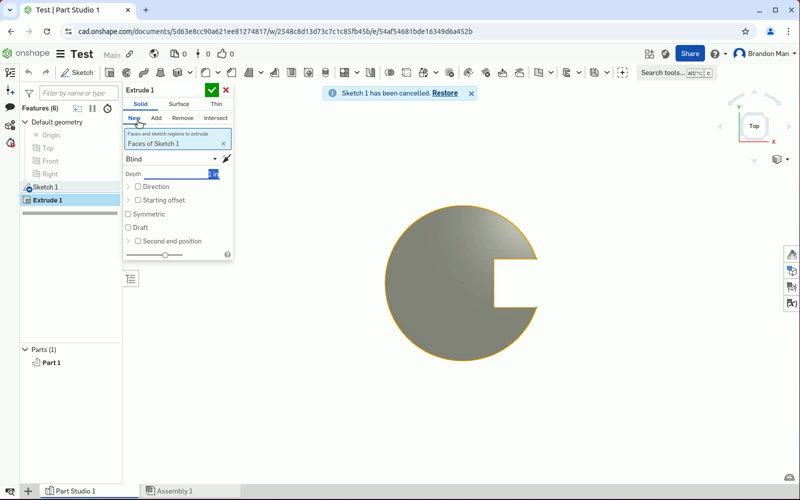
text(13.239)
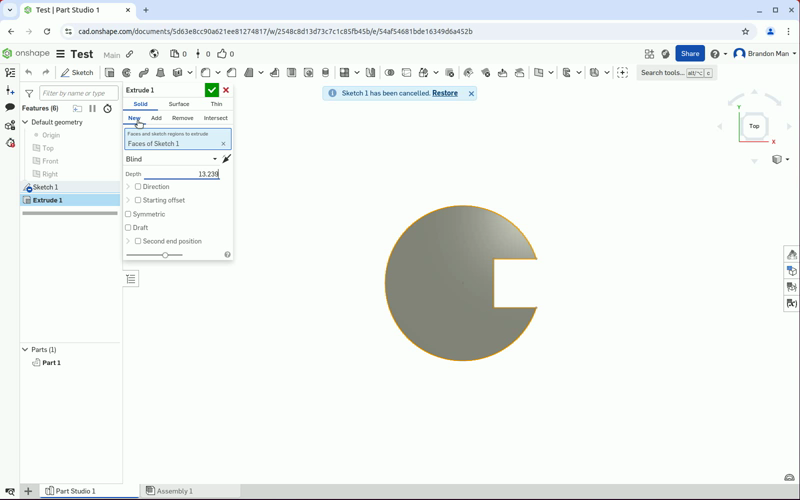
key(enter)
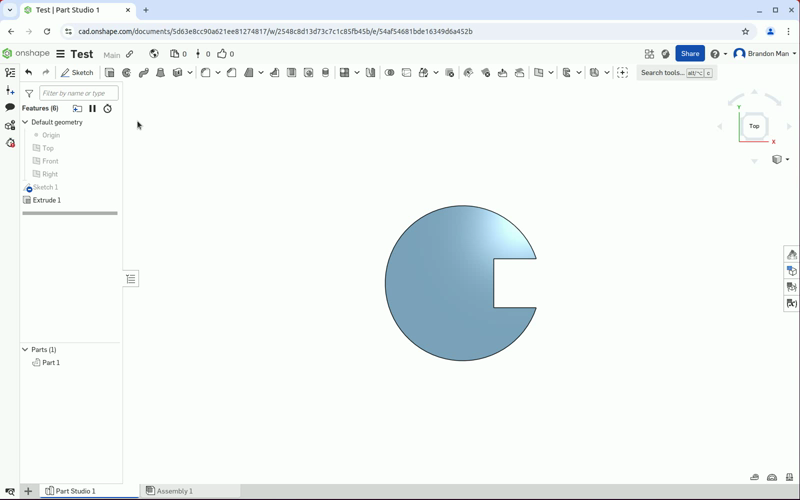
key(shift+h)
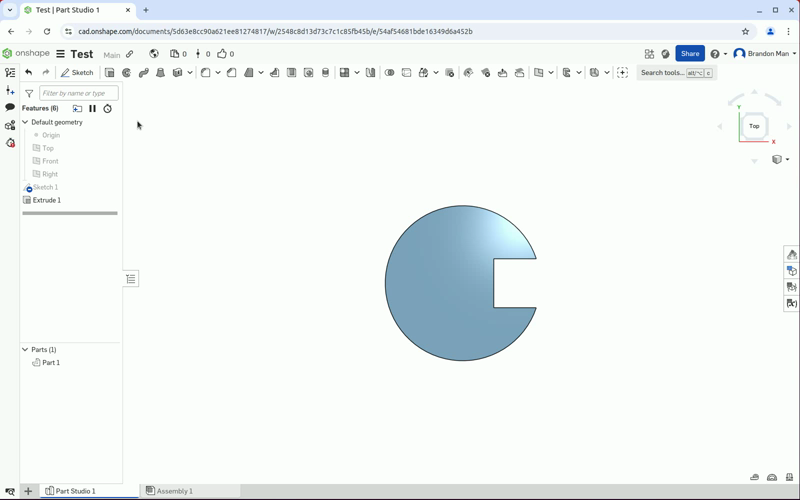
key(shift+h)
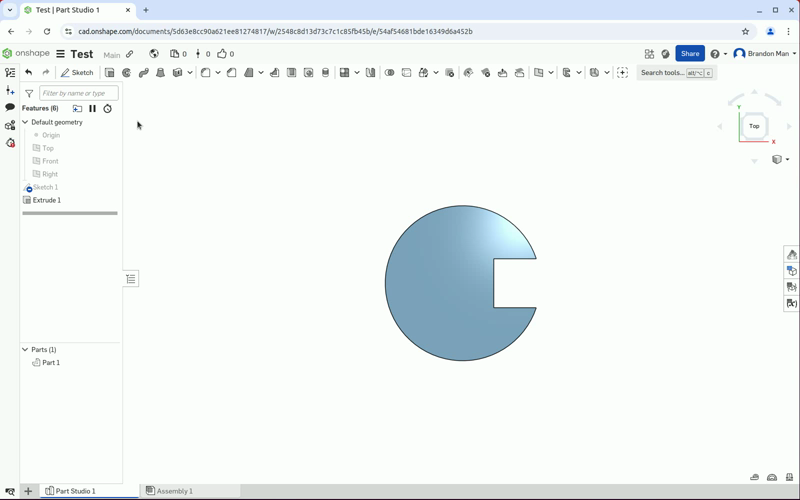
mouse_move(73, 189)
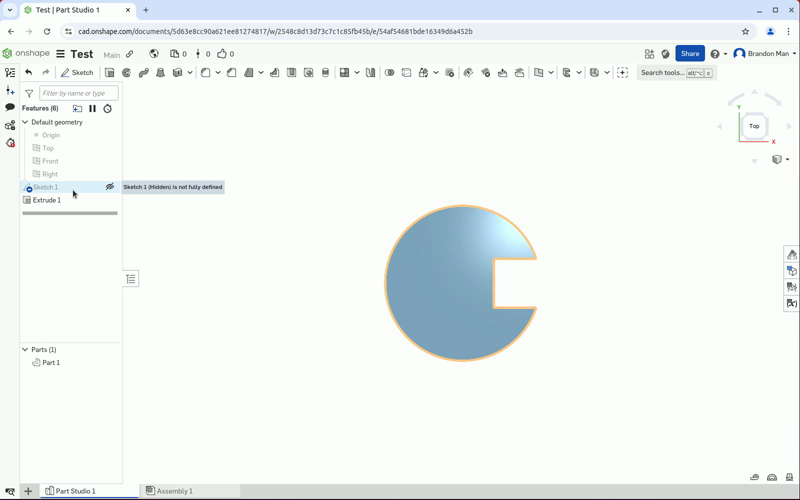
click(73, 189)
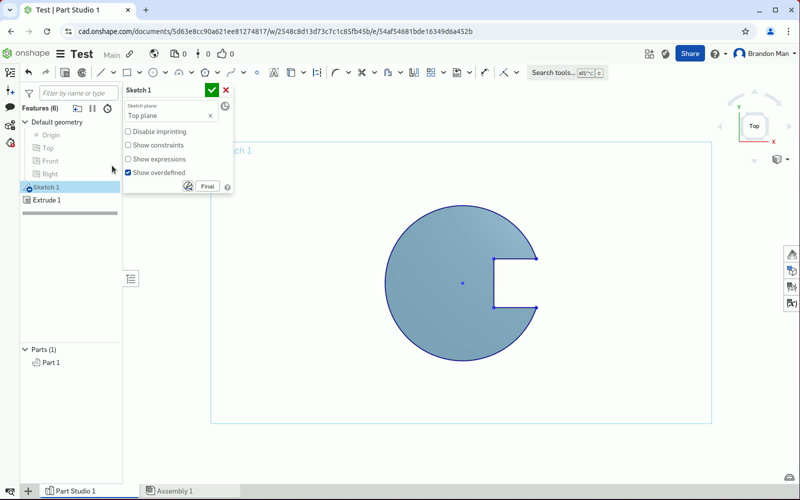
mouse_move(229, 92)
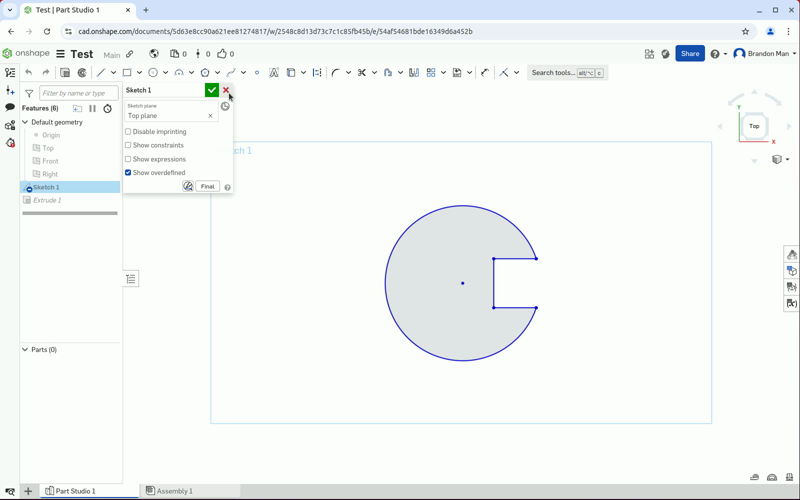
click(229, 92)
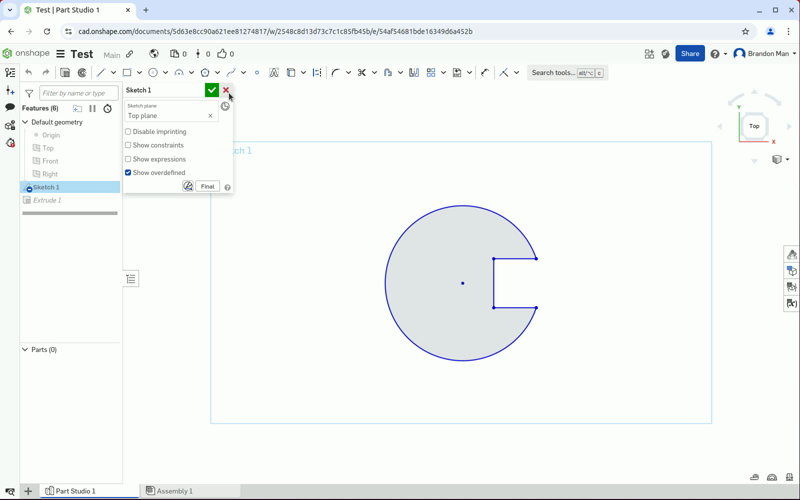
key(shift+s)
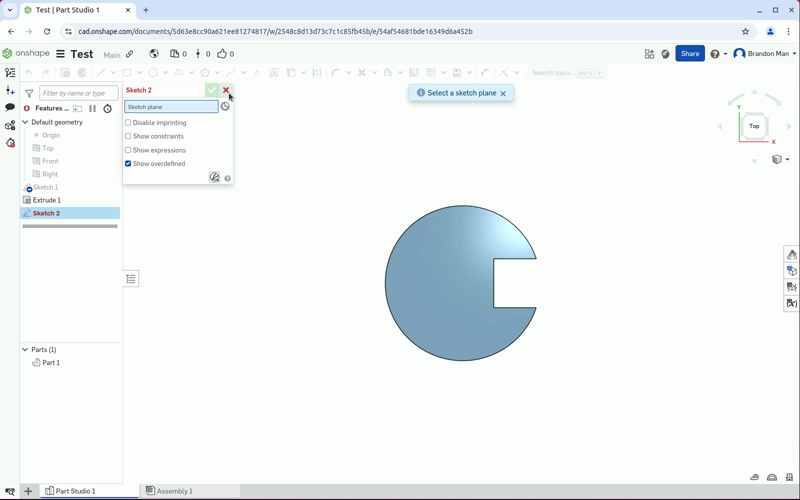
mouse_move(73, 150)
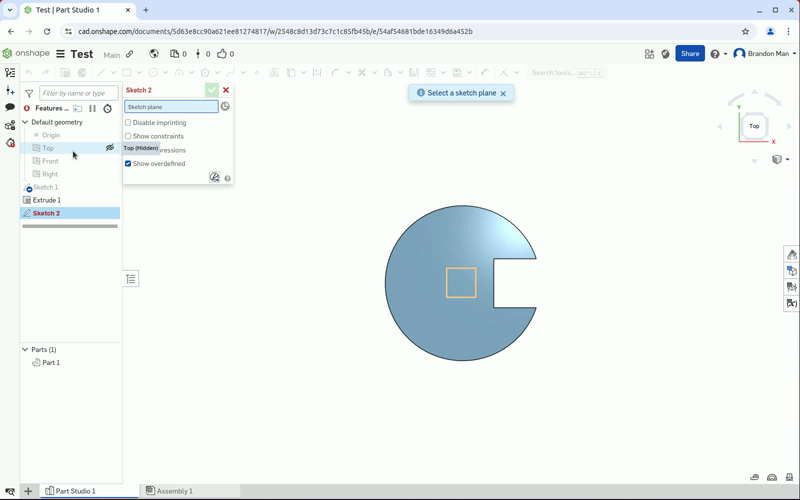
click(73, 150)
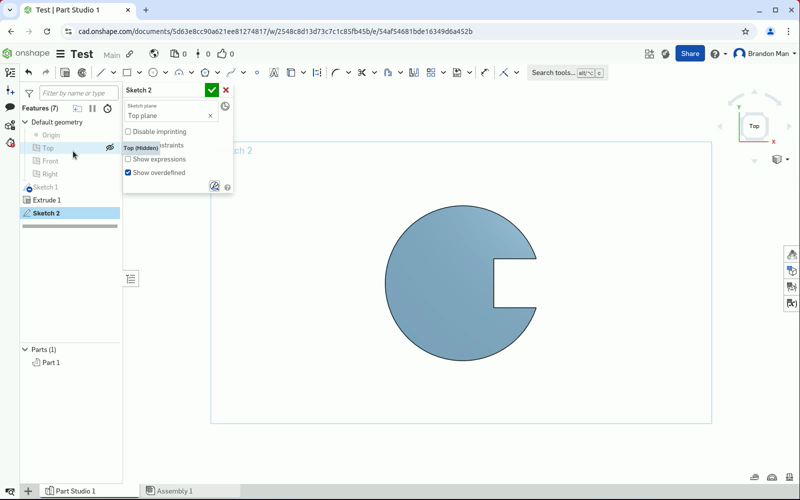
mouse_move(73, 352)
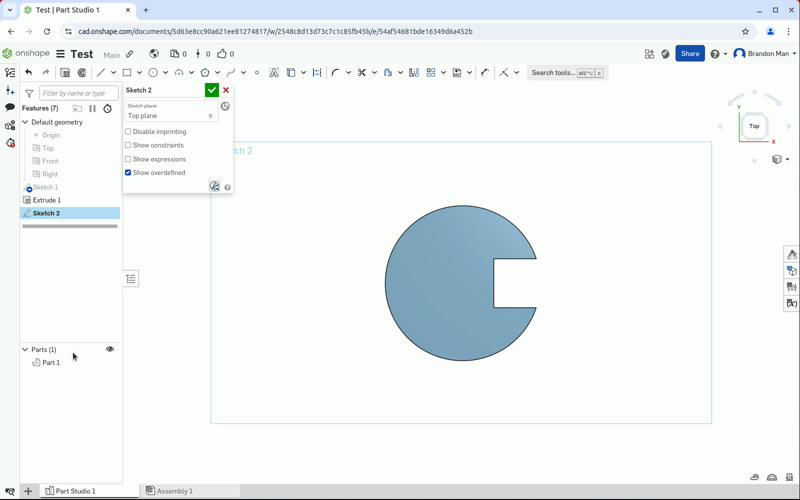
key(y)
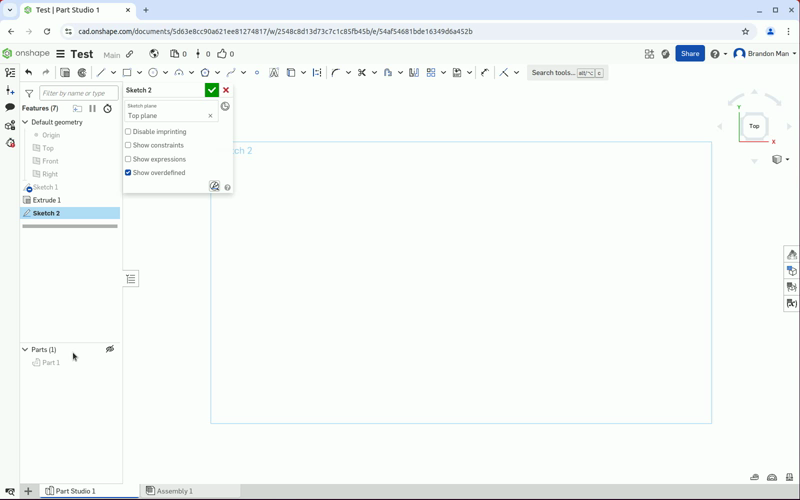
key(l)
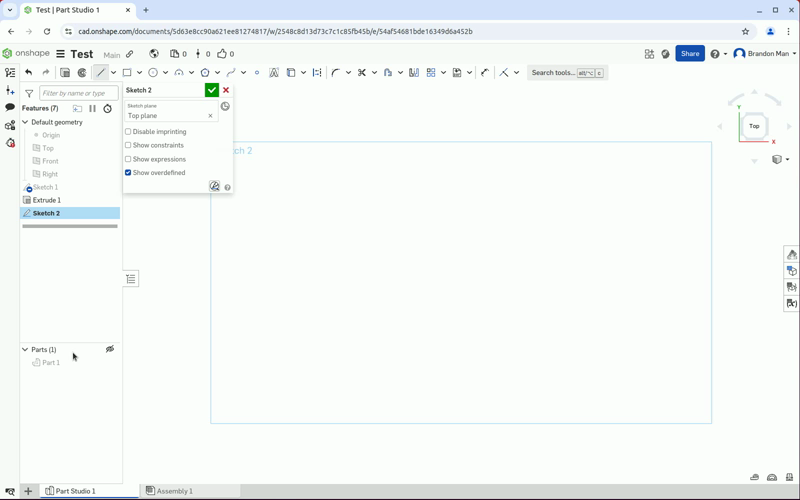
key_down(shift)
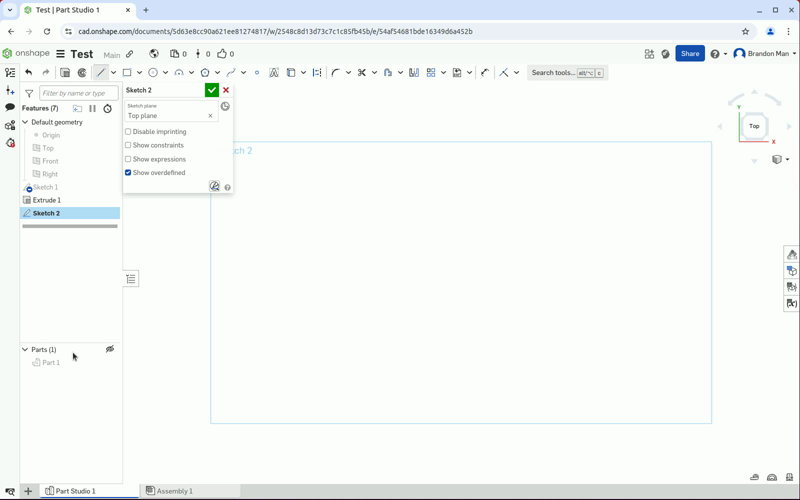
mouse_move(493, 307)
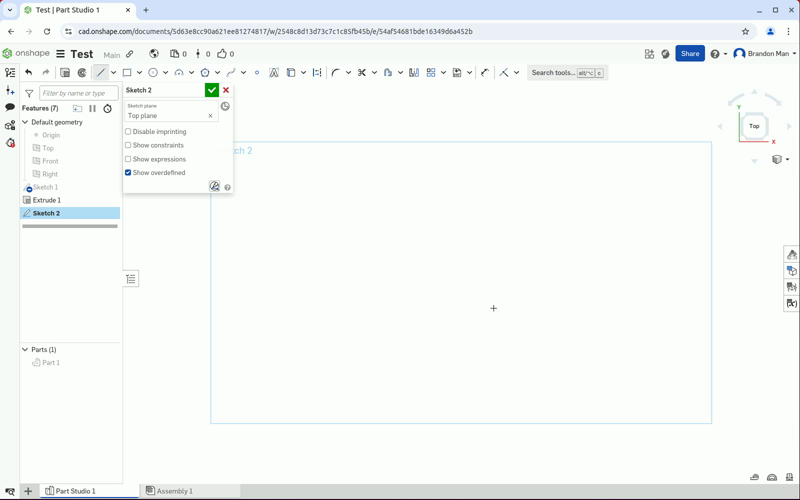
click(493, 307)
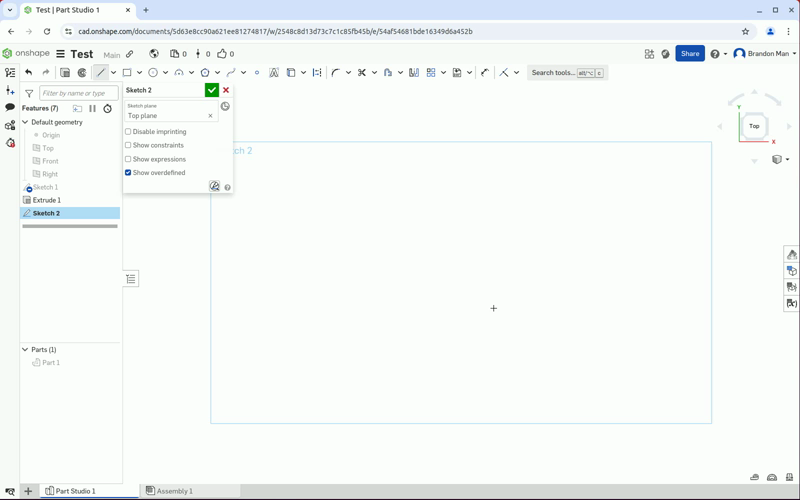
key_up(shift)
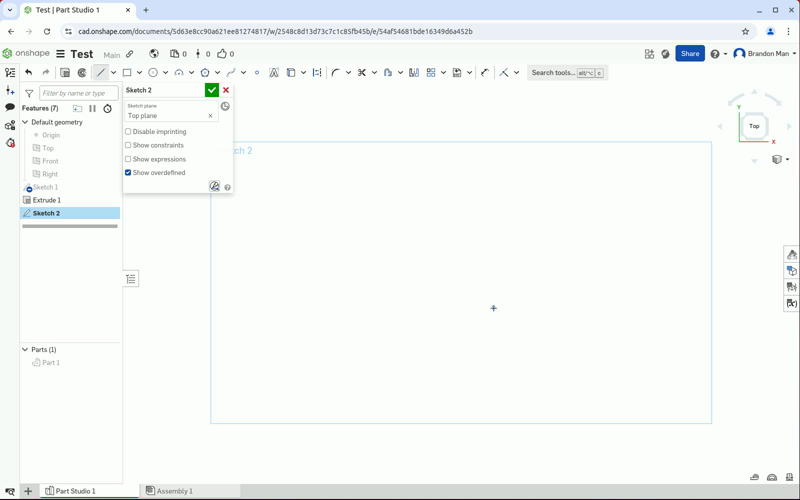
key_down(shift)
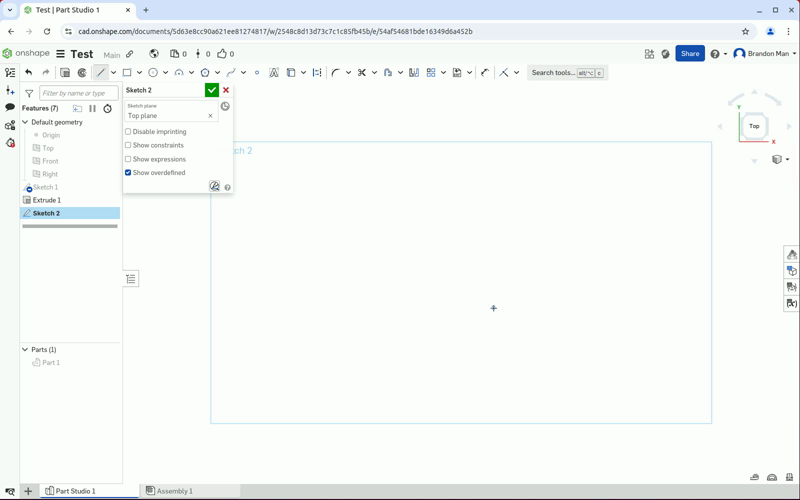
mouse_move(523, 307)
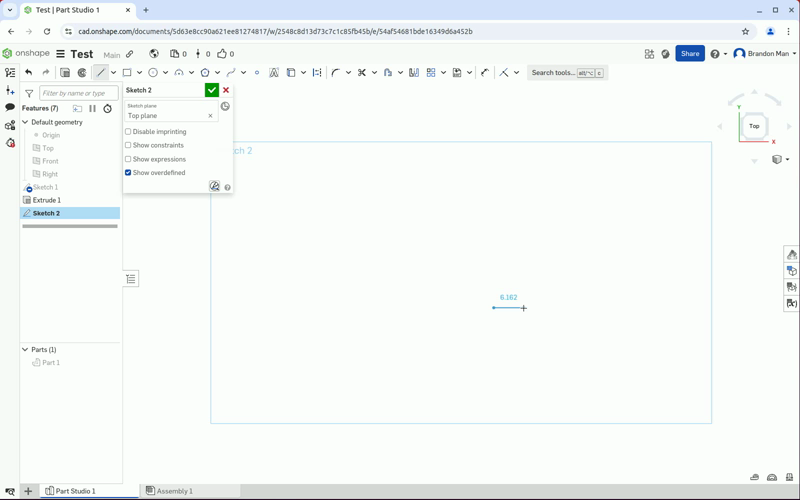
mouse_move(537, 307)
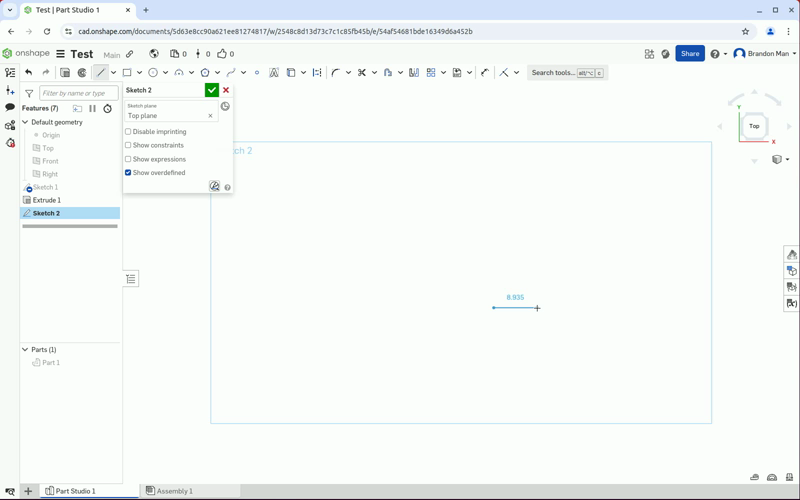
click(537, 307)
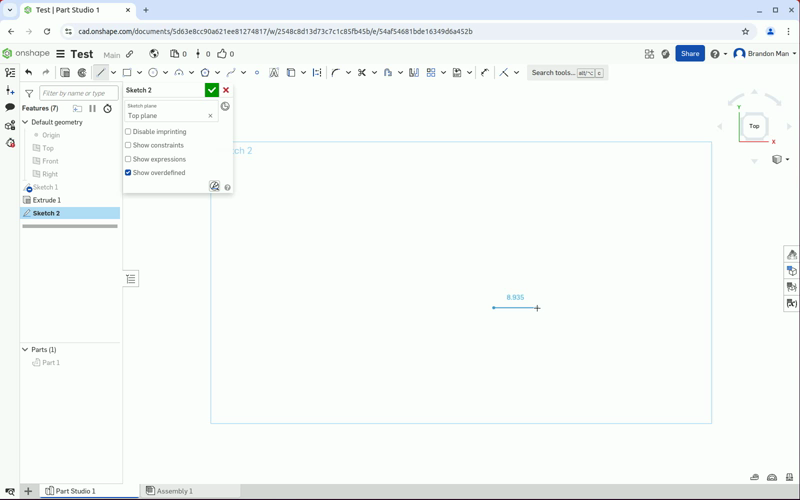
key_up(shift)
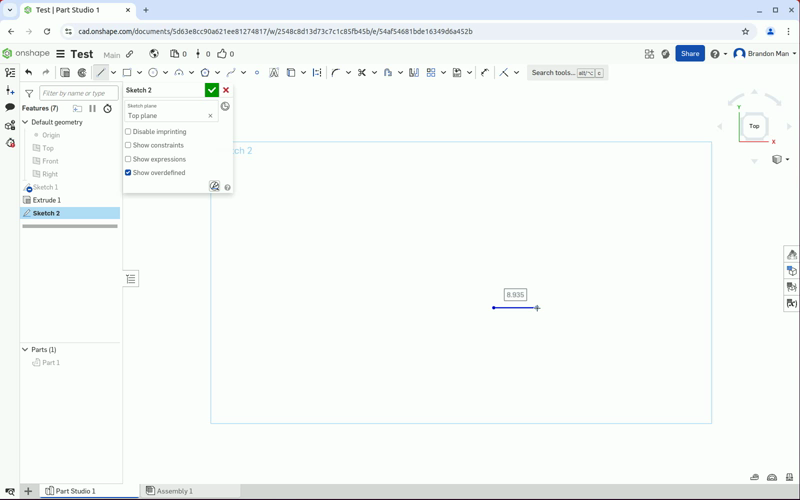
key(esc)
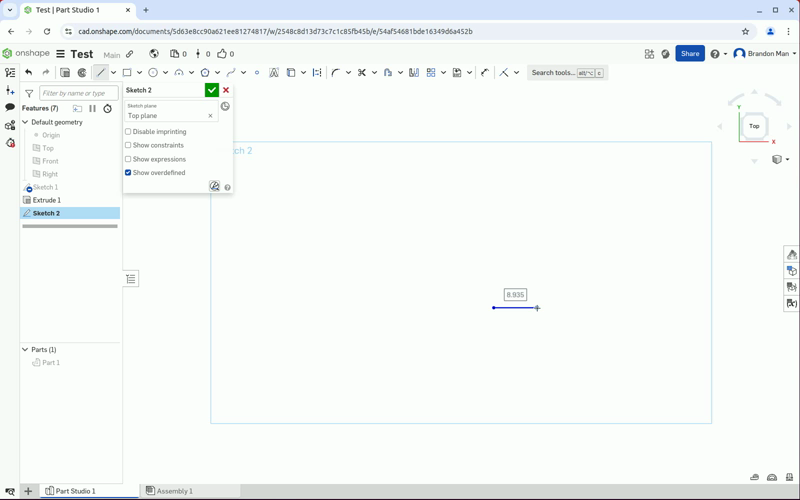
key(a)
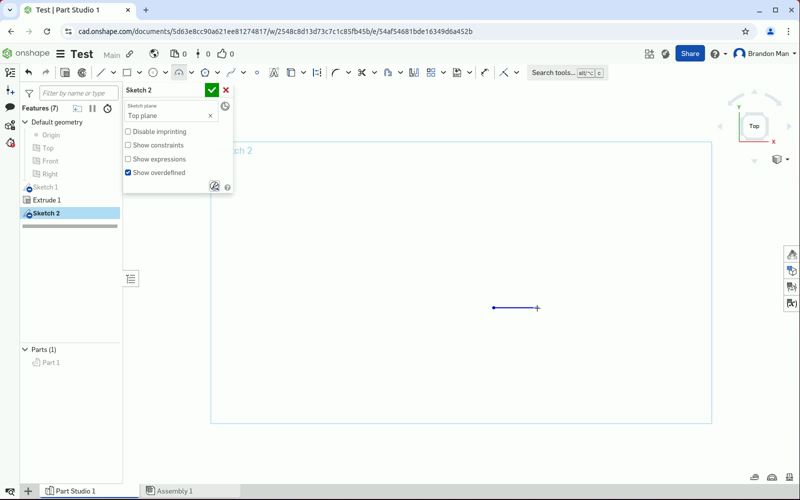
mouse_move(537, 307)
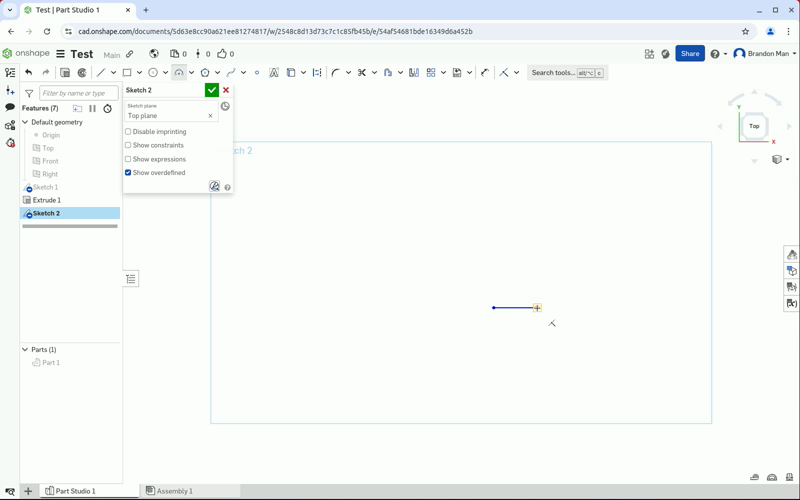
click(537, 307)
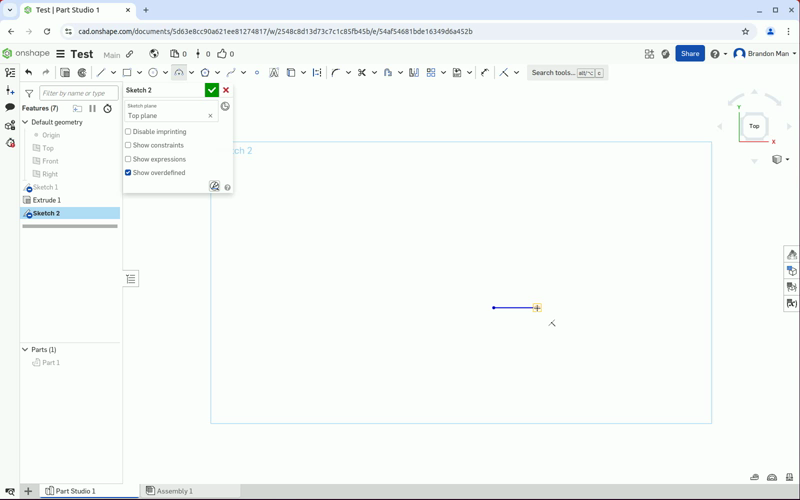
key_down(shift)
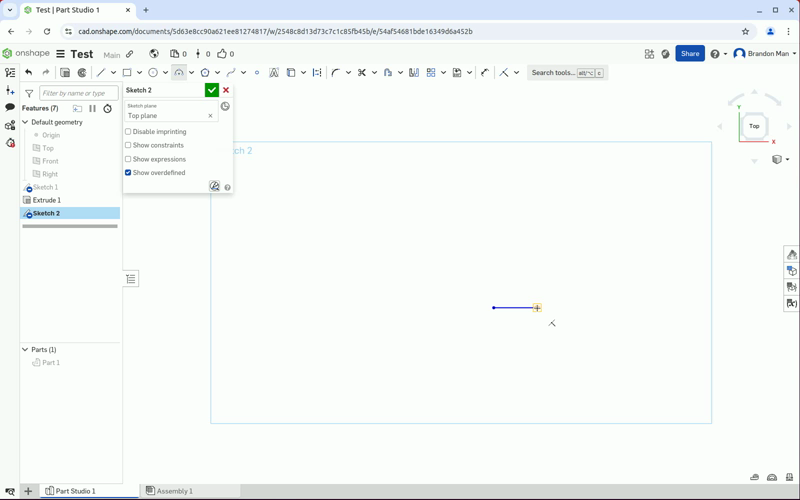
mouse_move(537, 257)
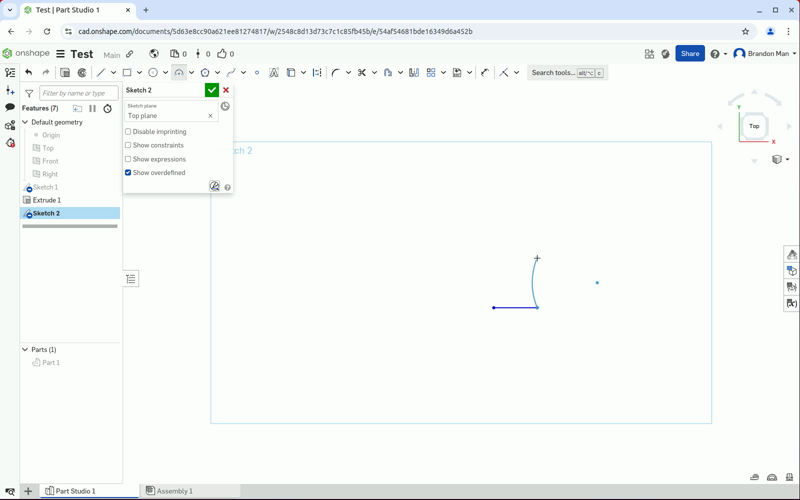
click(537, 257)
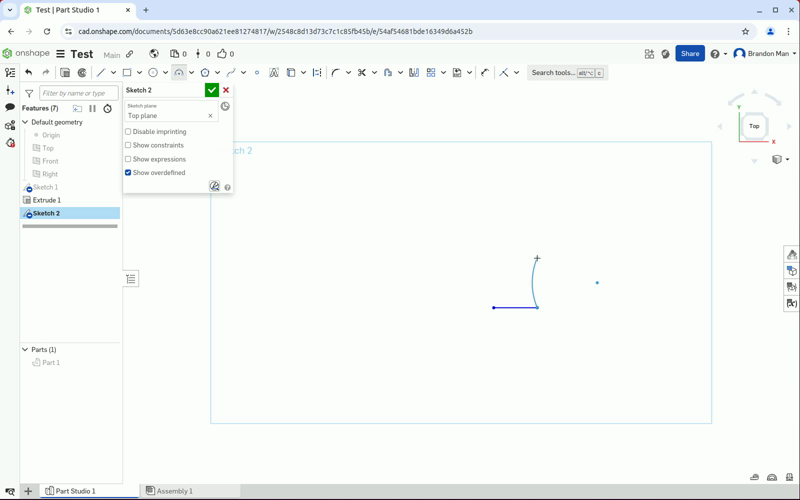
mouse_move(541, 282)
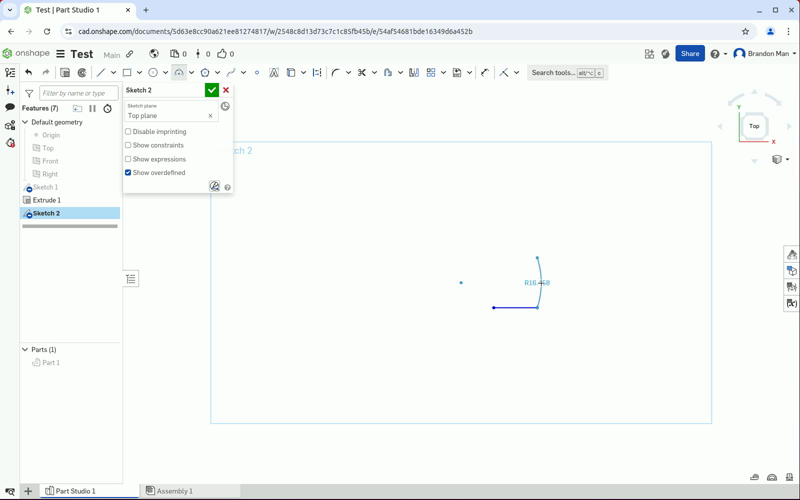
click(541, 282)
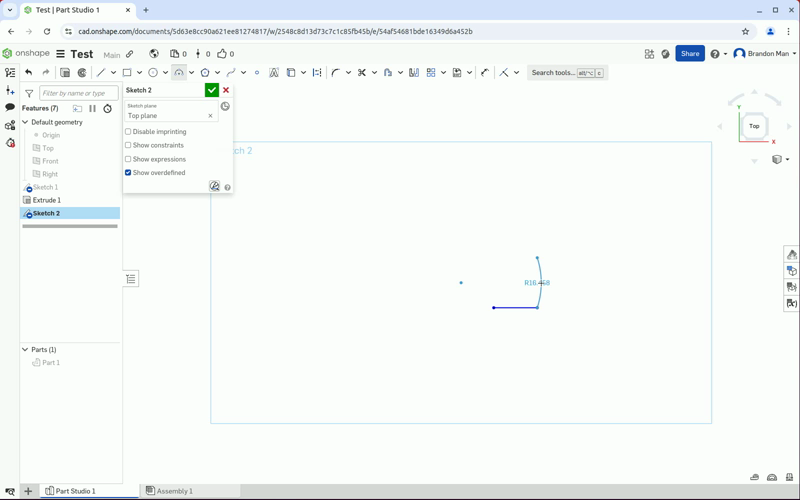
key_up(shift)
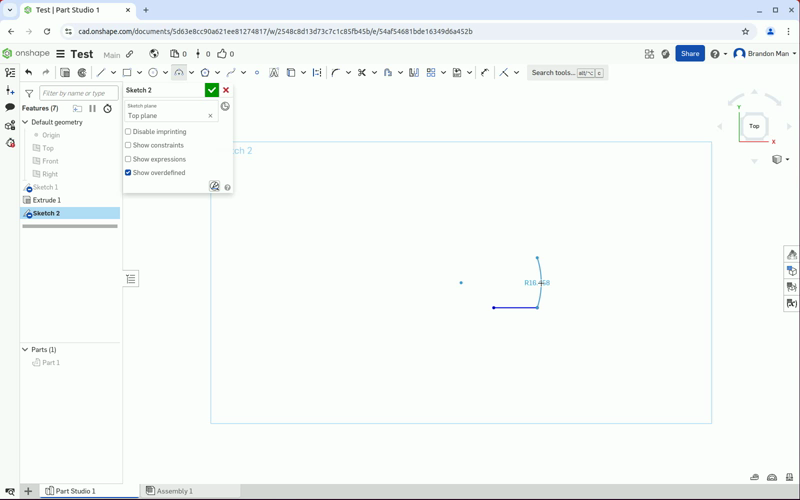
key(esc)
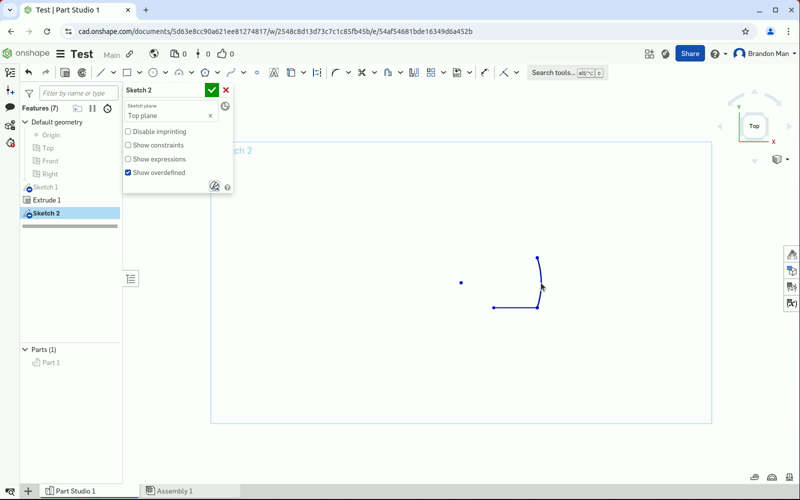
key(l)
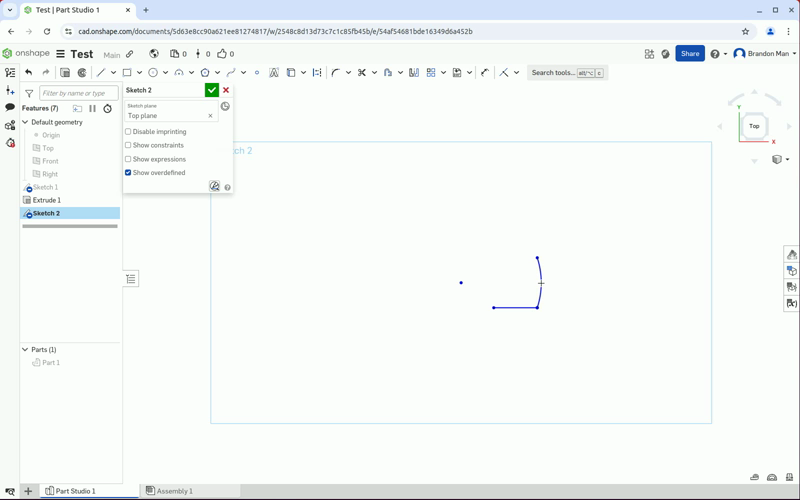
mouse_move(537, 257)
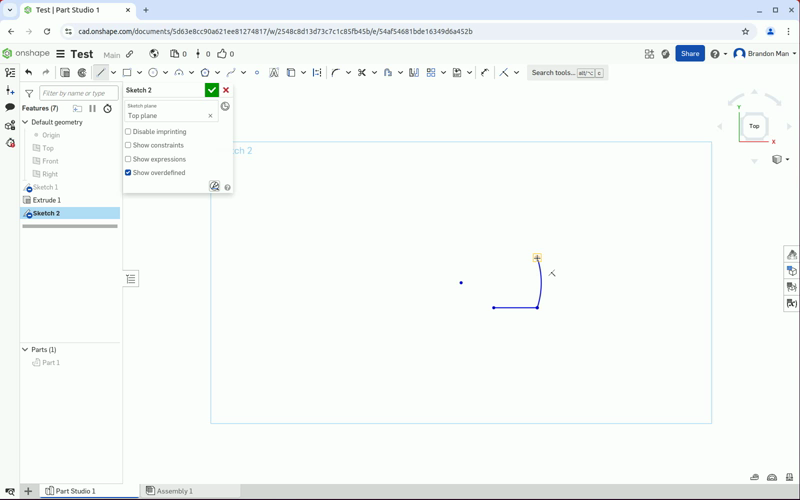
click(537, 257)
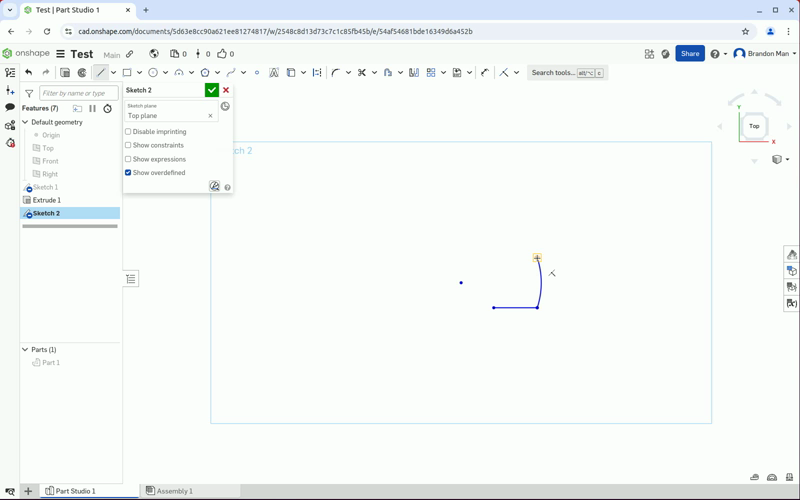
key_down(shift)
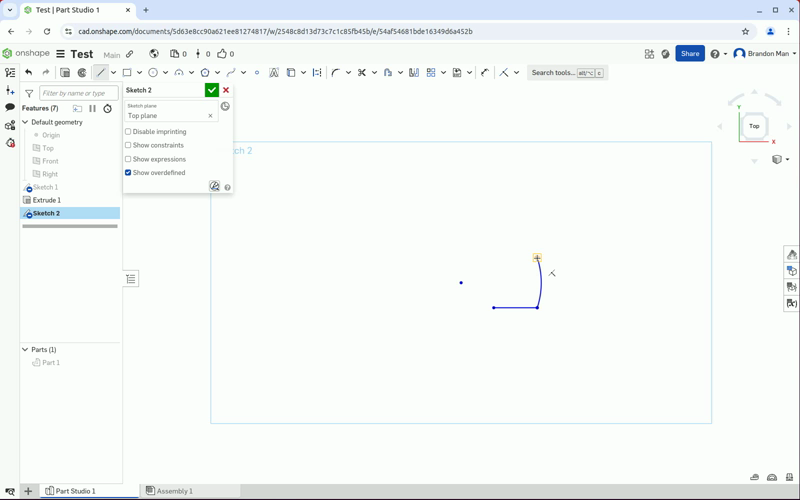
mouse_move(567, 257)
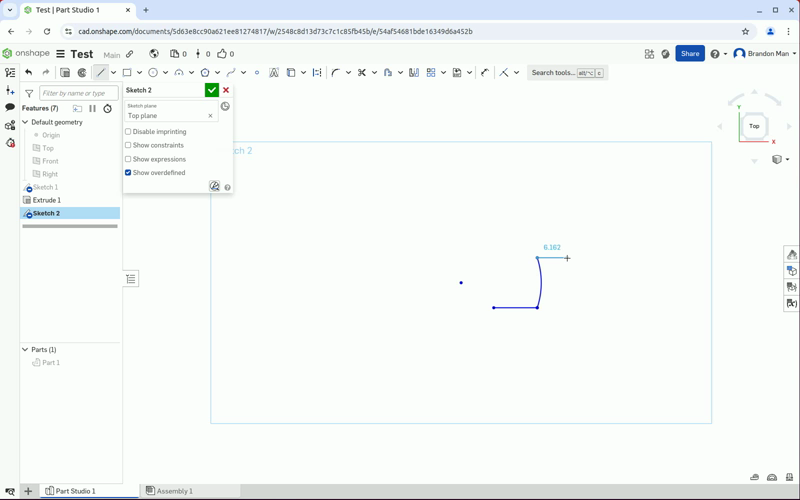
mouse_move(493, 257)
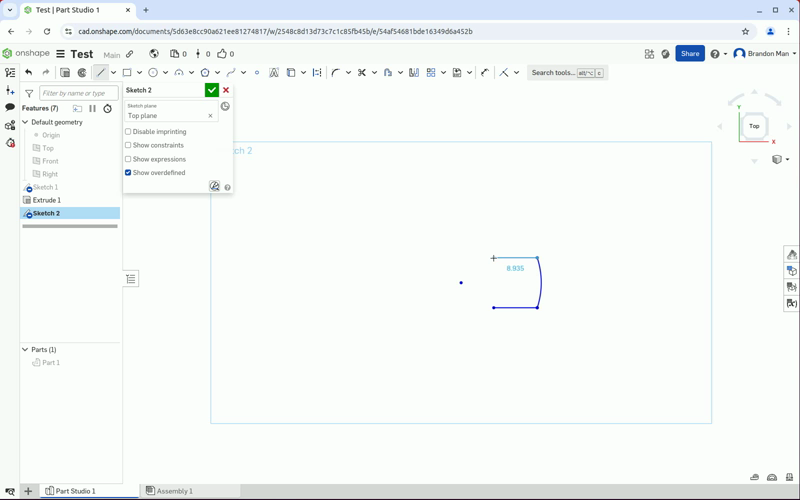
click(493, 257)
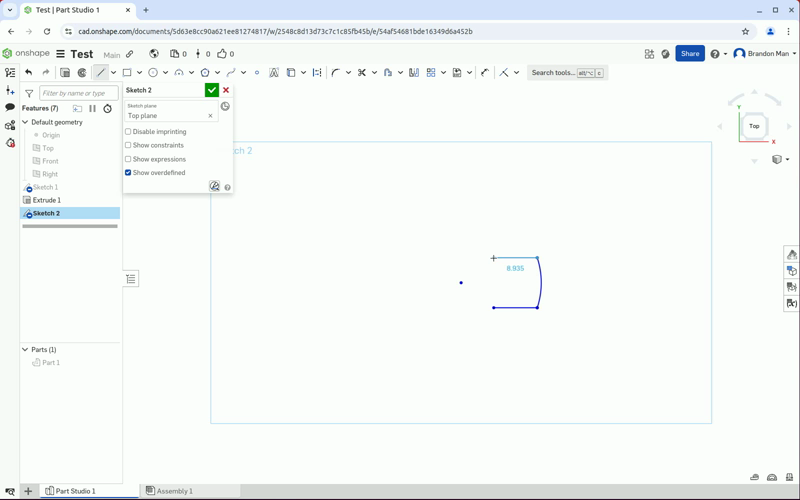
key_up(shift)
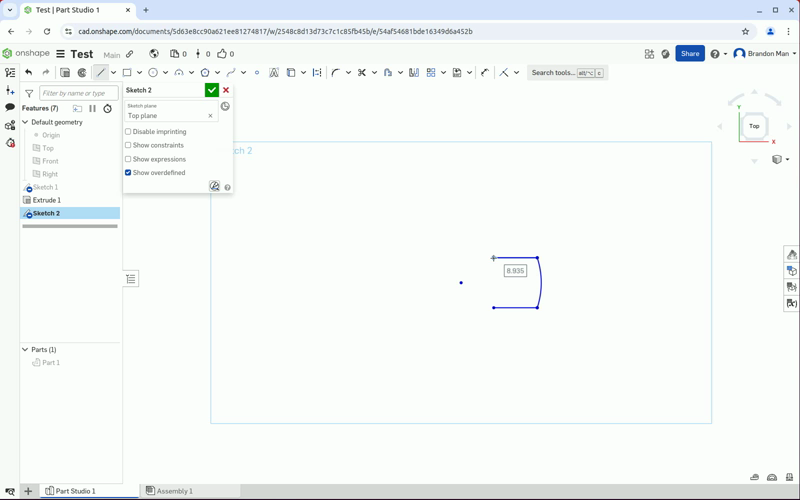
mouse_move(523, 257)
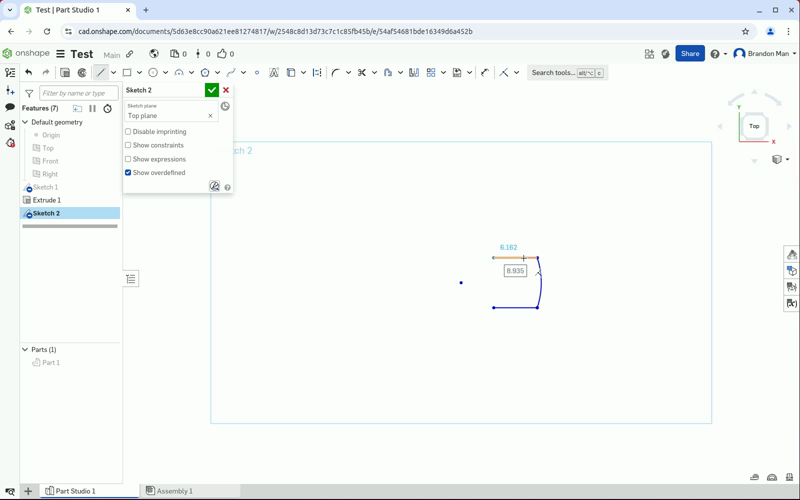
key_down(shift)
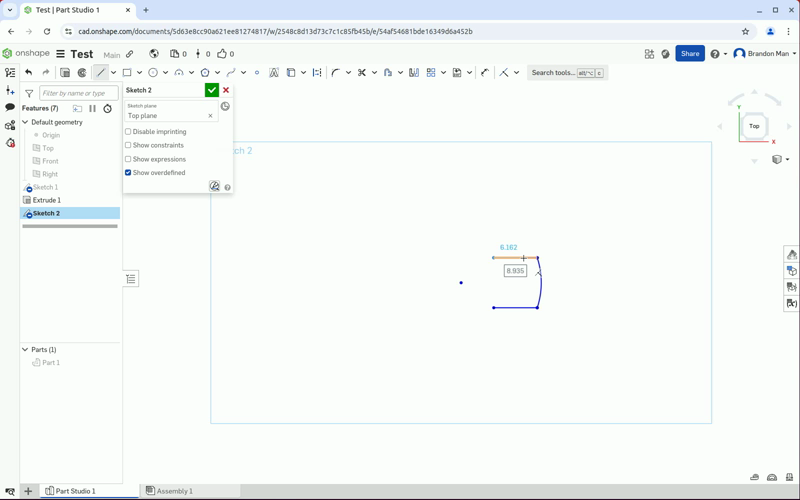
mouse_move(493, 307)
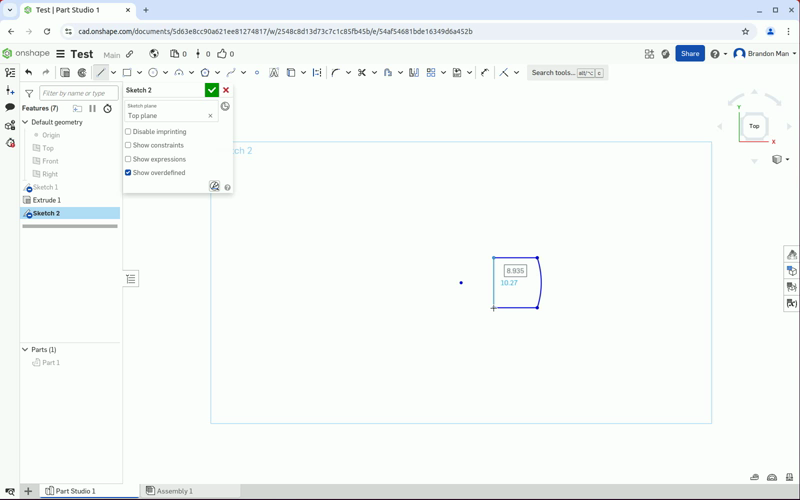
key_up(shift)
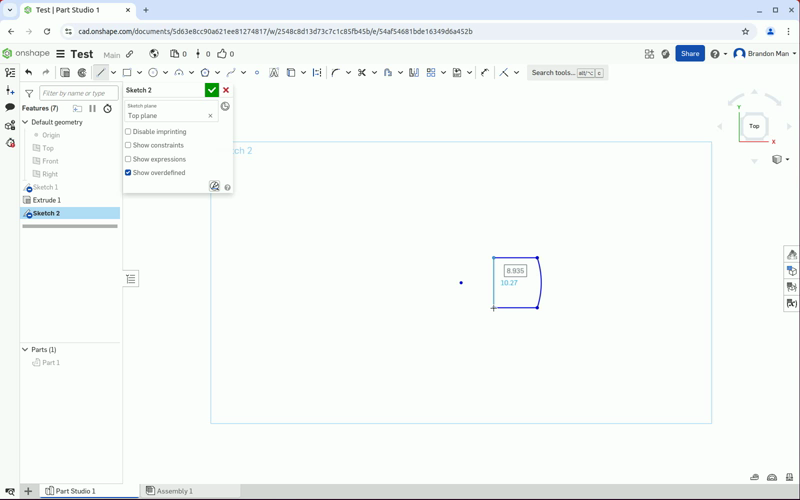
click(493, 307)
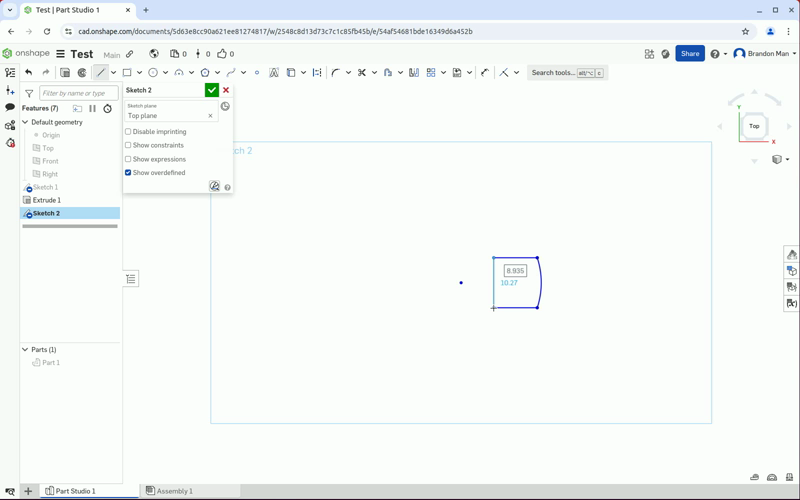
key(esc)
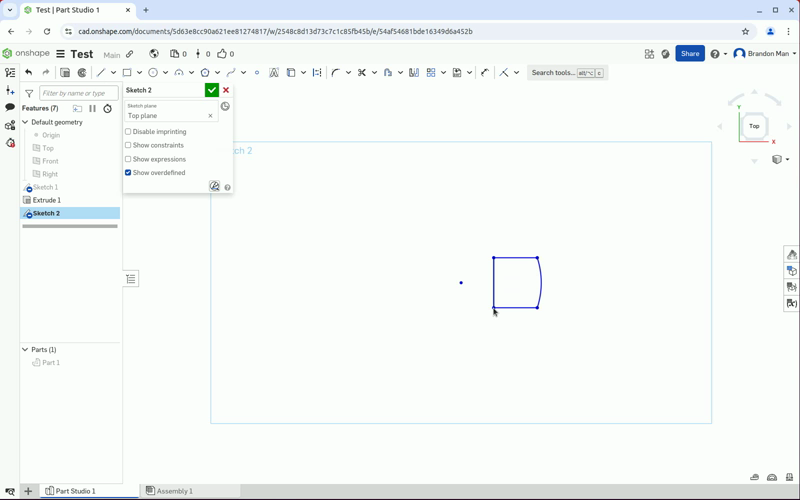
mouse_move(512, 294)
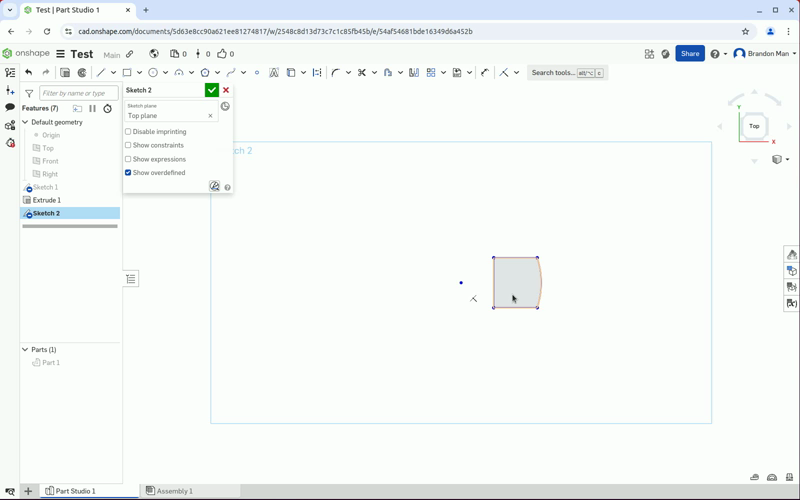
click(512, 294)
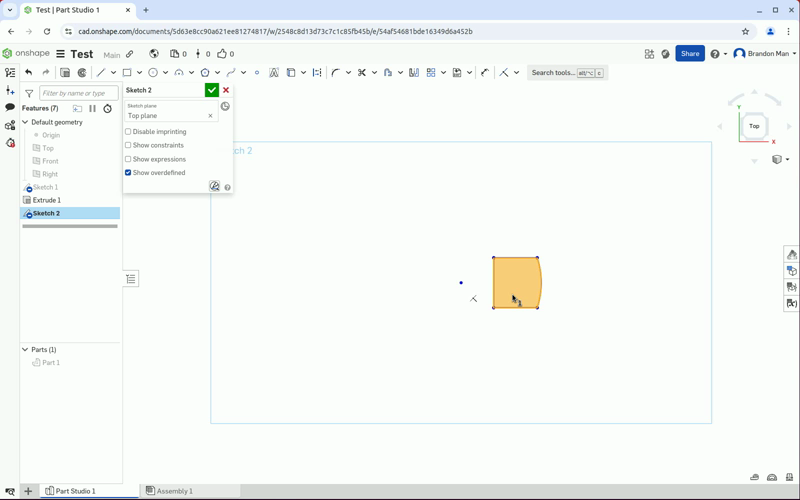
mouse_move(73, 352)
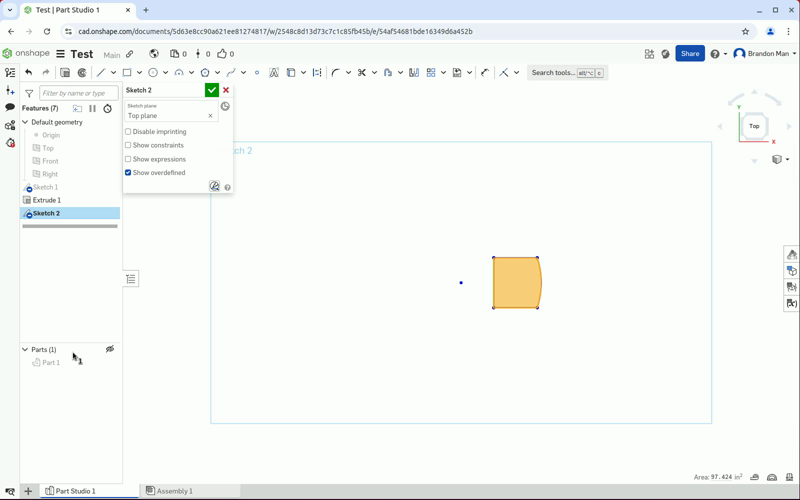
key(shift+y)
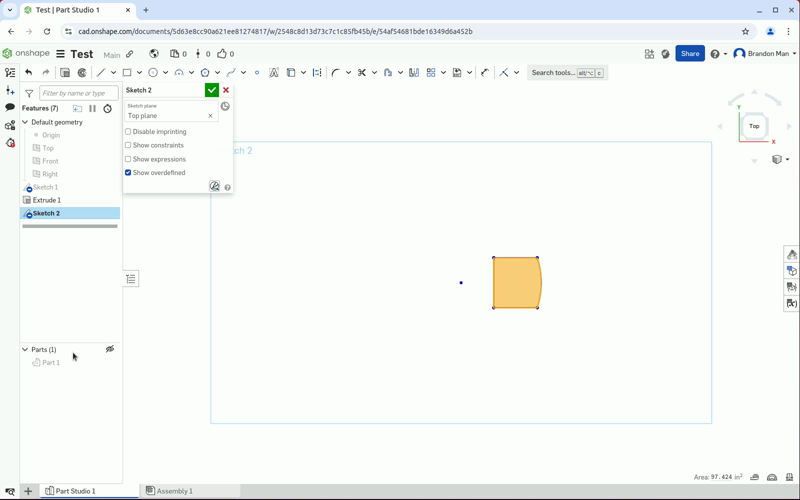
key(shift+e)
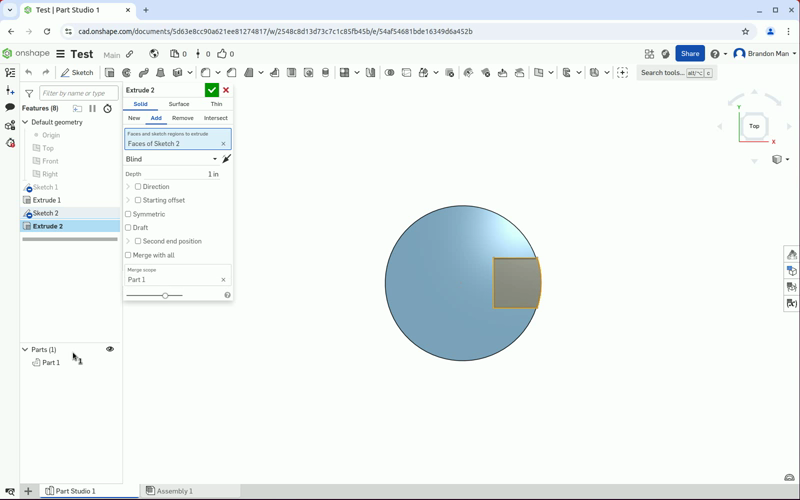
mouse_move(143, 106)
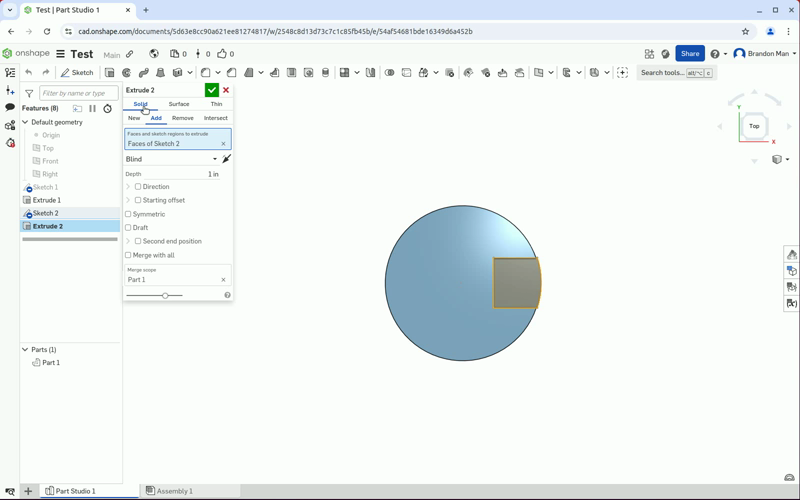
click(143, 106)
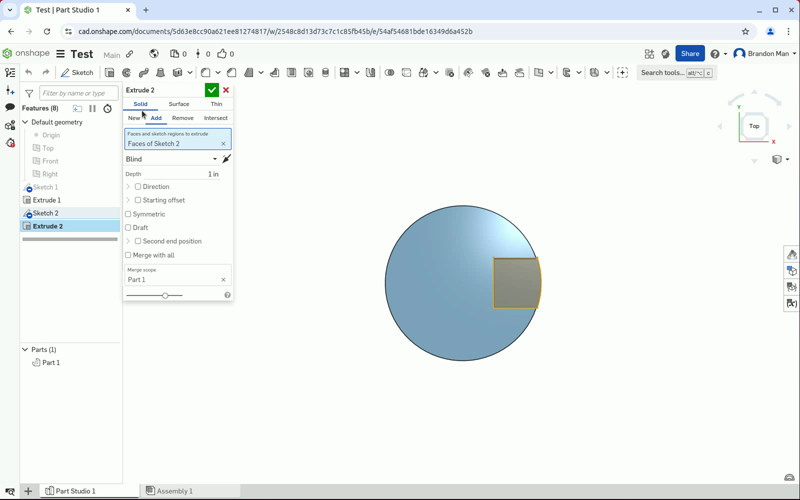
mouse_move(137, 120)
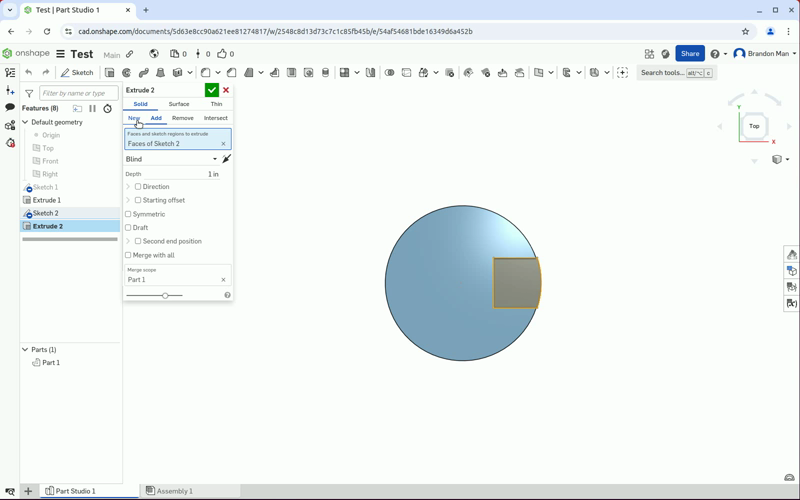
click(137, 120)
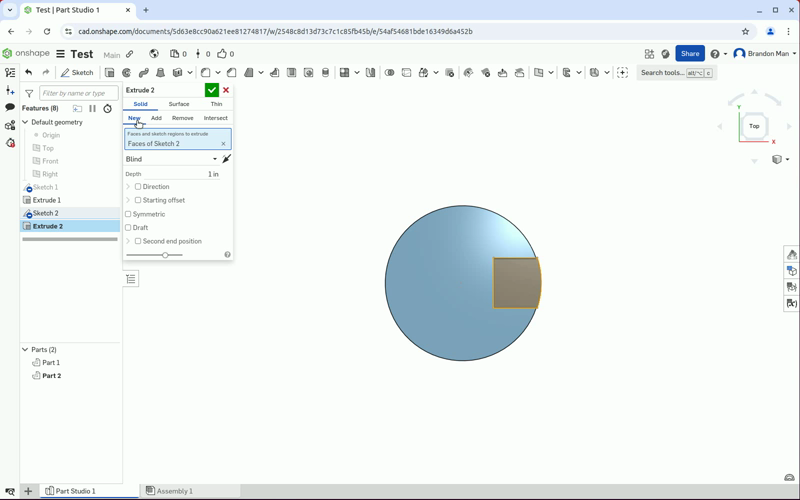
key(tab, 4)
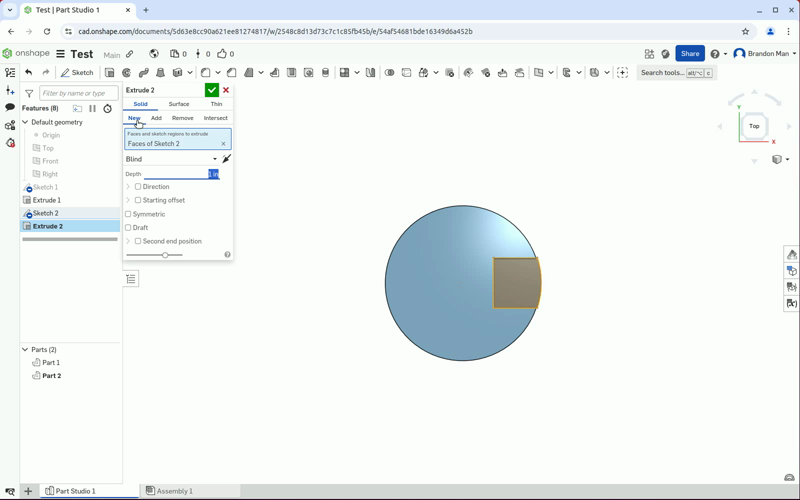
text(13.239)
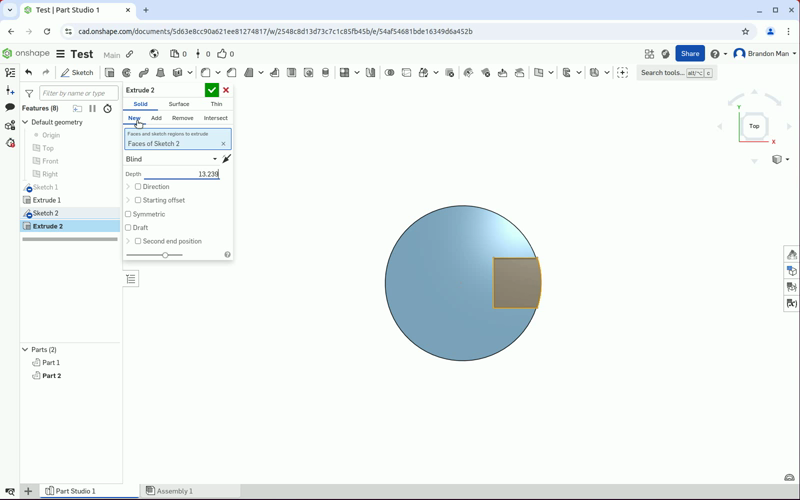
key(enter)
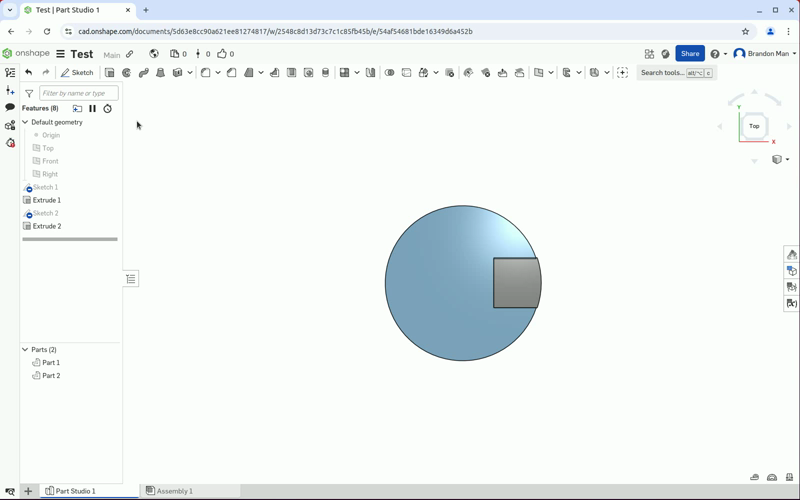
key(shift+h)
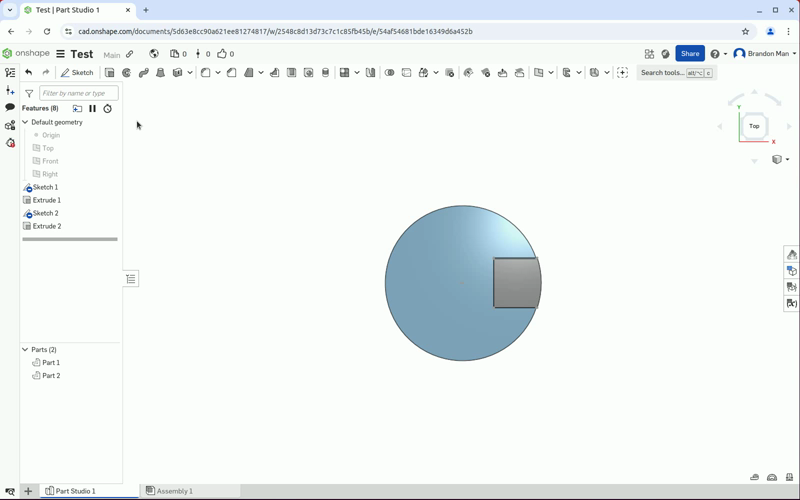
key(shift+h)
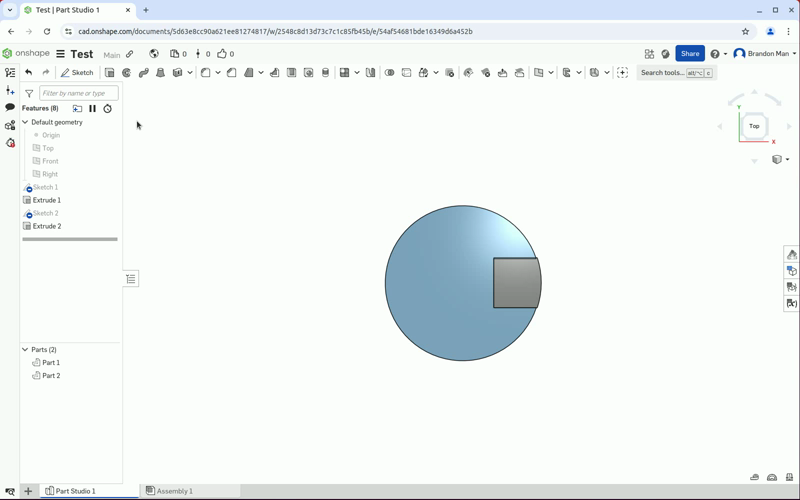
mouse_move(73, 189)
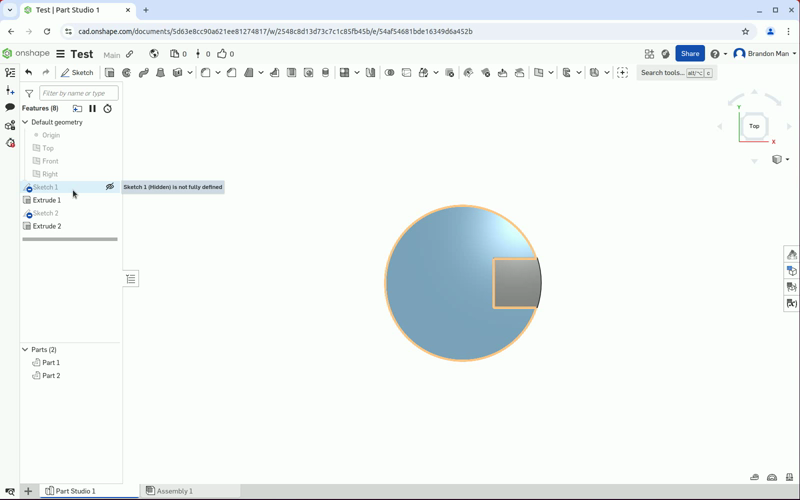
click(73, 189)
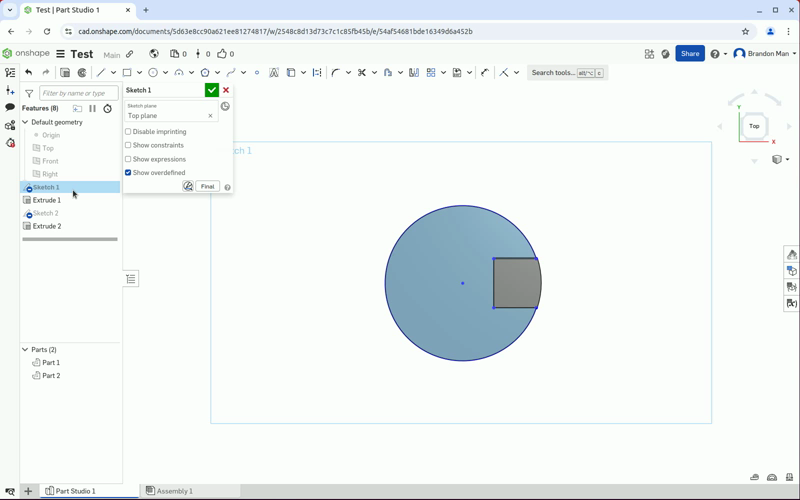
mouse_move(229, 92)
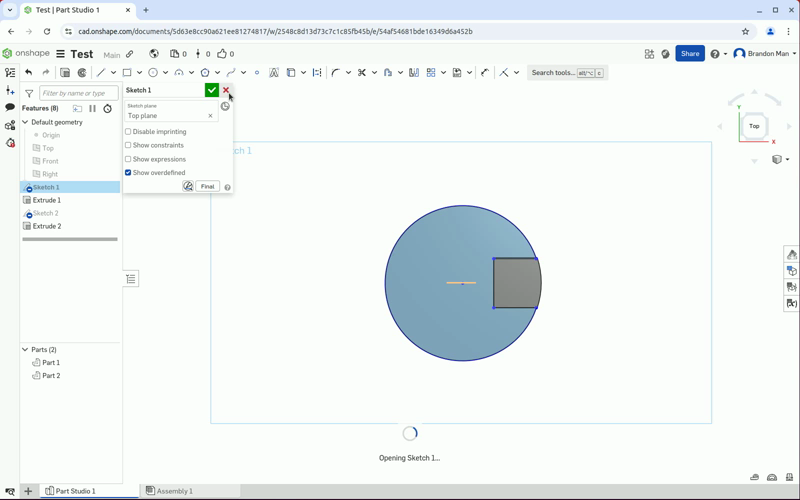
click(229, 92)
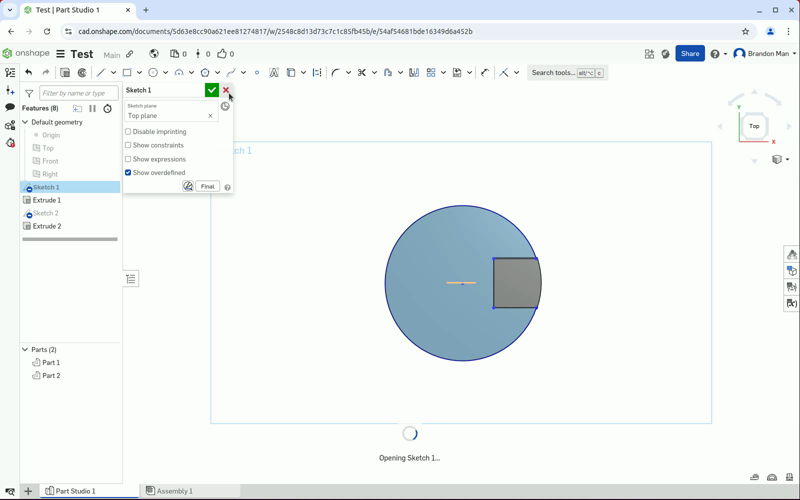
key(shift+s)
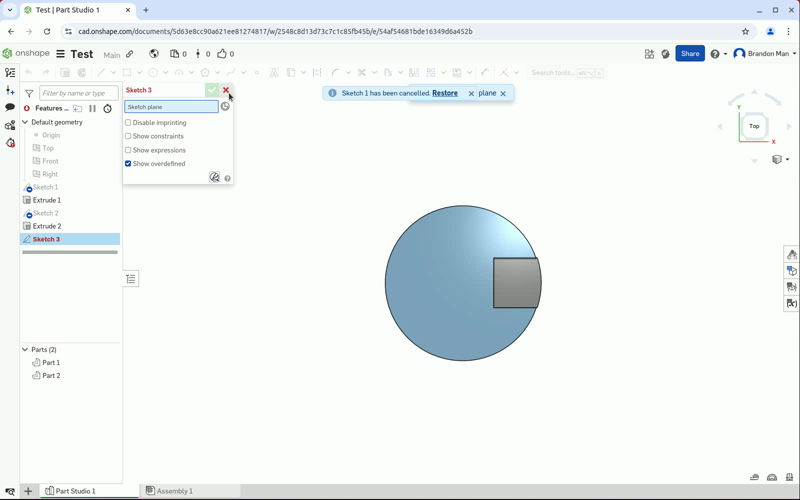
mouse_move(73, 150)
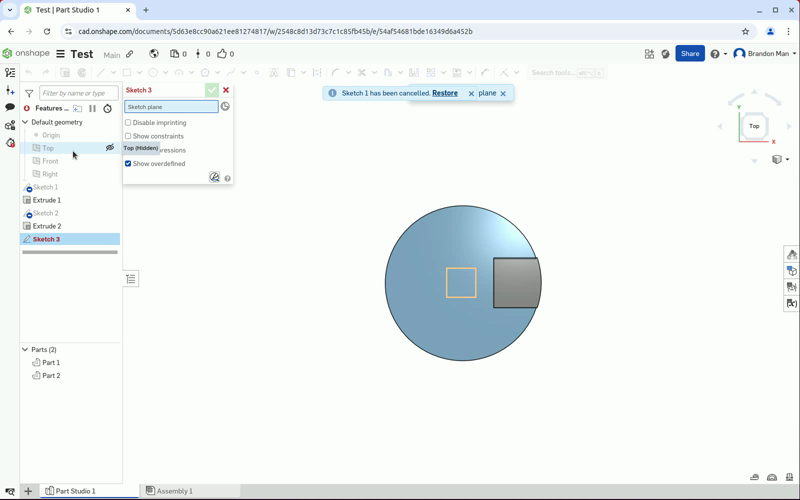
click(73, 150)
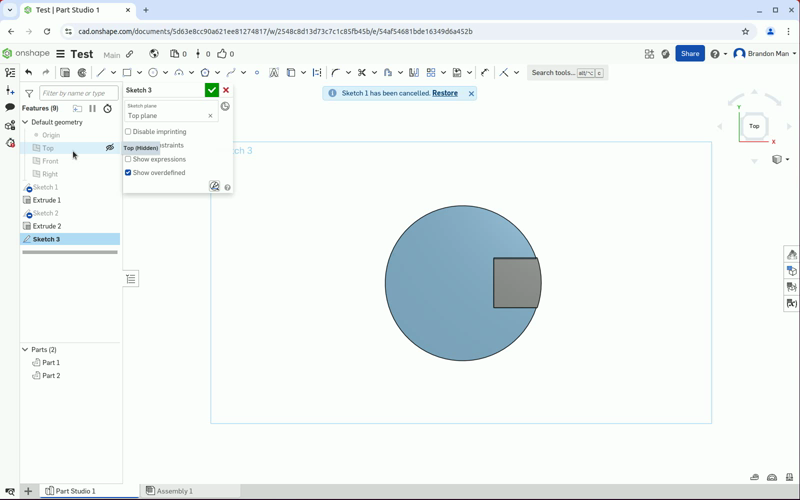
mouse_move(73, 352)
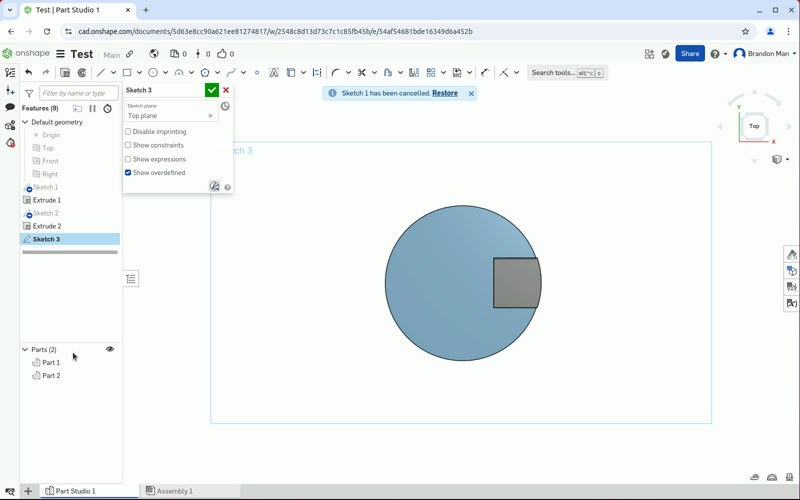
key(y)
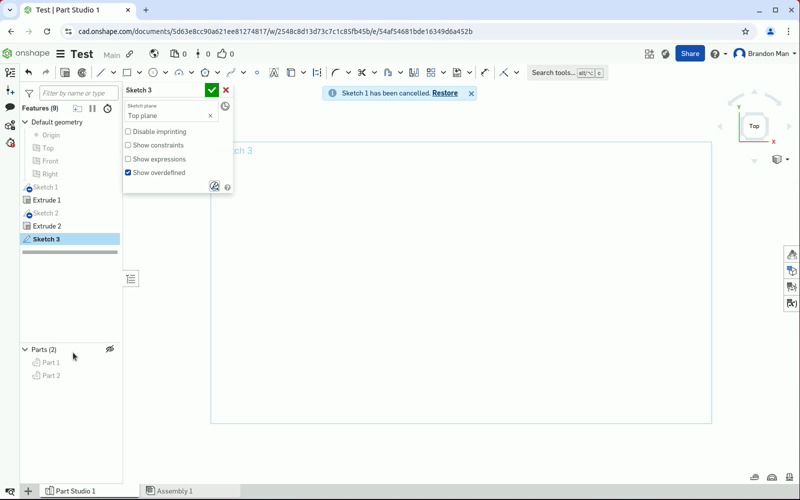
key(l)
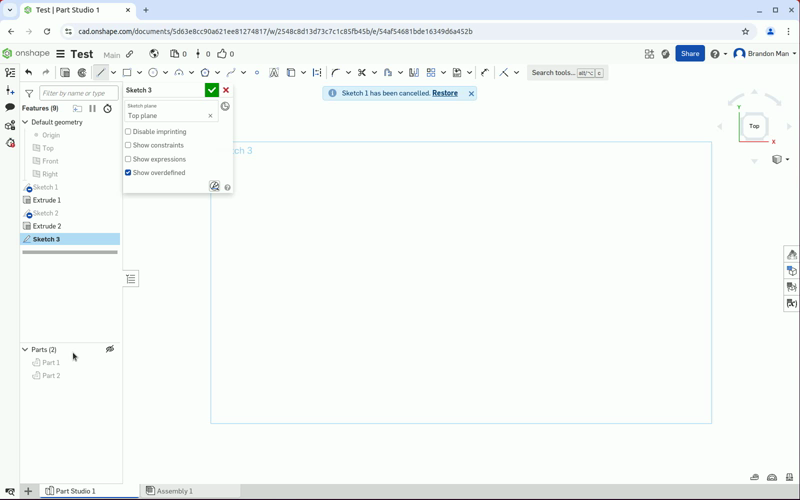
key_down(shift)
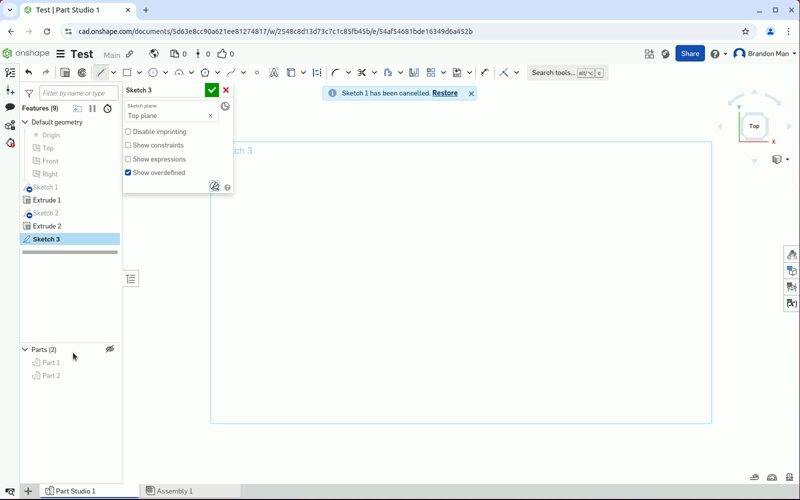
mouse_move(535, 307)
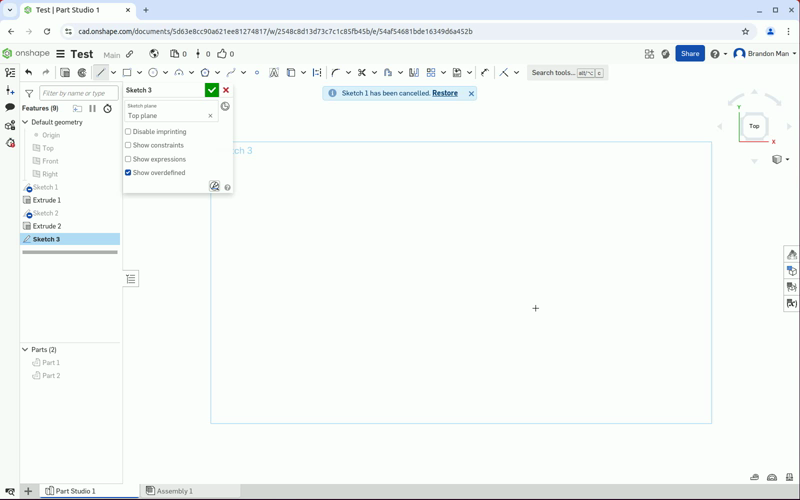
click(535, 307)
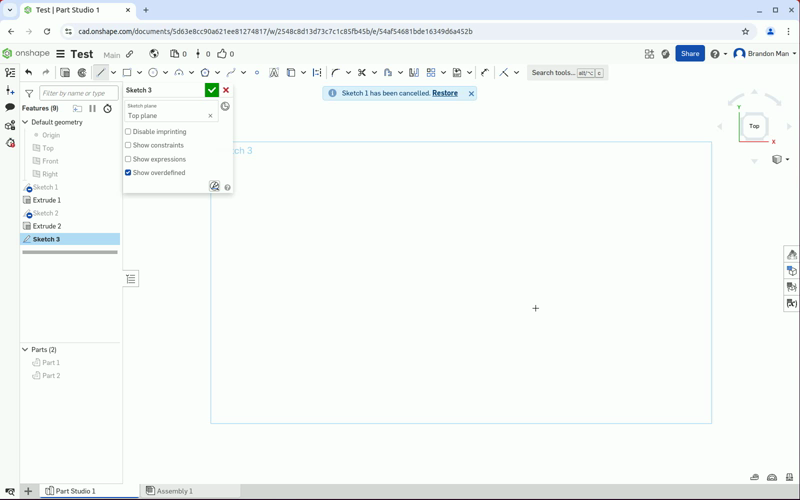
key_up(shift)
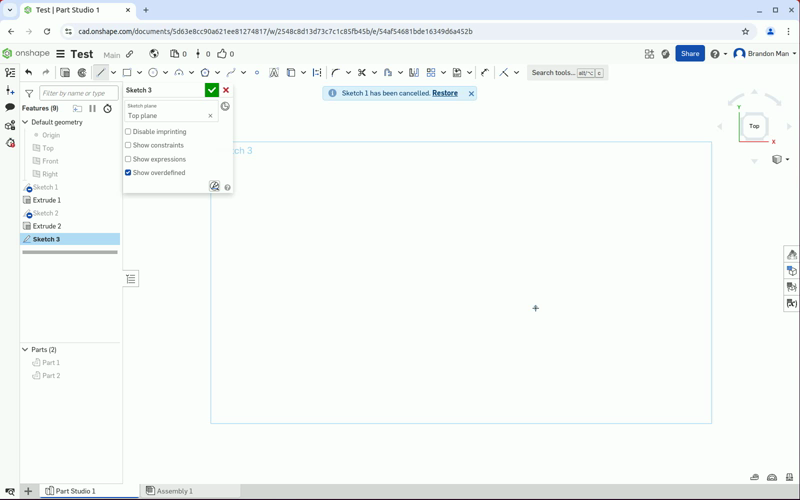
key_down(shift)
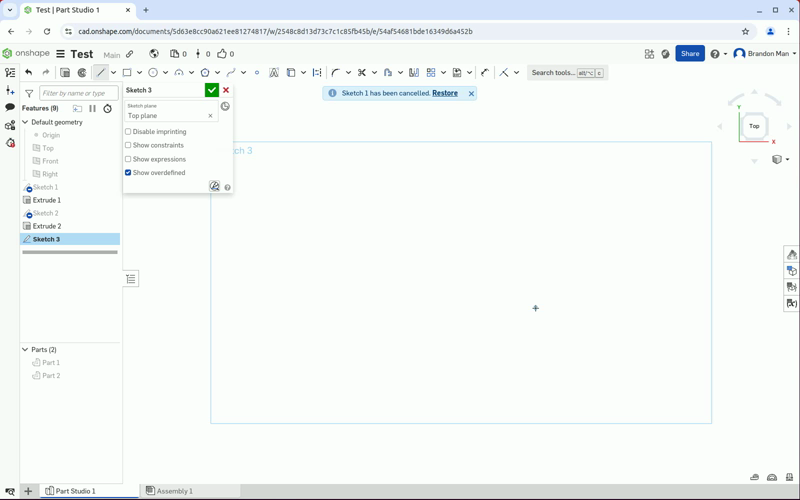
mouse_move(565, 307)
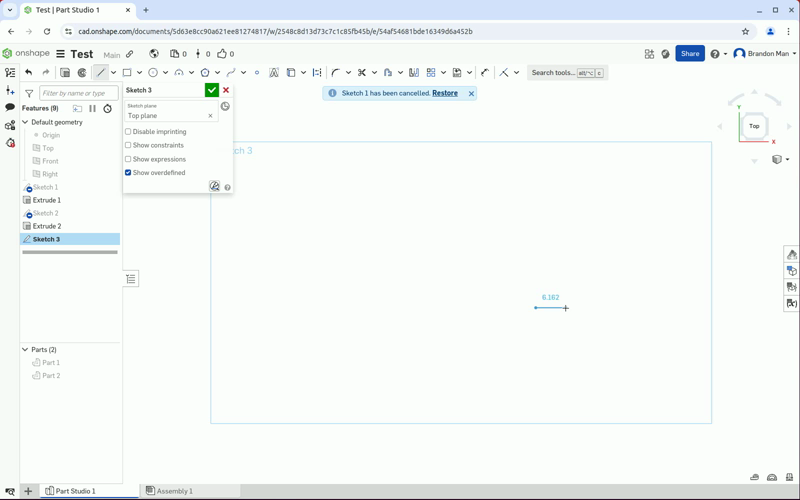
mouse_move(573, 307)
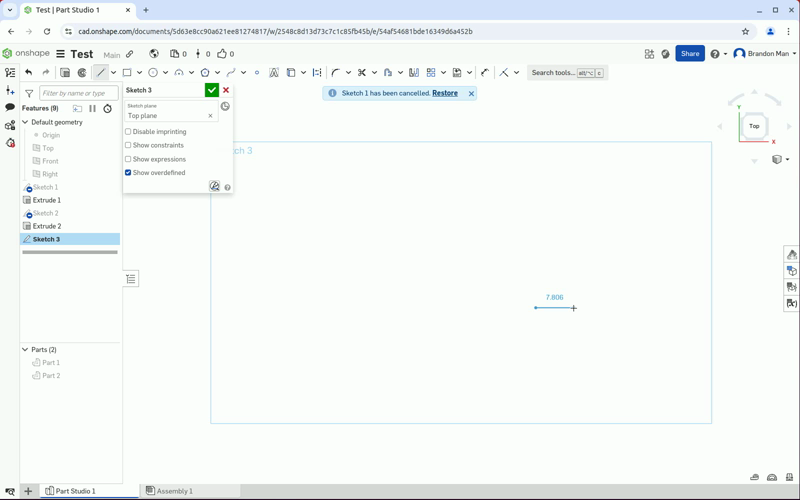
click(573, 307)
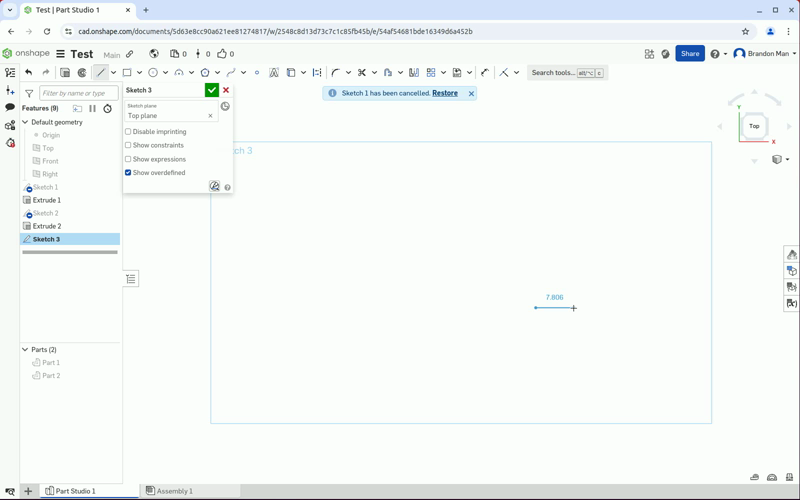
key_up(shift)
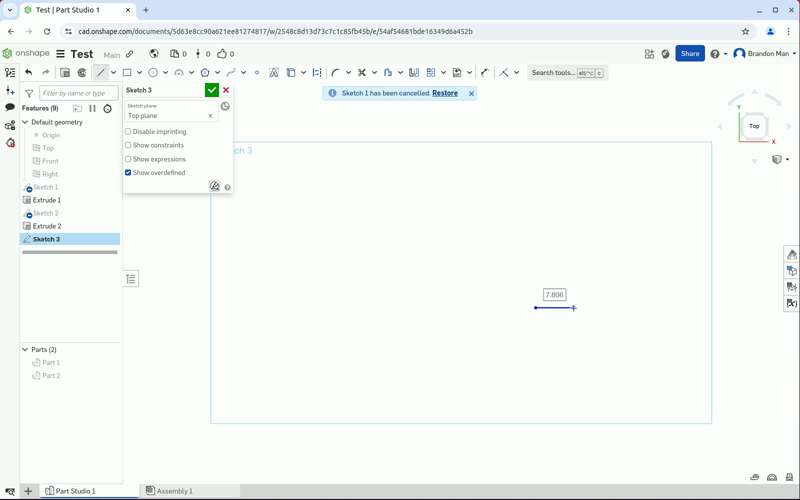
key_down(shift)
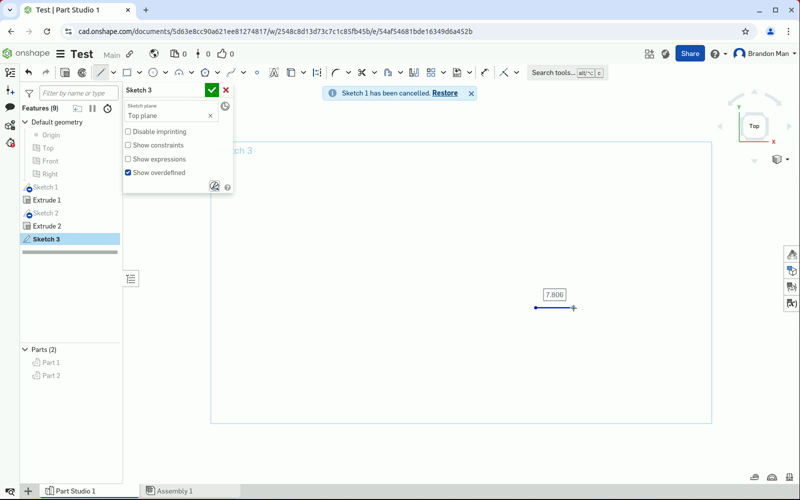
mouse_move(589, 307)
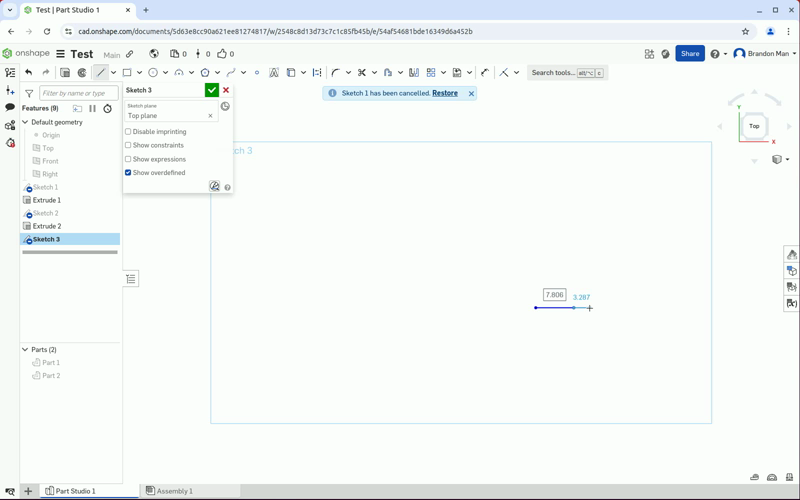
mouse_move(573, 257)
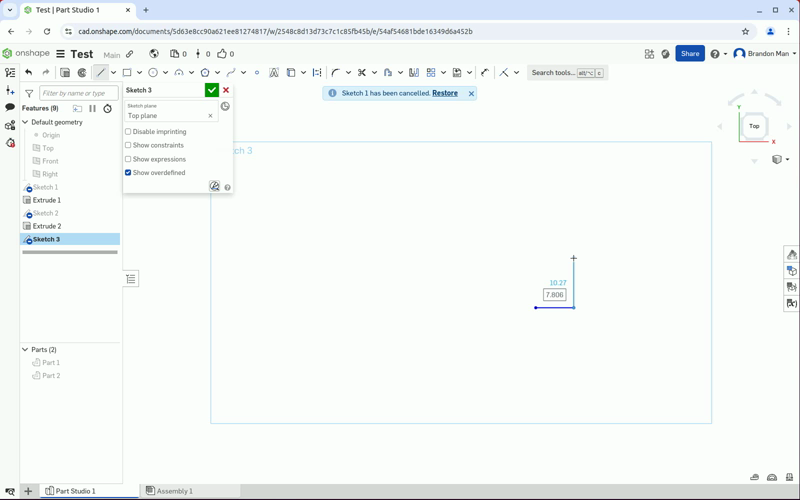
click(573, 257)
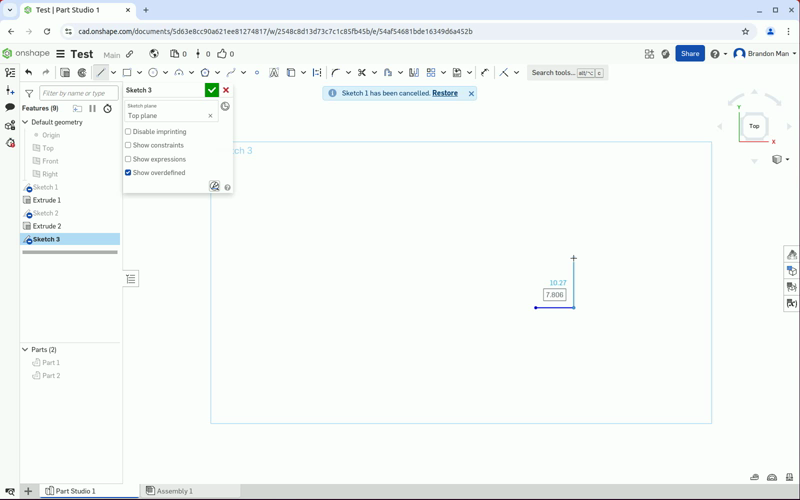
key_up(shift)
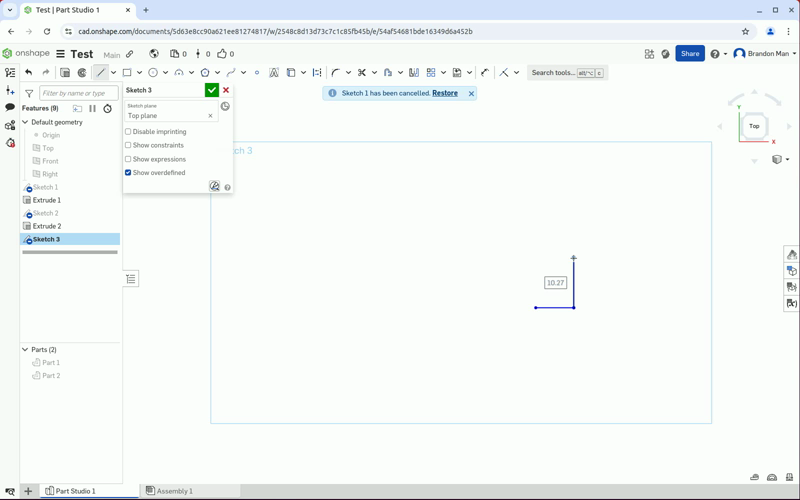
key_down(shift)
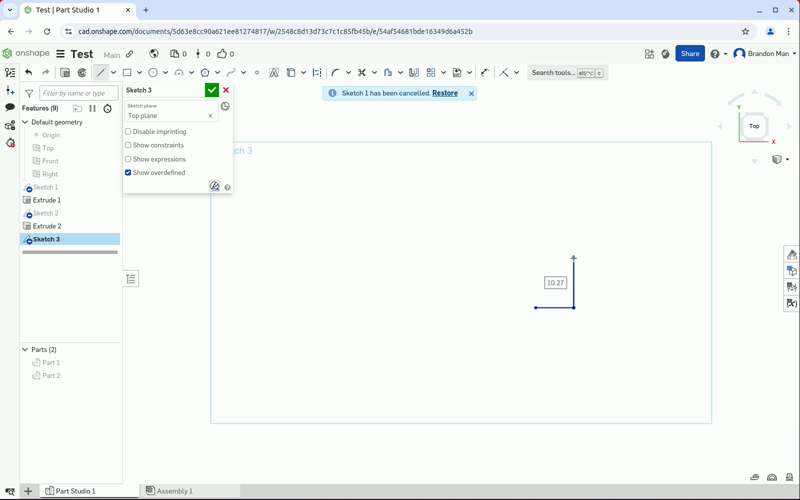
mouse_move(589, 257)
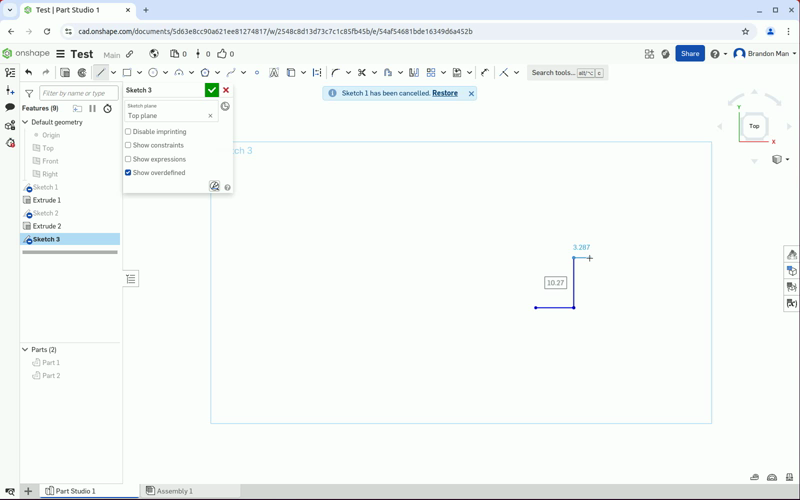
mouse_move(535, 257)
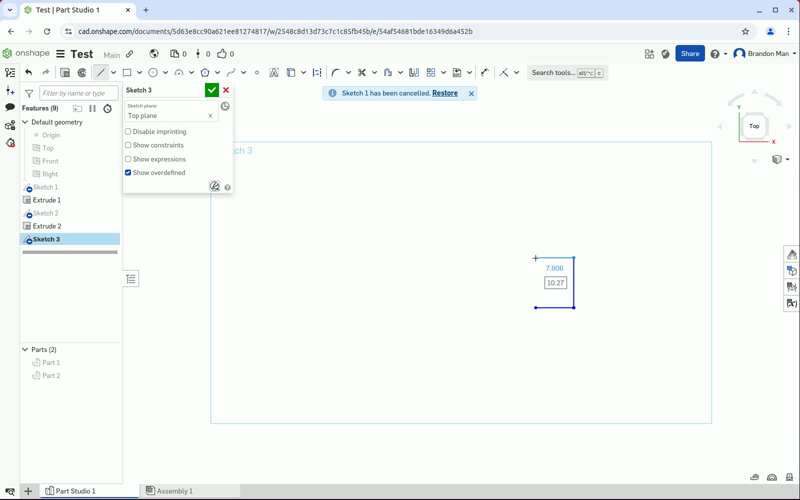
click(535, 257)
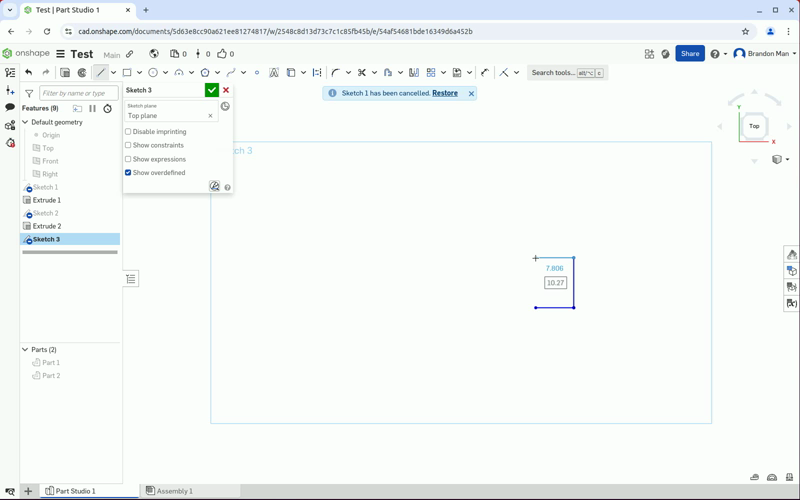
key_up(shift)
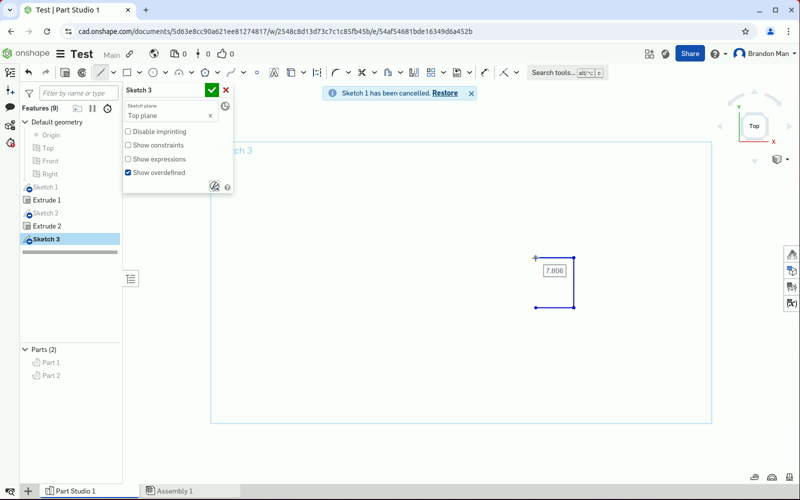
key(esc)
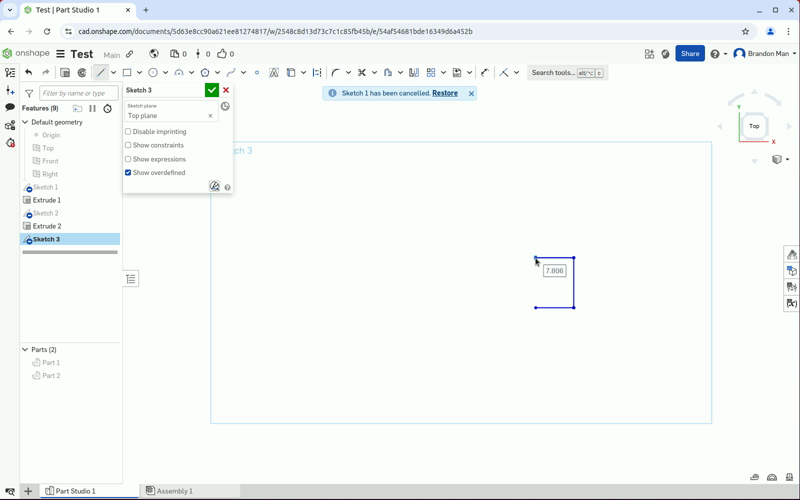
key(a)
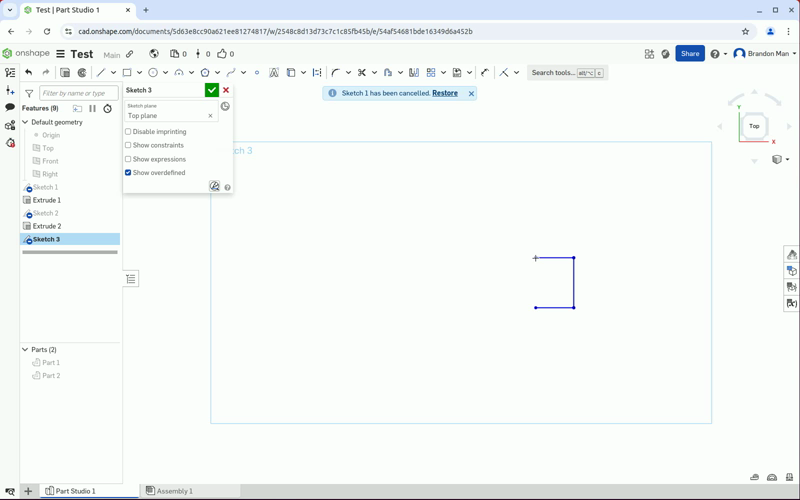
mouse_move(535, 257)
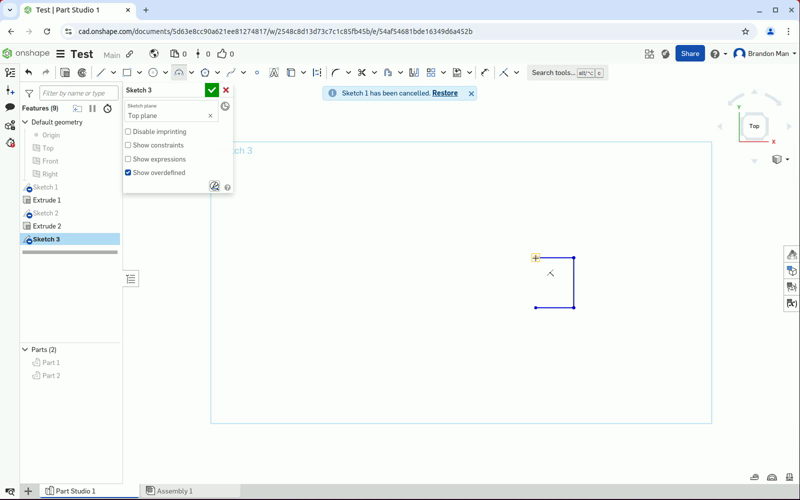
click(535, 257)
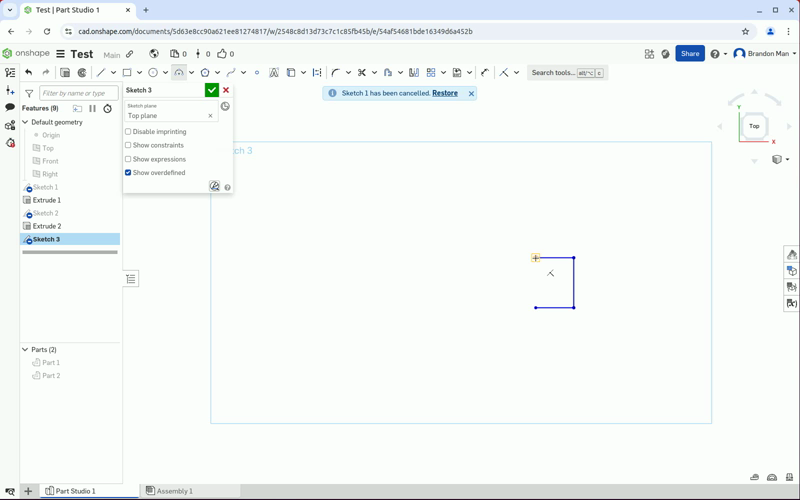
mouse_move(535, 307)
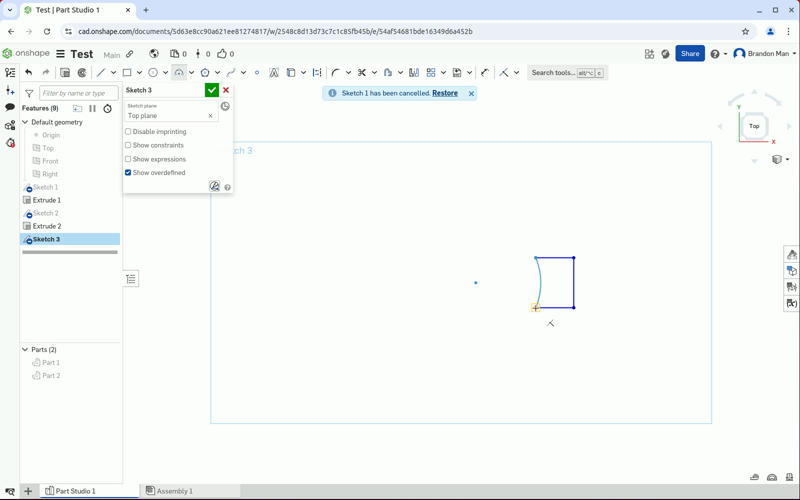
click(535, 307)
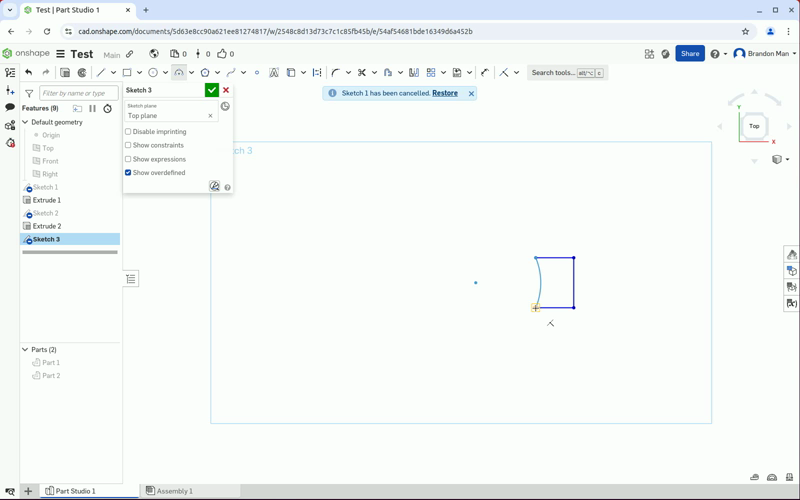
key_down(shift)
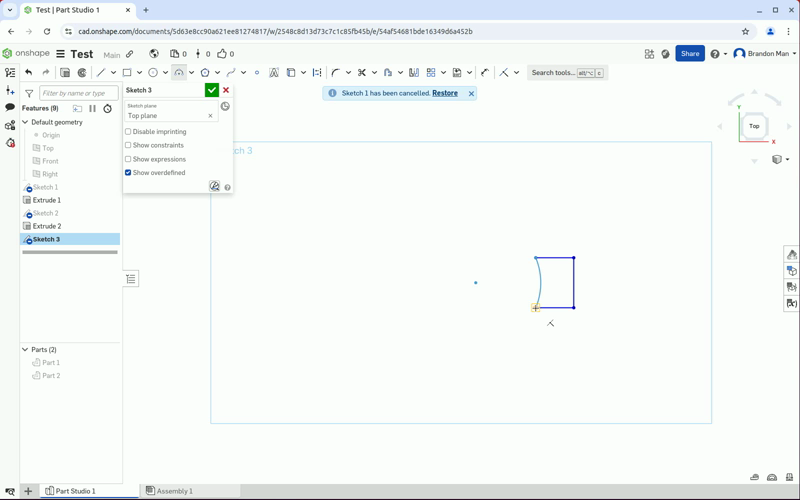
mouse_move(539, 282)
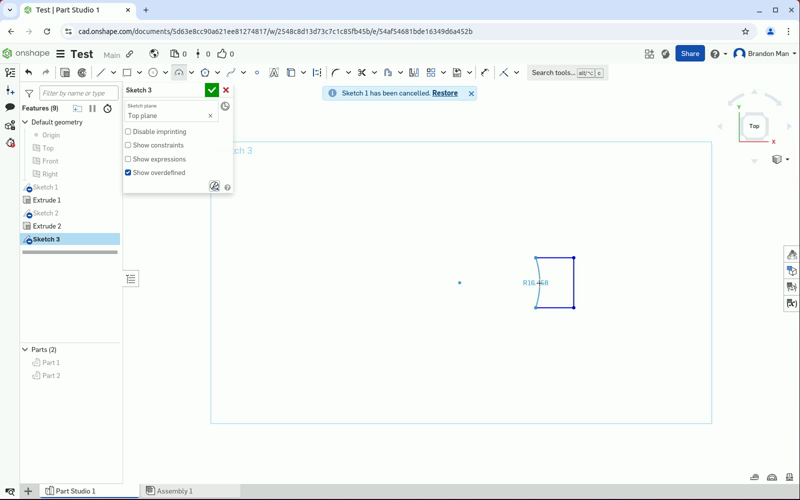
click(539, 282)
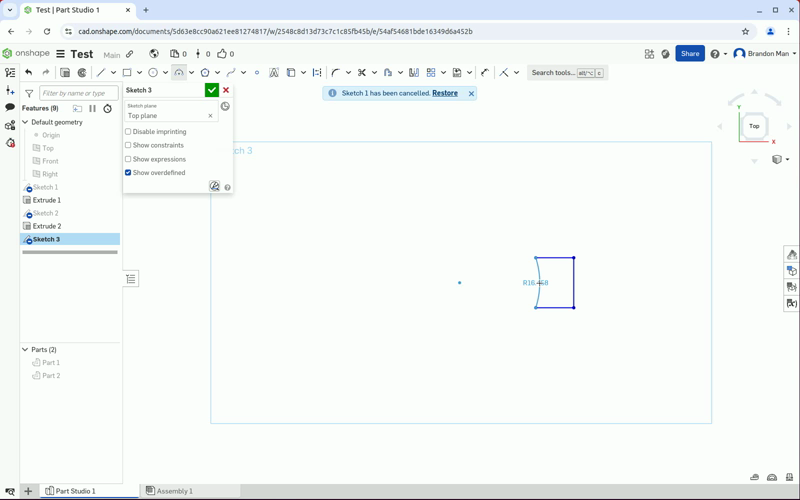
key_up(shift)
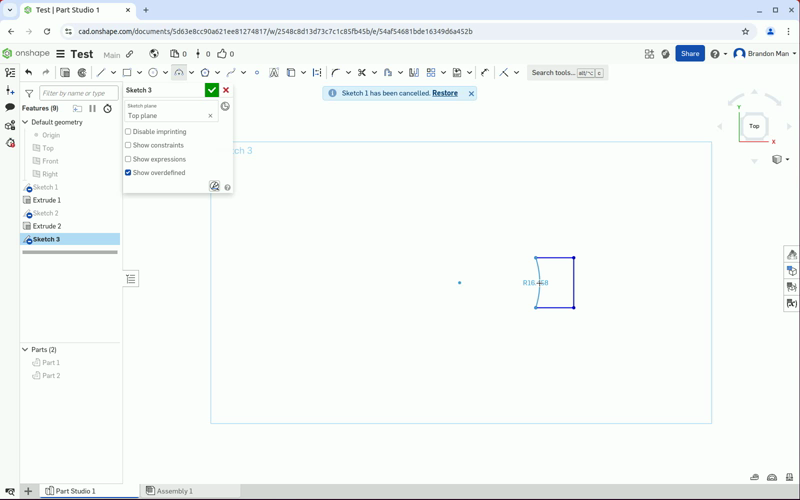
key(esc)
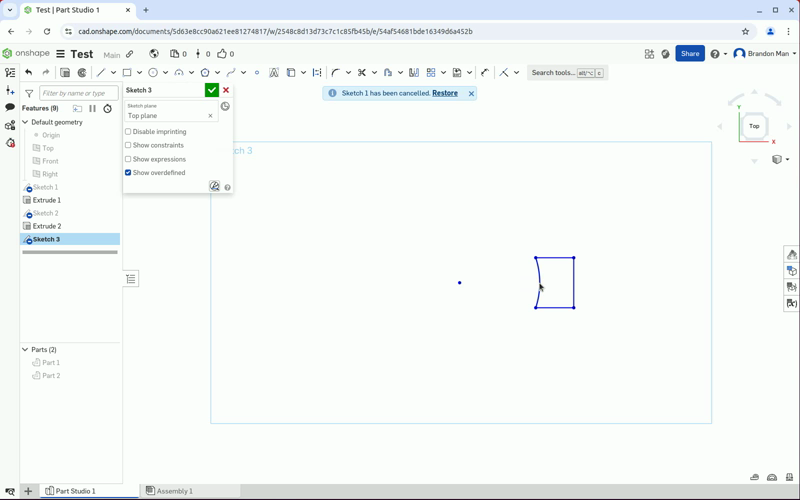
mouse_move(557, 263)
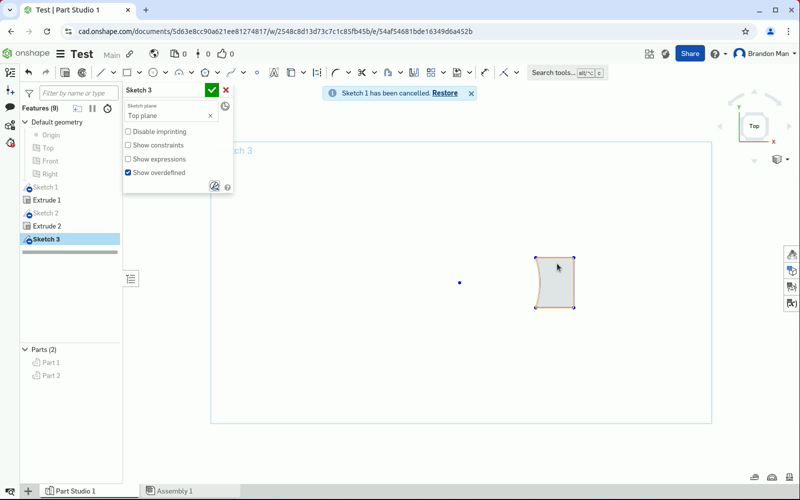
scroll(6)
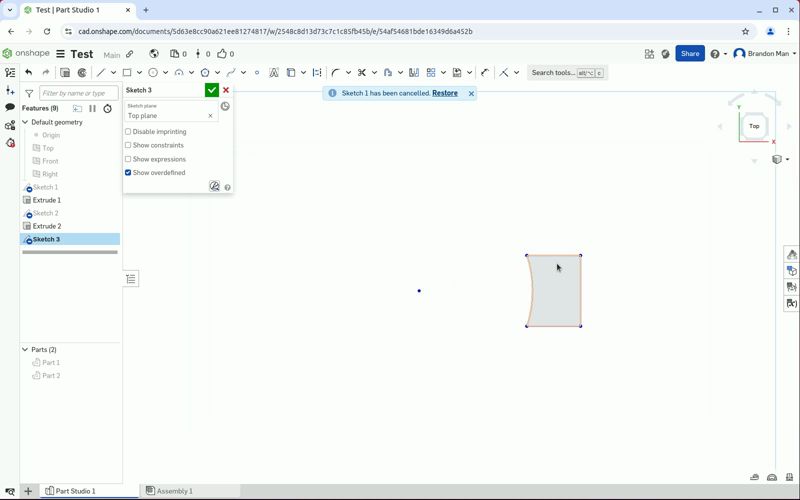
scroll(6)
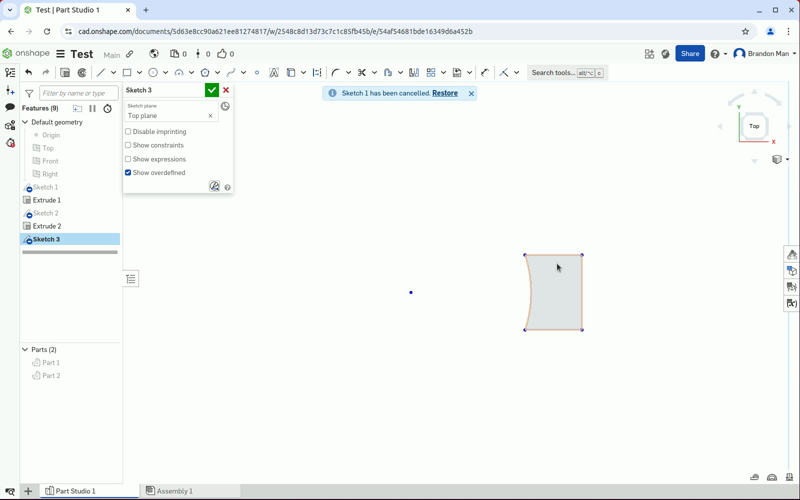
scroll(6)
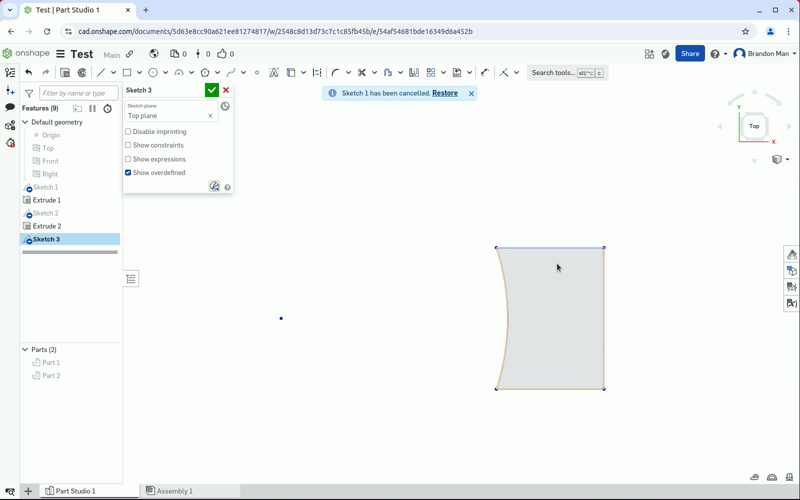
scroll(6)
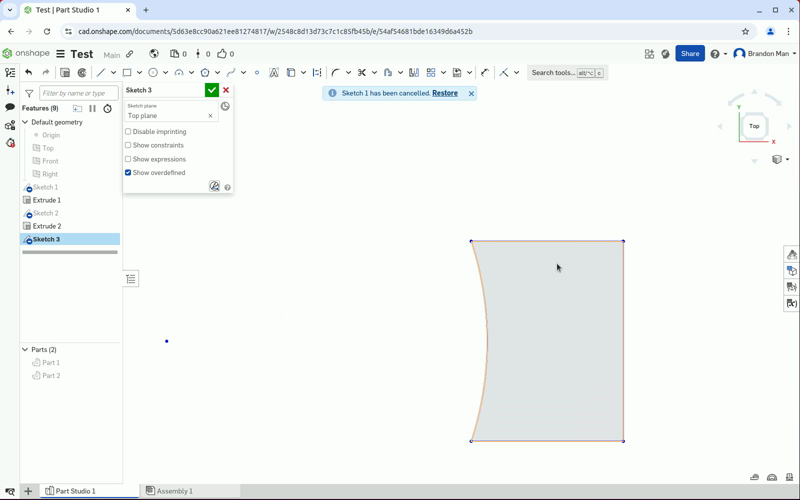
scroll(6)
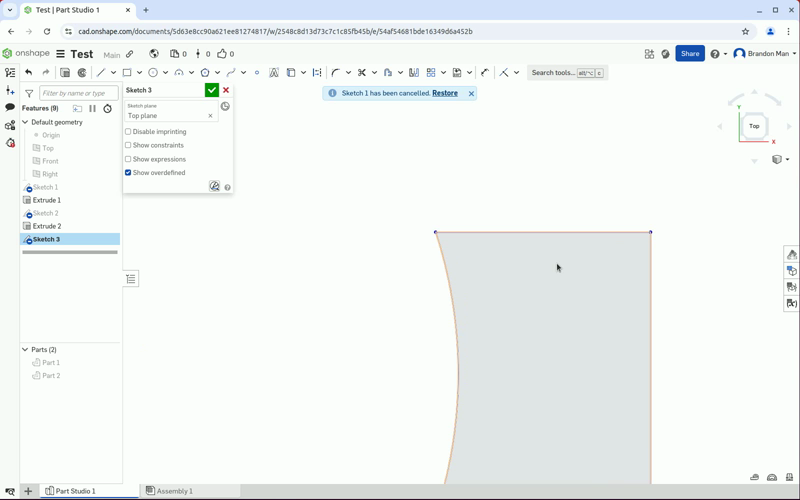
scroll(6)
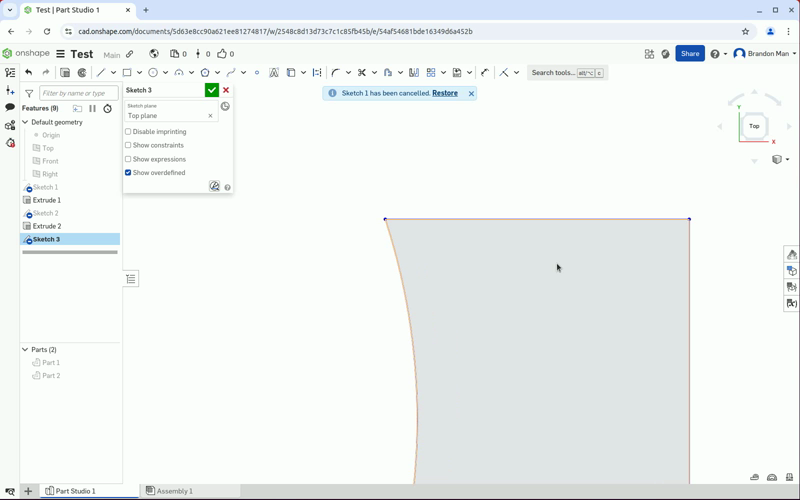
scroll(6)
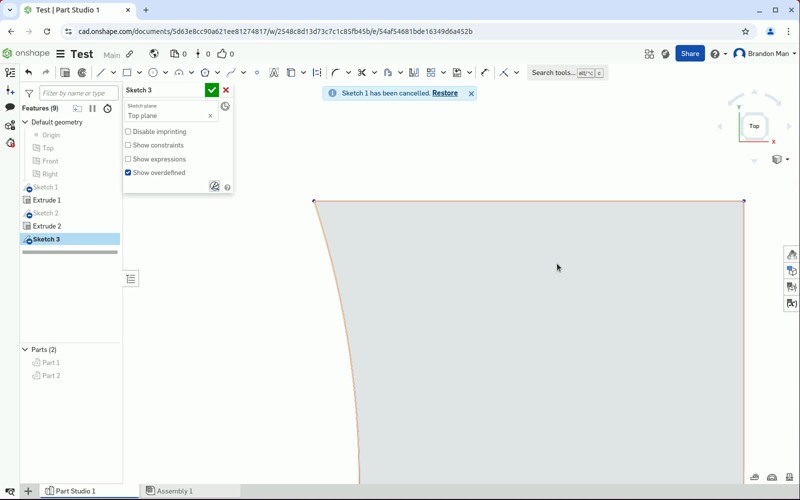
click(557, 263)
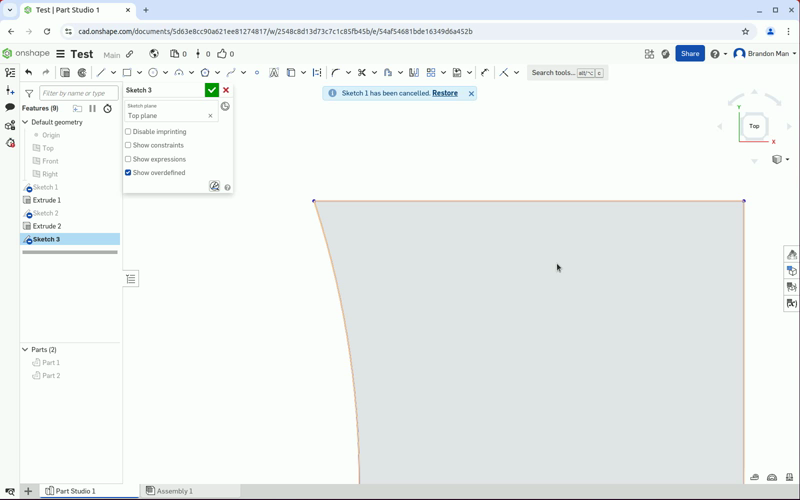
scroll(-6)
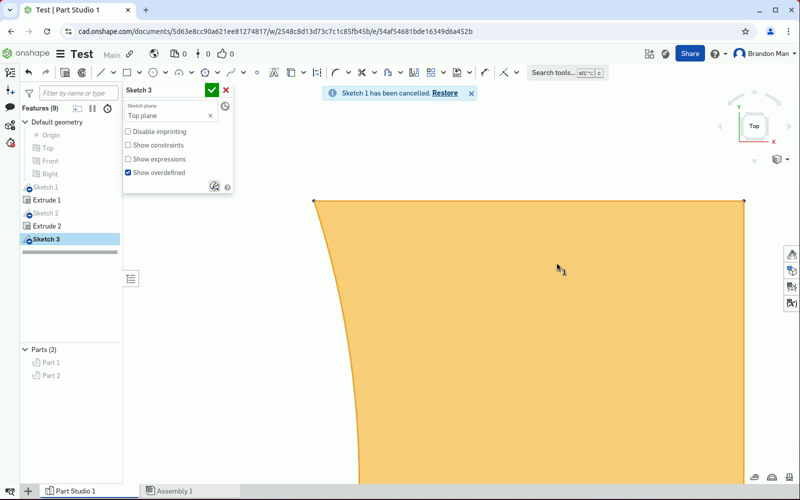
scroll(-6)
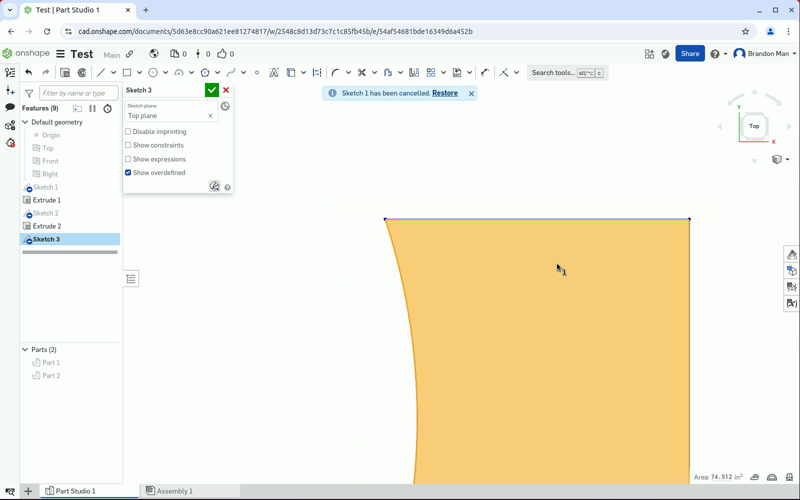
scroll(-6)
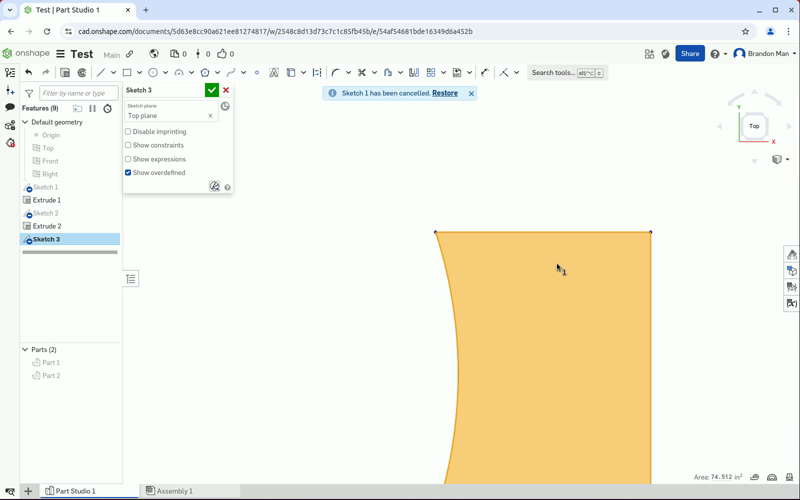
scroll(-6)
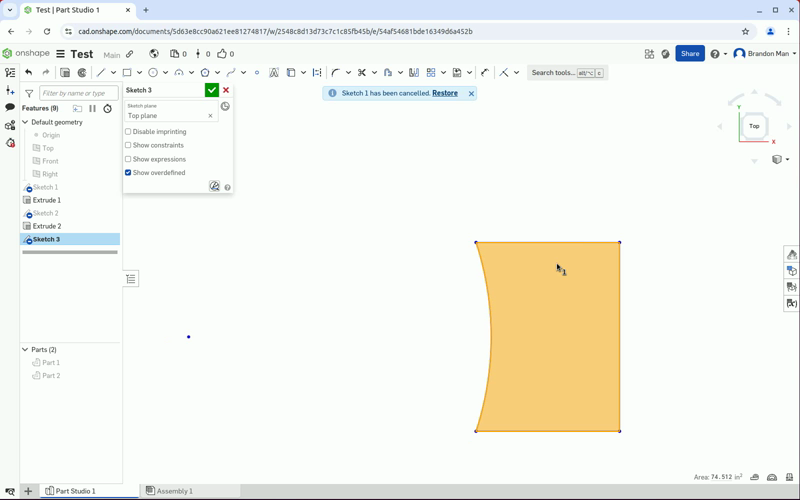
scroll(-6)
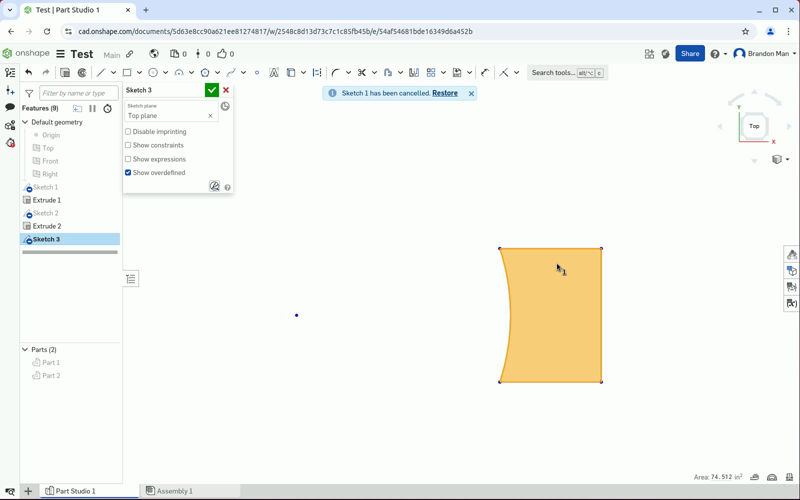
scroll(-6)
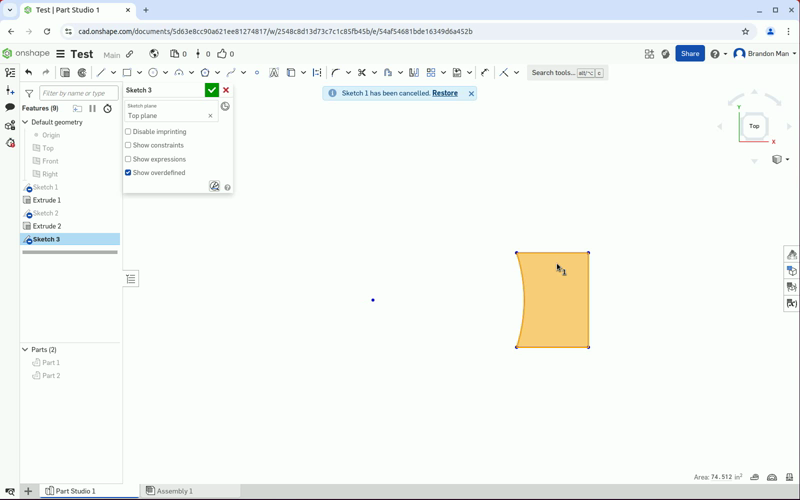
scroll(-6)
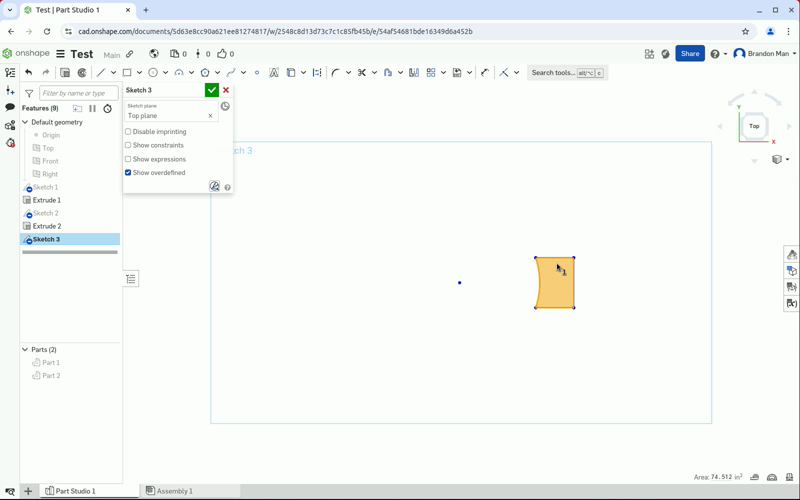
mouse_move(73, 352)
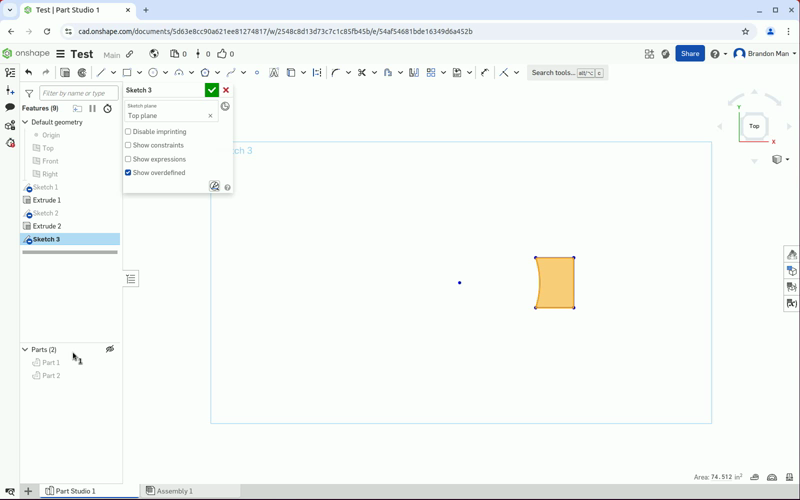
key(shift+y)
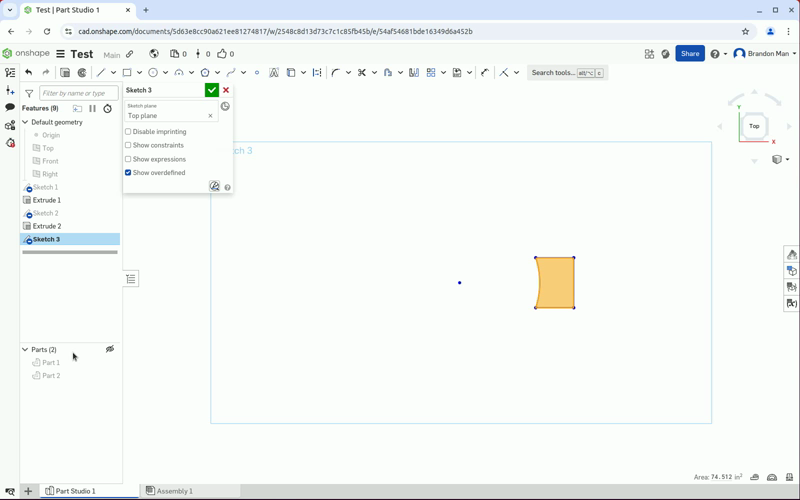
key(shift+e)
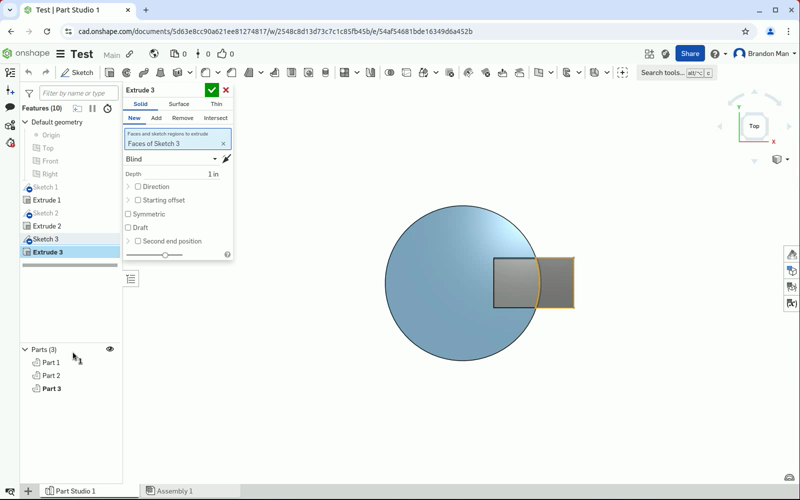
mouse_move(143, 106)
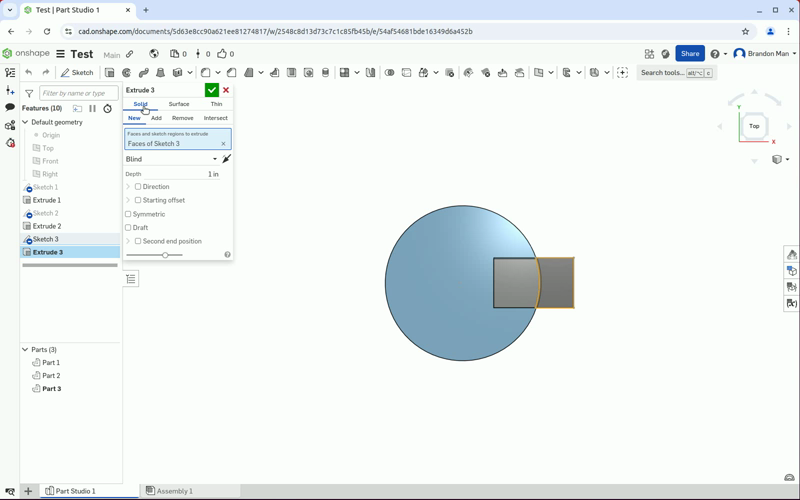
click(143, 106)
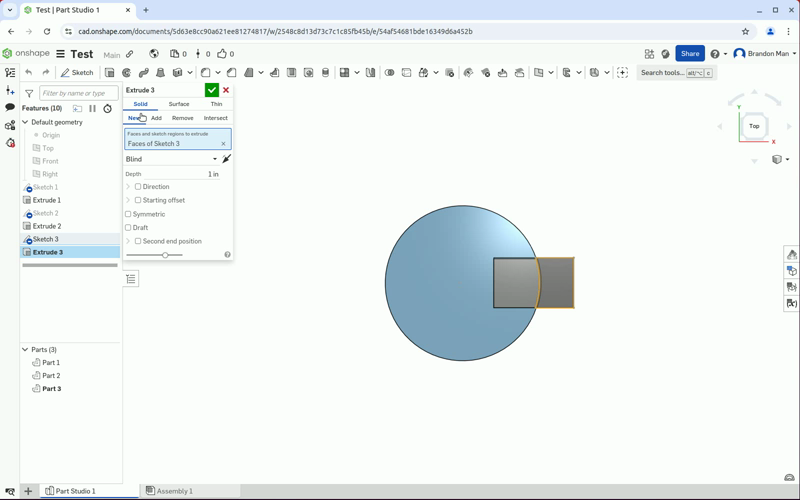
mouse_move(137, 120)
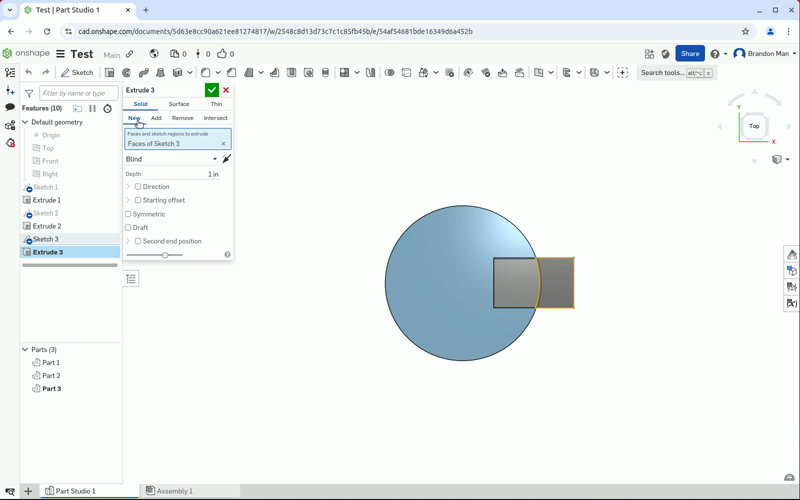
click(137, 120)
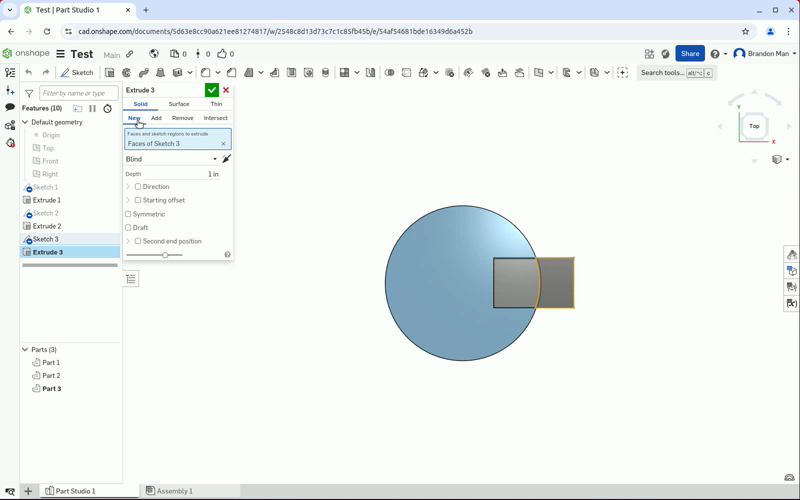
key(tab, 4)
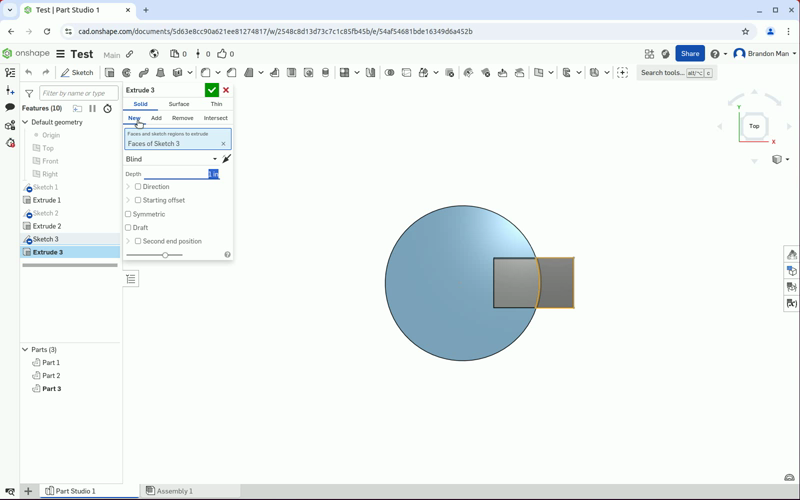
text(4.092)
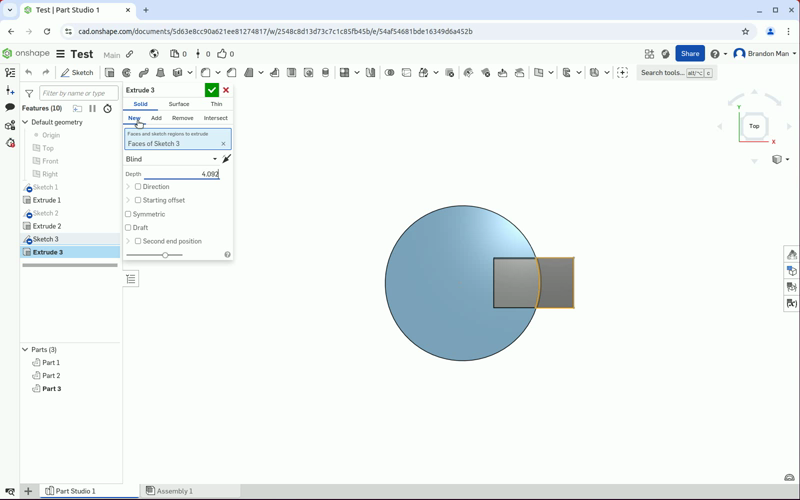
key(enter)
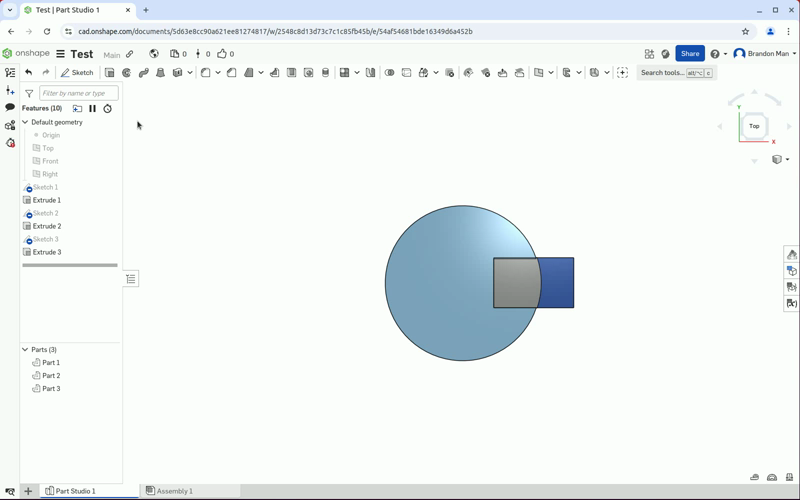
key(shift+h)
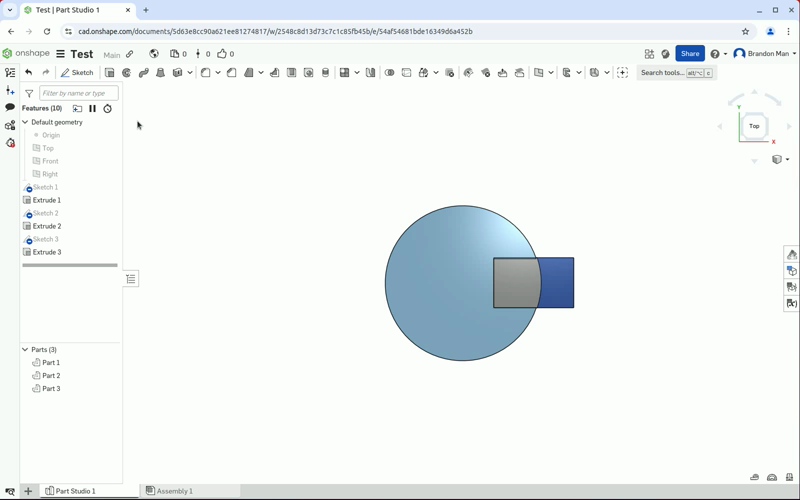
key(shift+h)
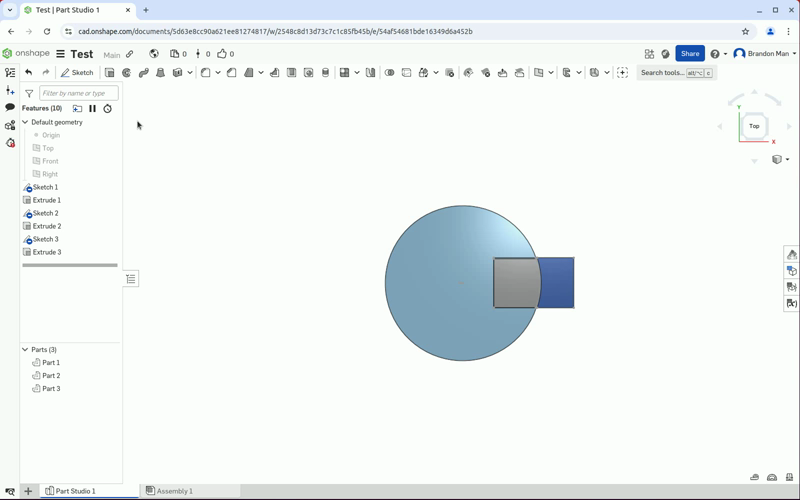
key(shift+7)
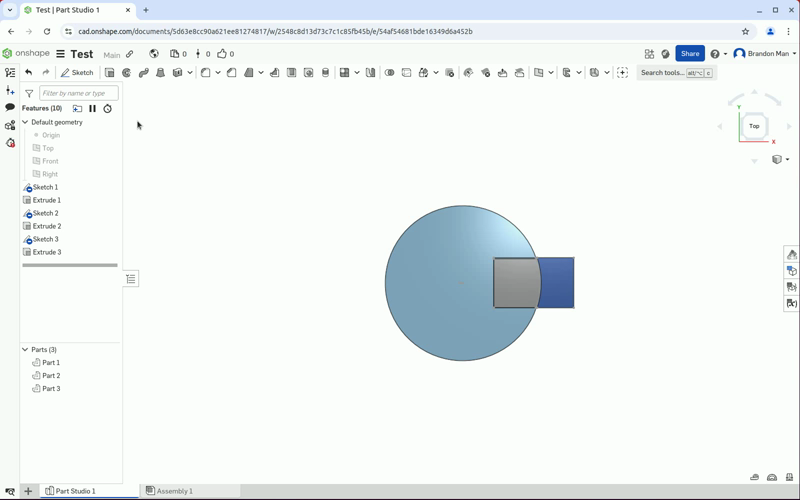
key(up, 3)
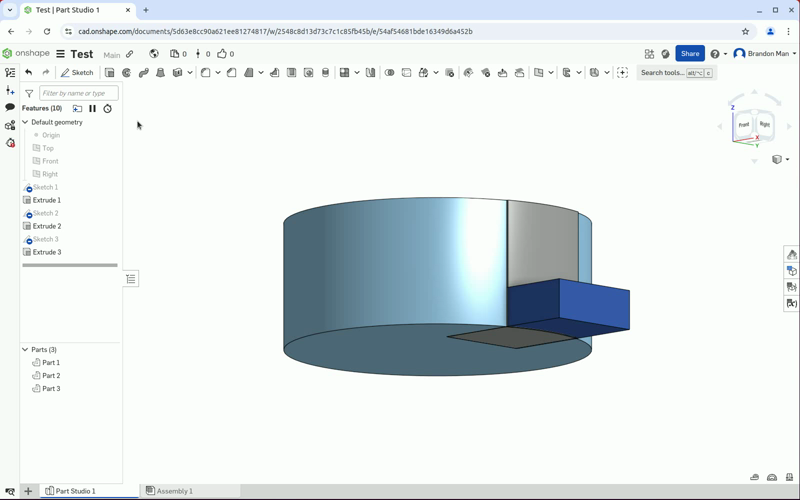
key(left, 3)
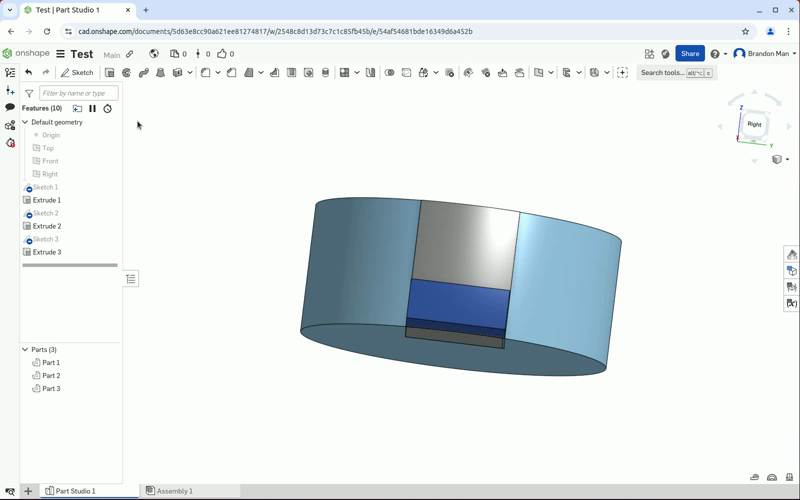
key(right, 3)
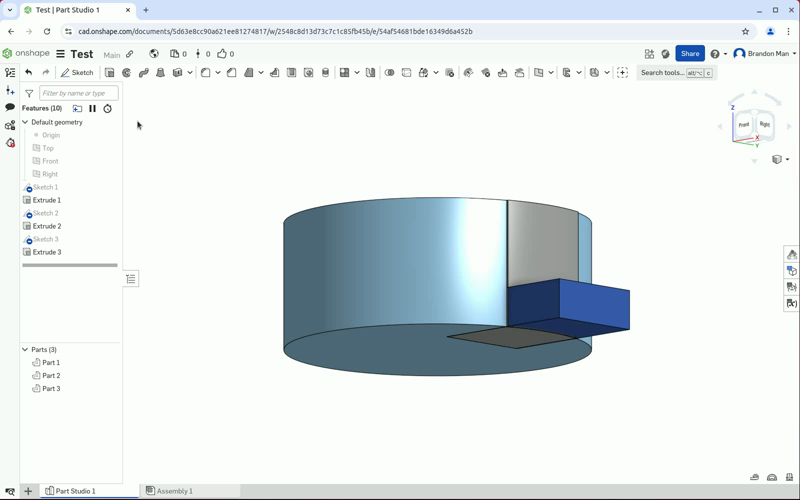
key(down, 3)
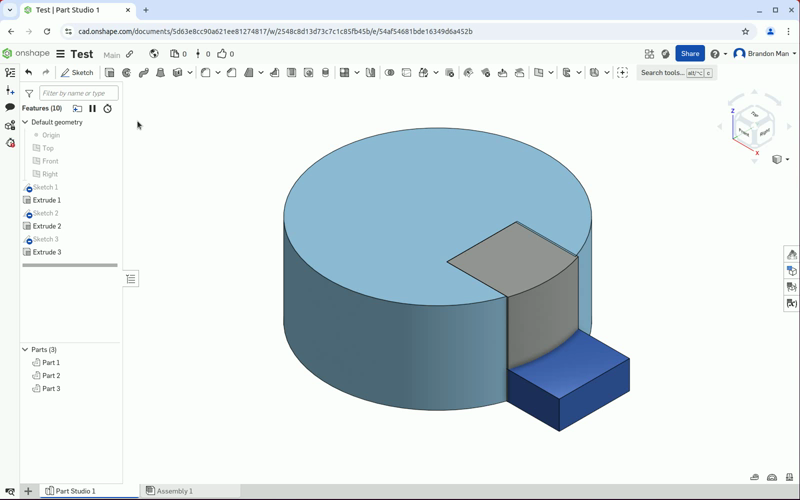
mouse_move(73, 189)
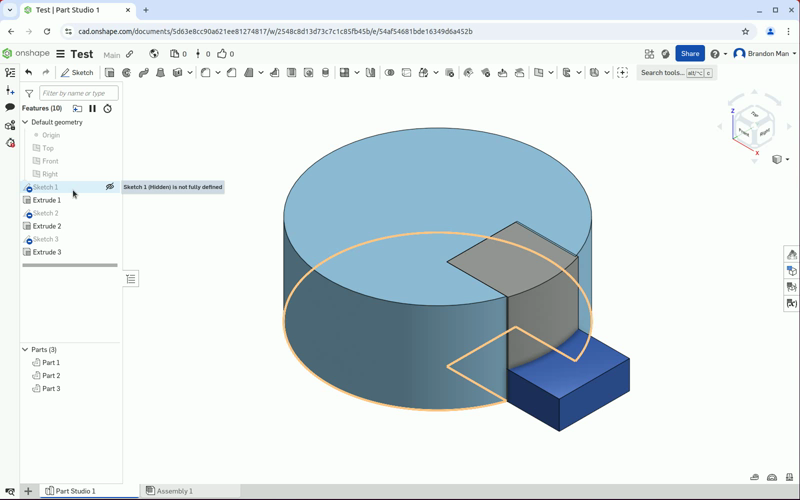
click(73, 189)